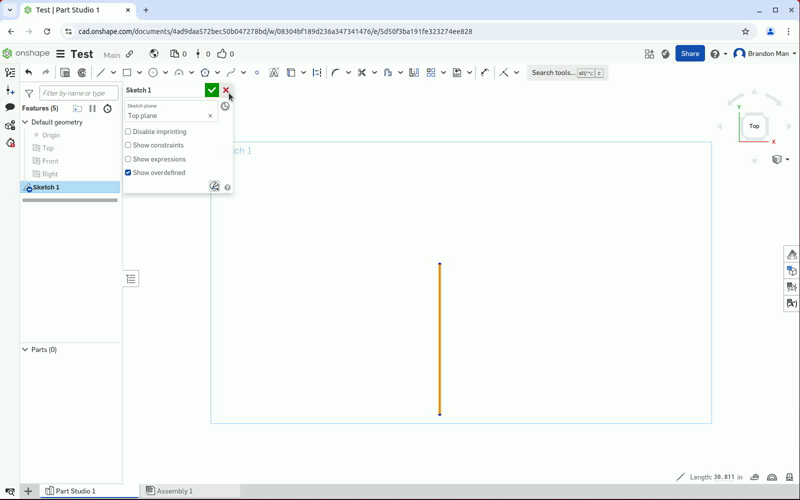
key(shift+h)
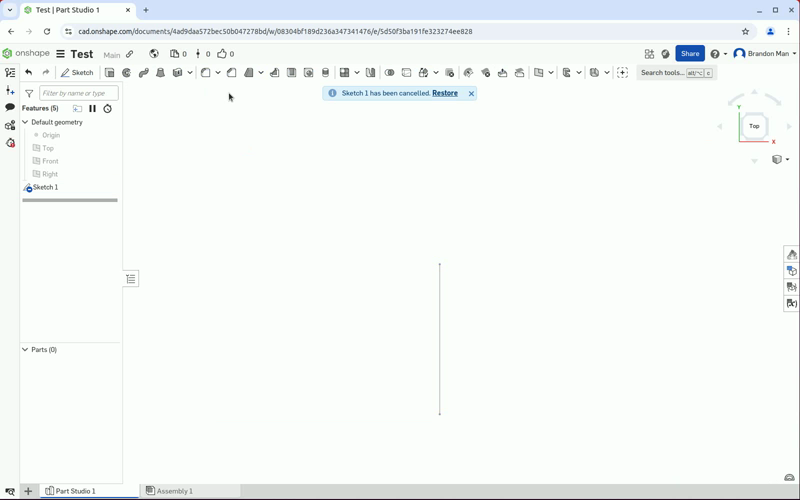
key(shift+s)
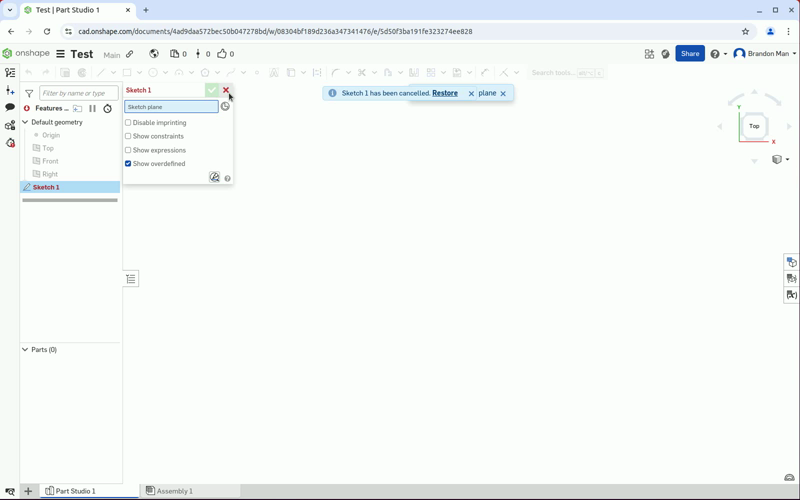
mouse_move(73, 150)
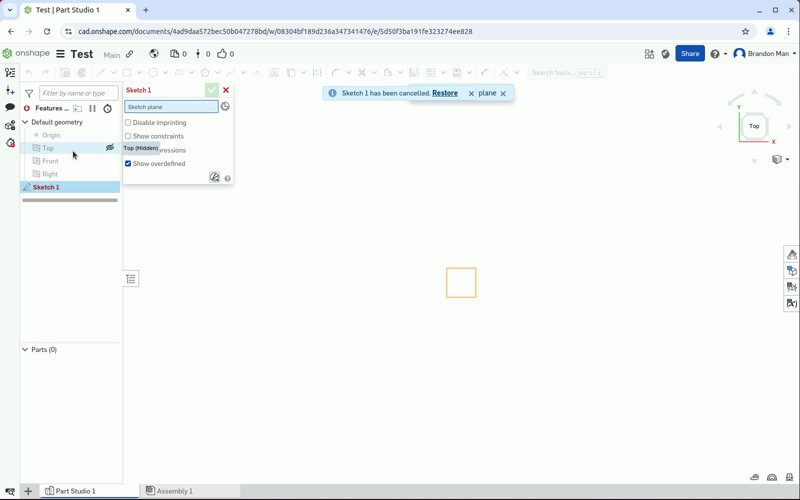
click(73, 150)
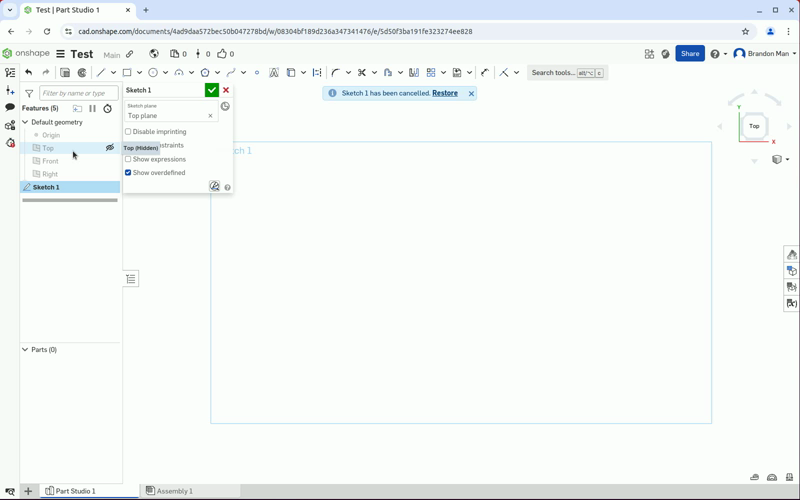
mouse_move(73, 352)
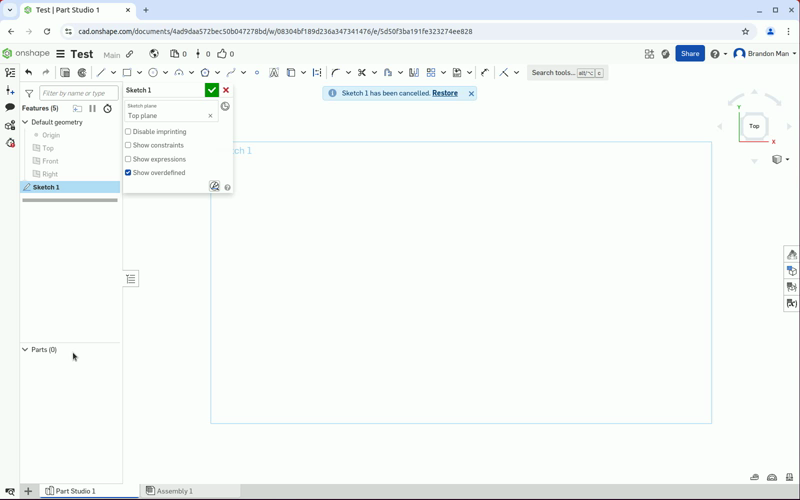
key(y)
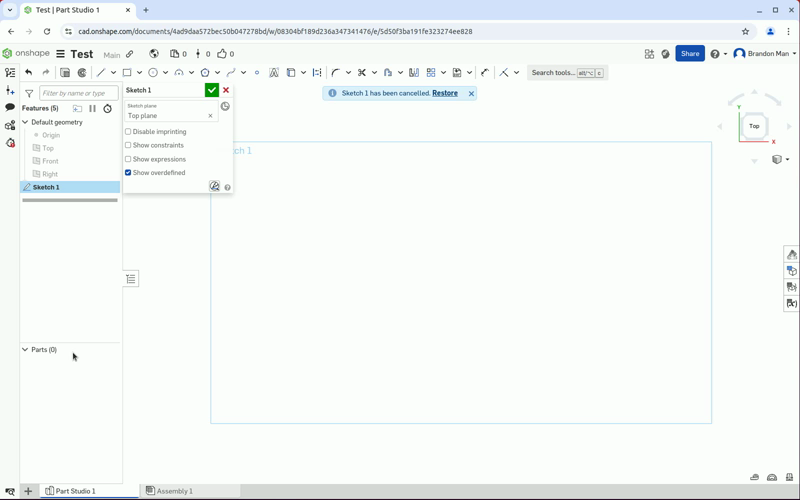
key(a)
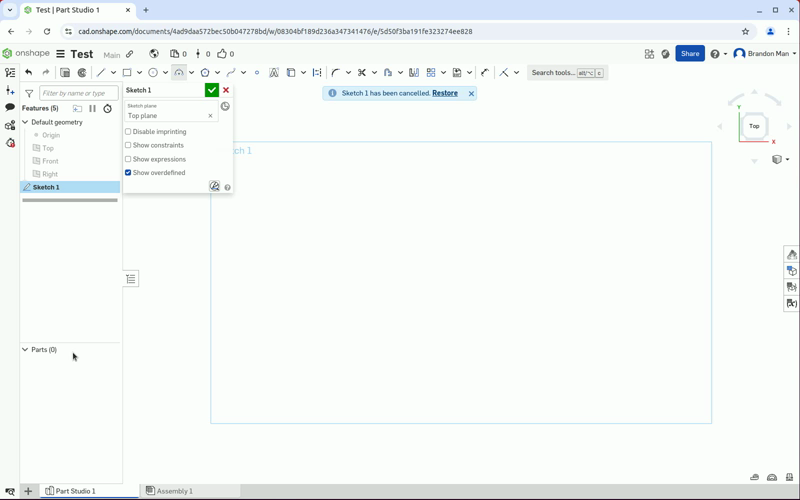
key_down(shift)
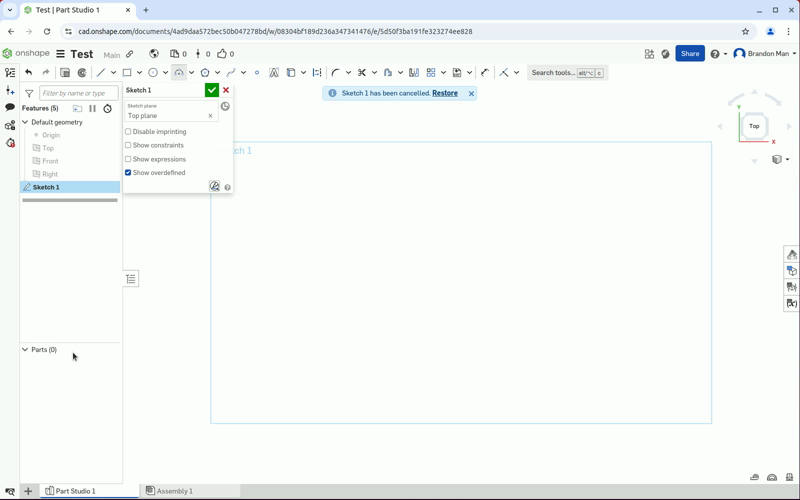
mouse_move(348, 348)
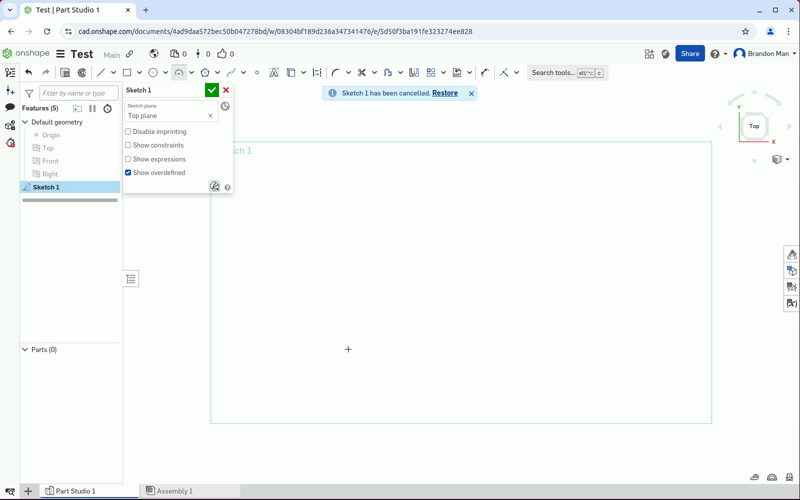
click(348, 348)
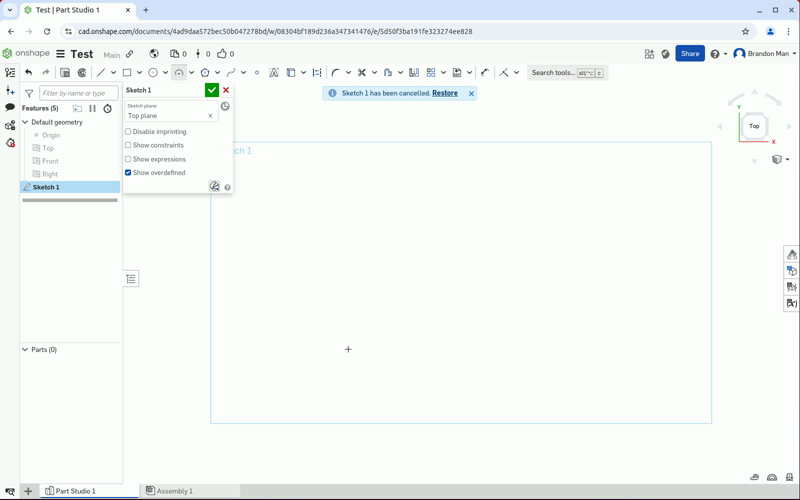
key_up(shift)
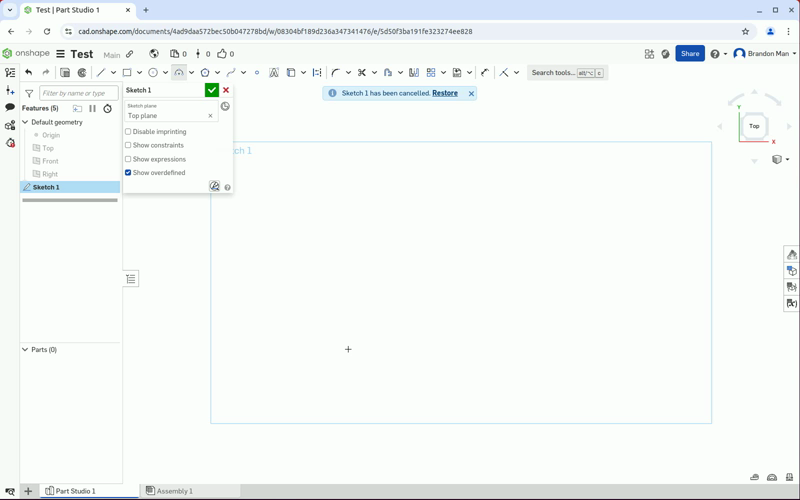
key_down(shift)
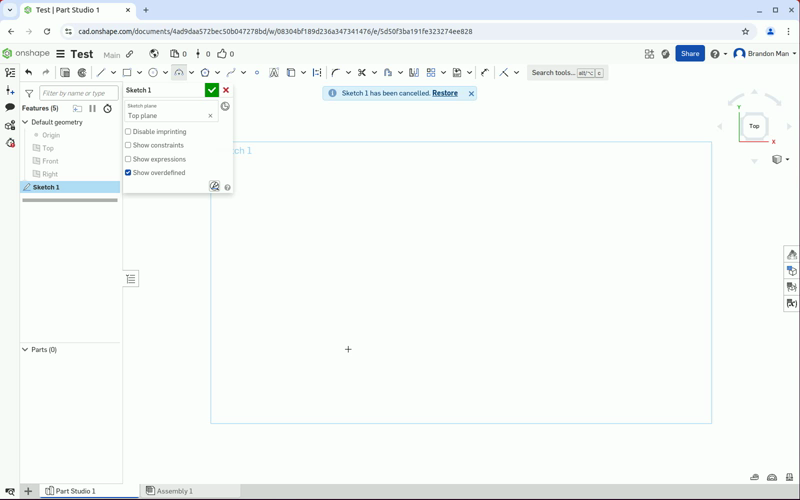
mouse_move(359, 360)
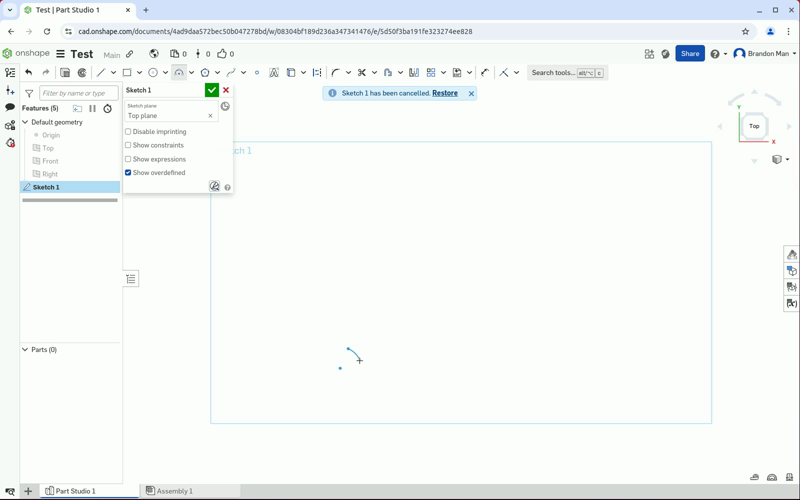
click(359, 360)
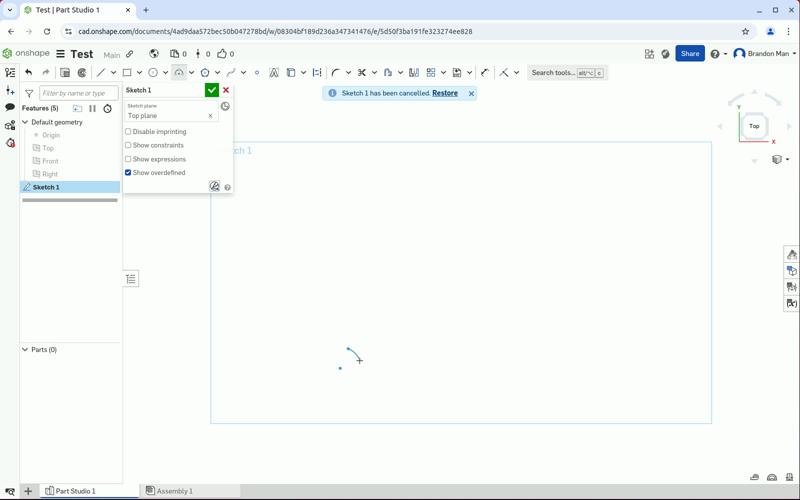
mouse_move(351, 357)
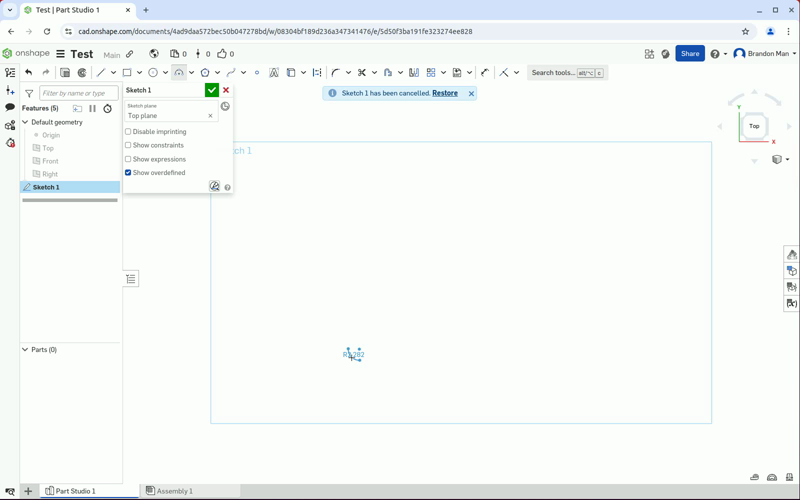
click(351, 357)
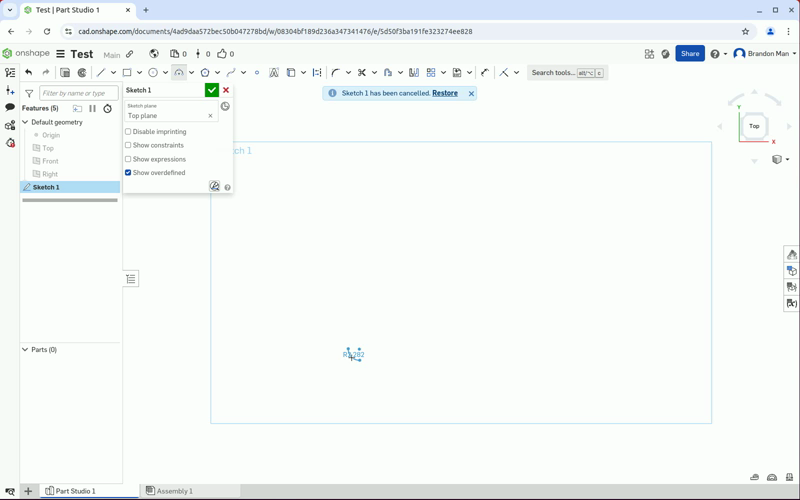
key_up(shift)
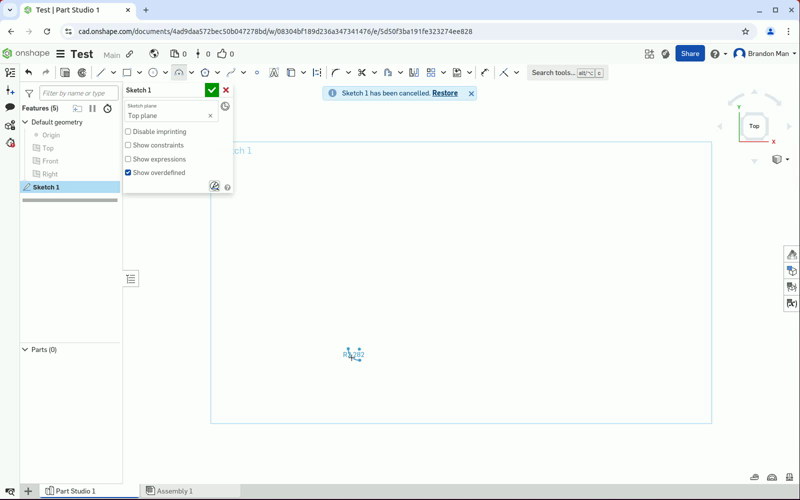
key(esc)
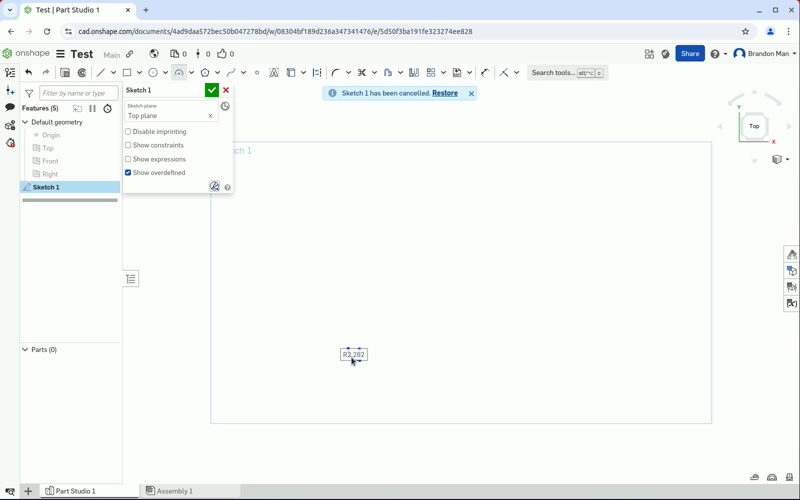
key(l)
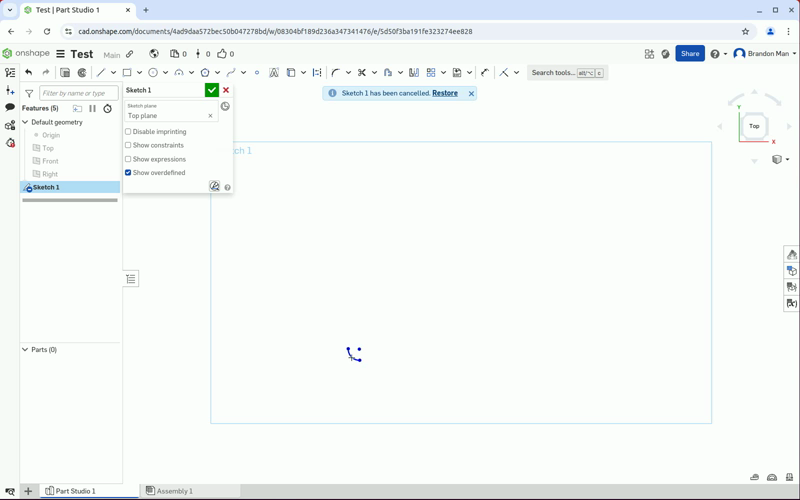
mouse_move(359, 360)
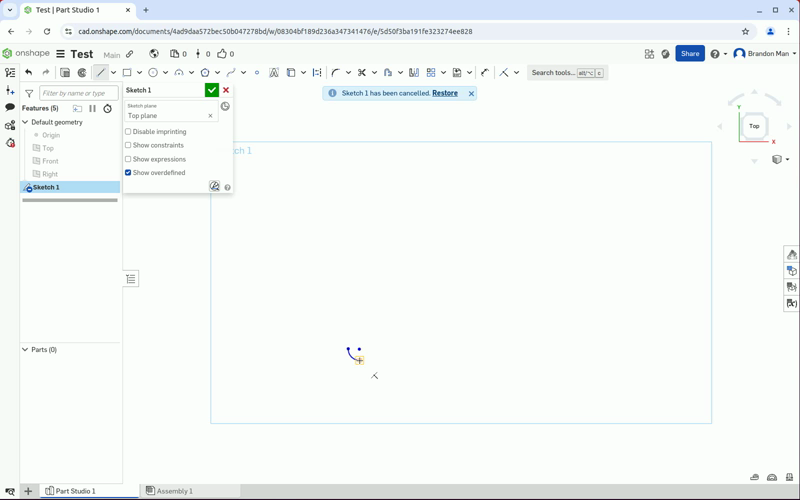
click(359, 360)
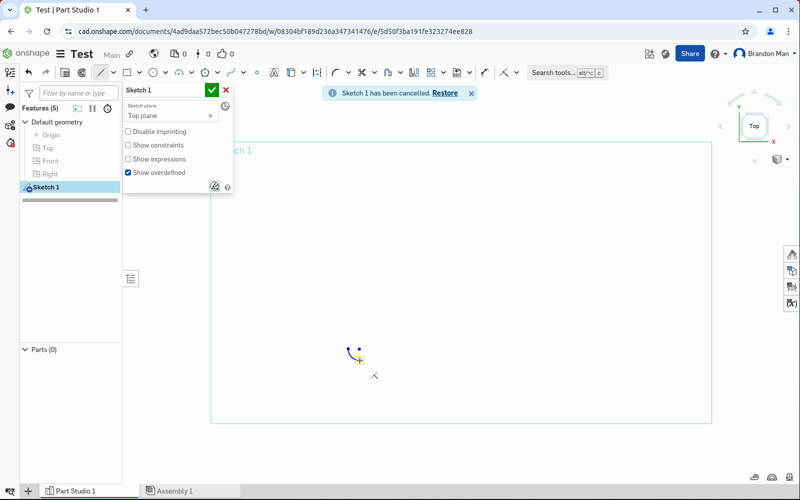
key_down(shift)
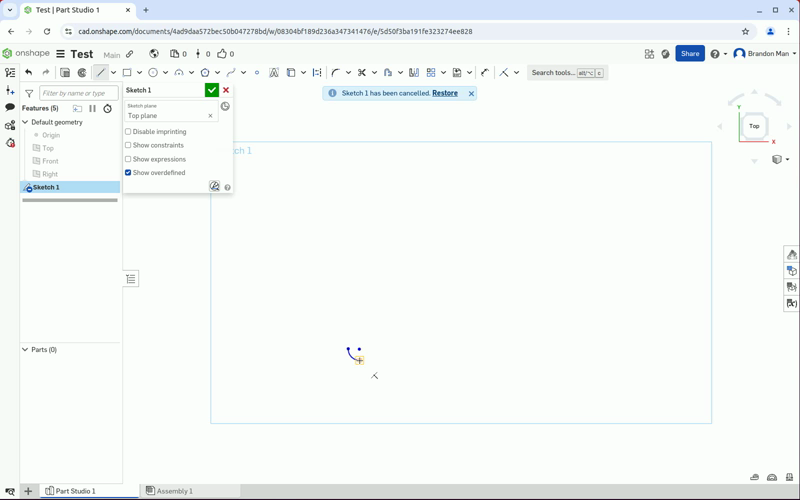
mouse_move(560, 360)
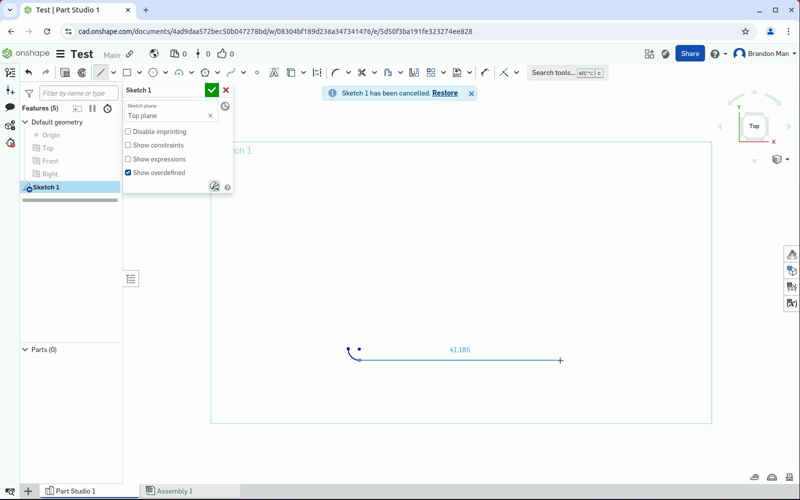
click(560, 360)
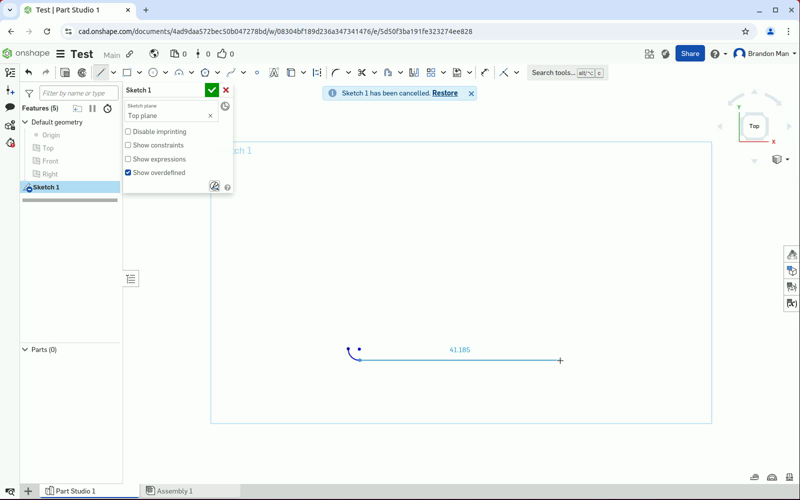
key_up(shift)
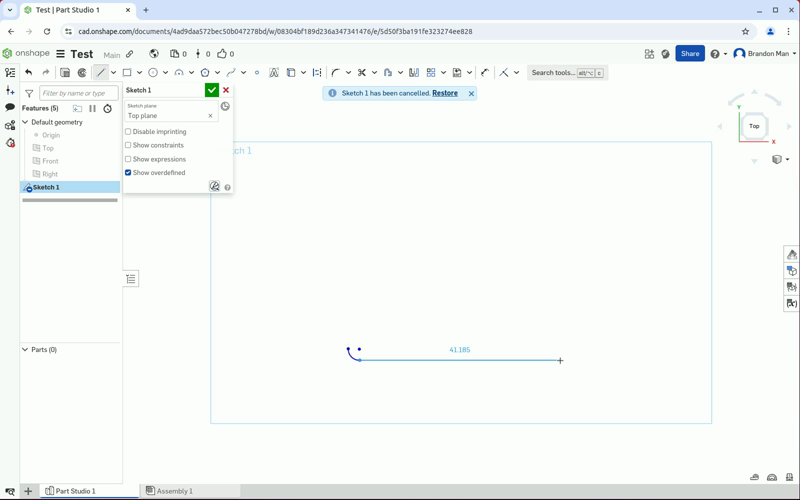
key(esc)
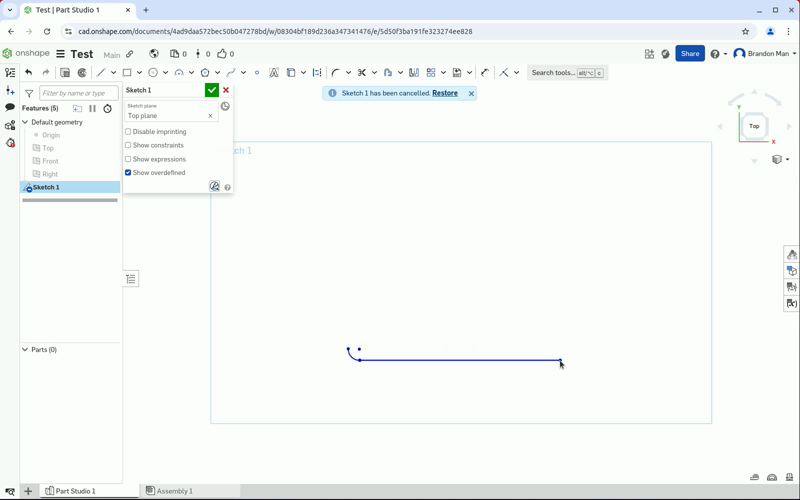
key(a)
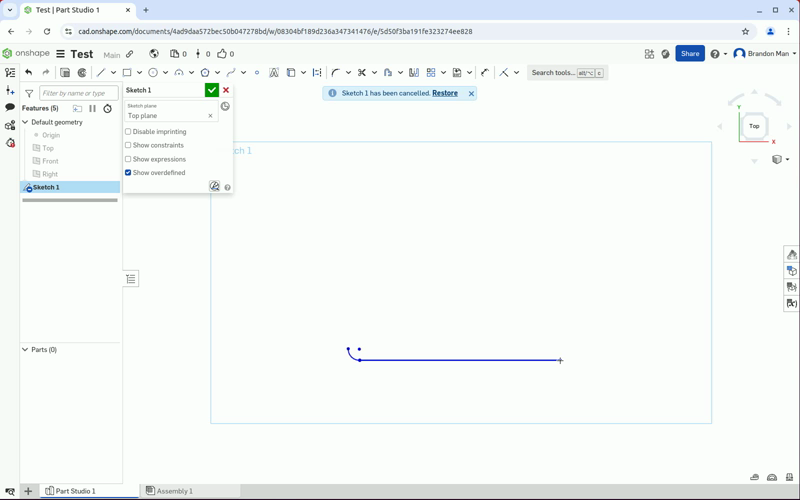
mouse_move(560, 360)
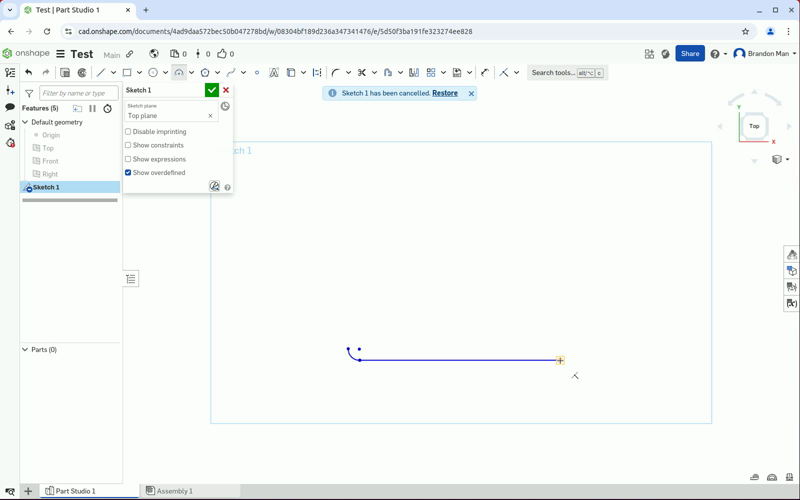
click(560, 360)
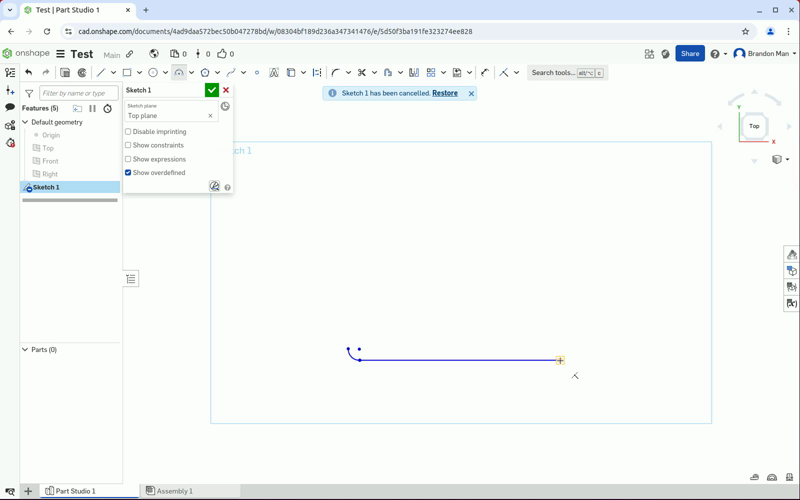
key_down(shift)
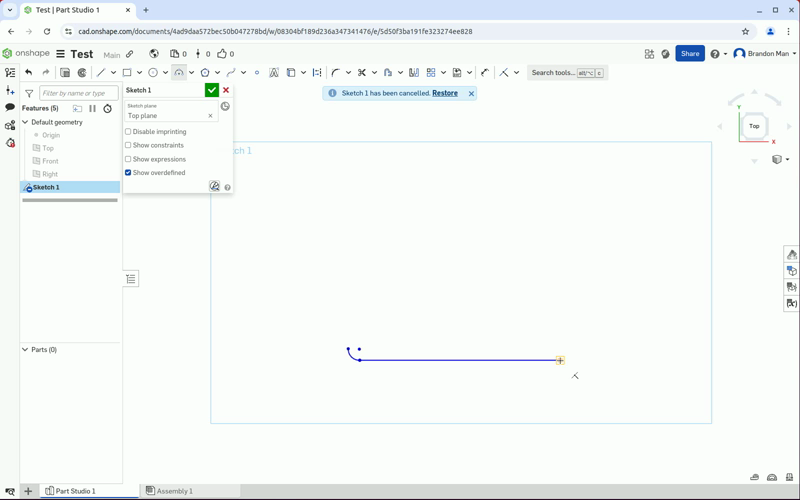
mouse_move(572, 348)
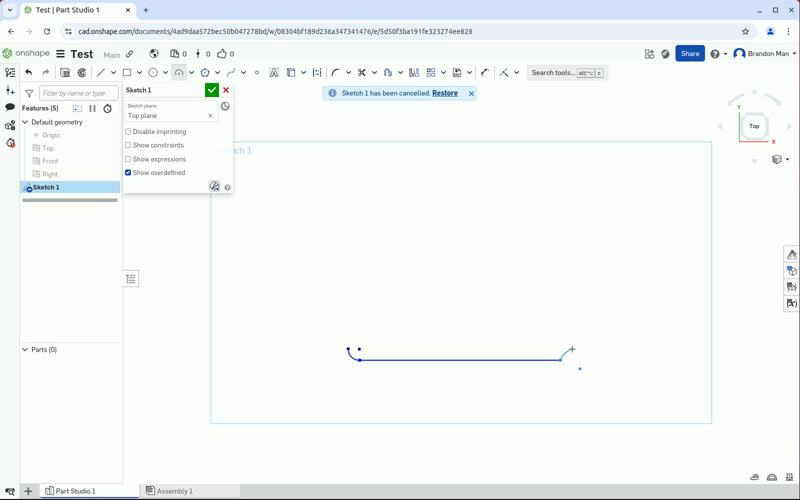
click(572, 348)
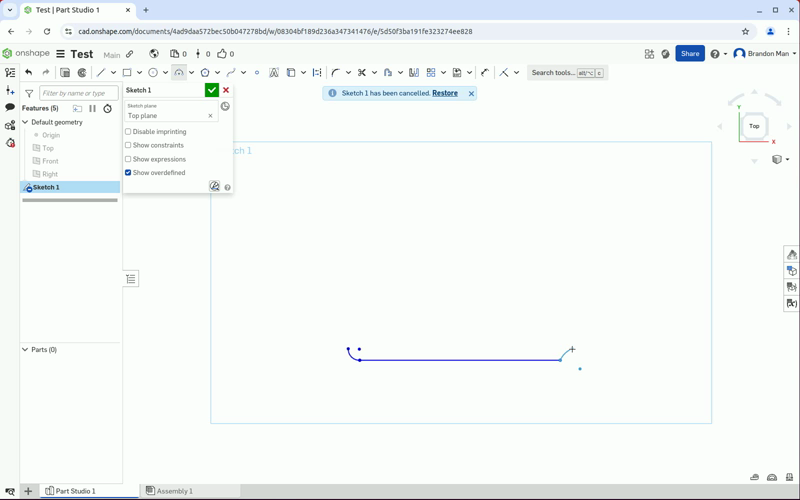
mouse_move(568, 357)
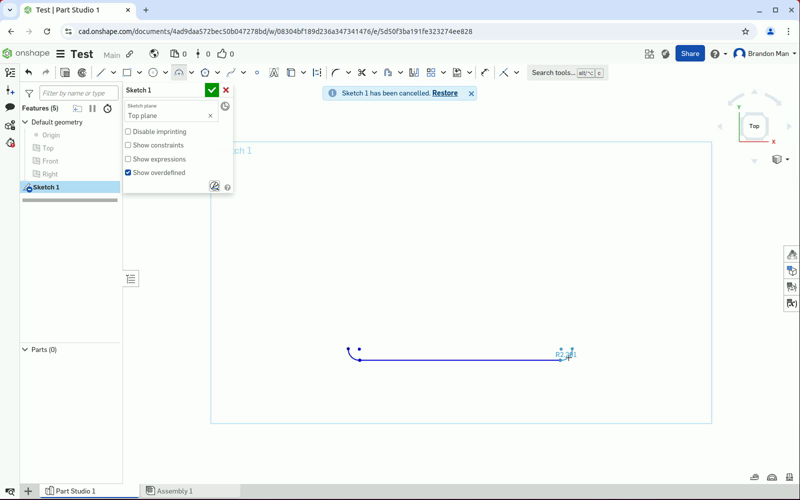
click(568, 357)
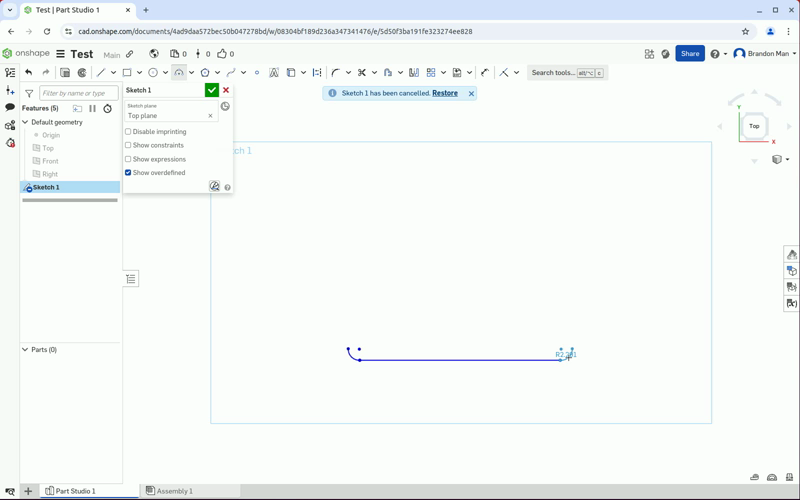
key_up(shift)
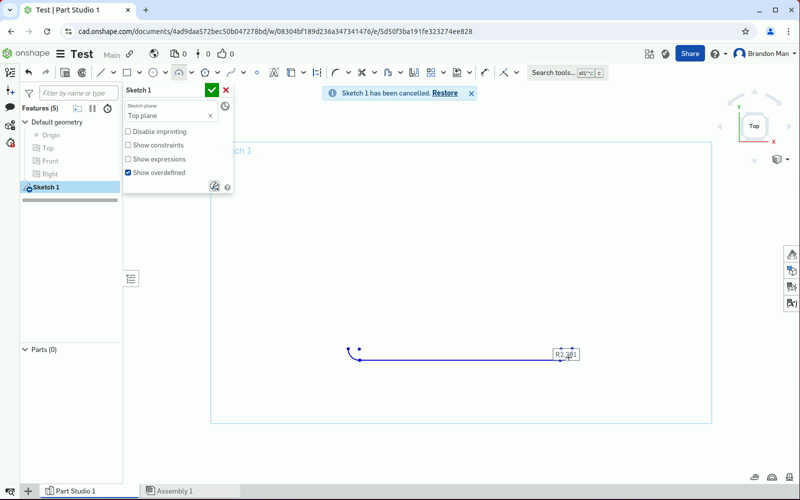
key(esc)
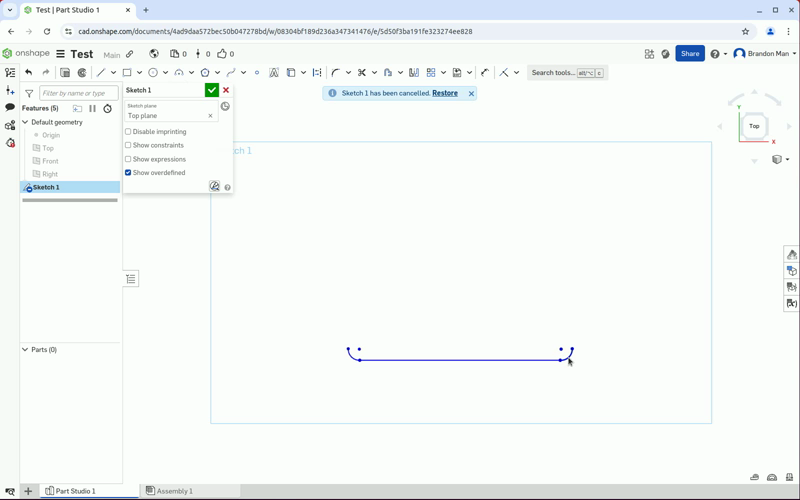
key(l)
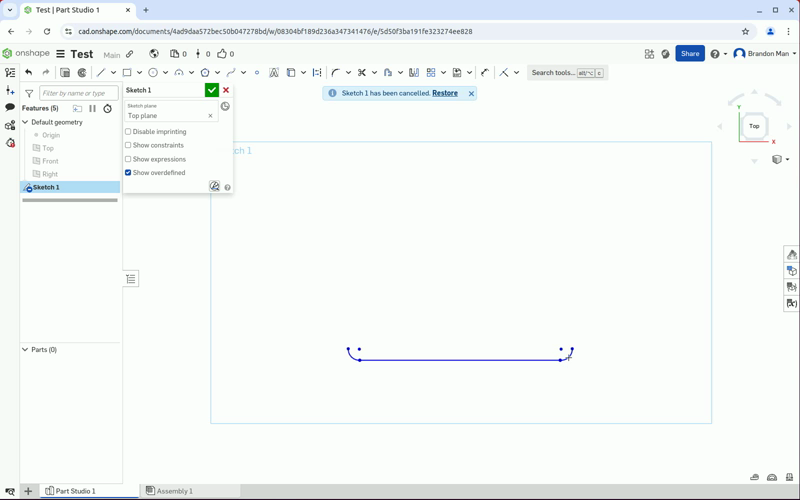
mouse_move(572, 348)
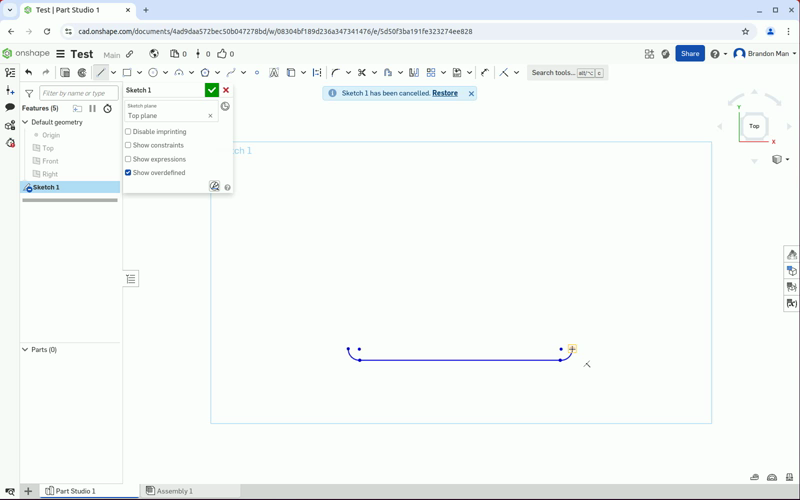
click(572, 348)
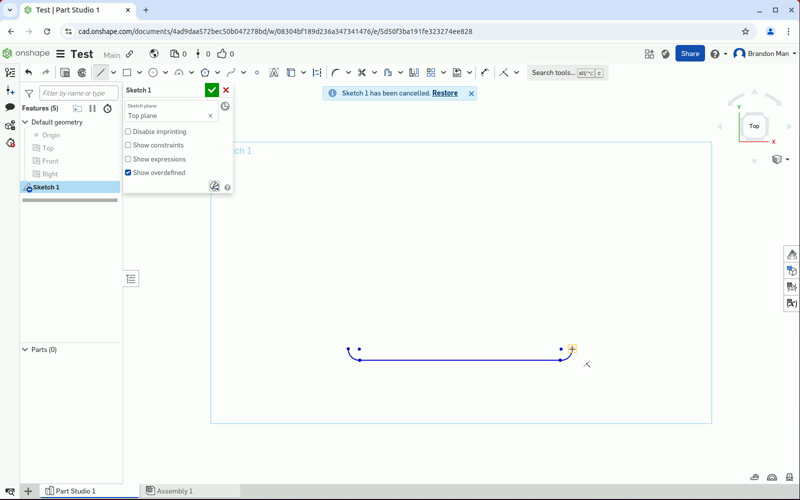
key_down(shift)
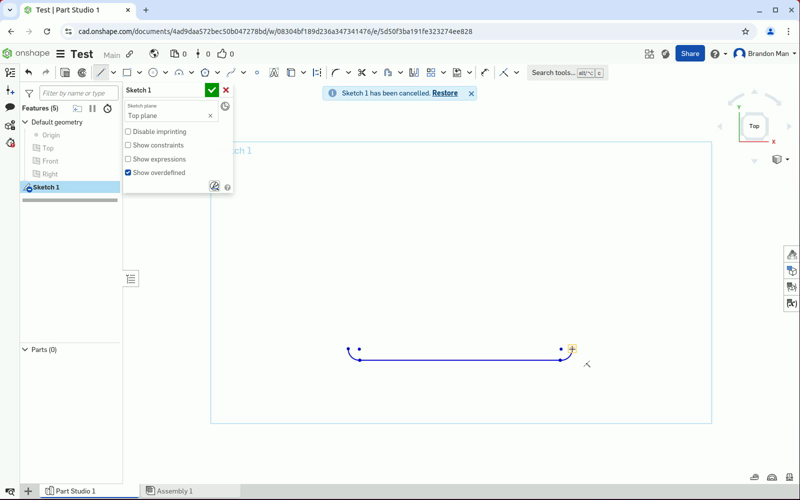
mouse_move(572, 219)
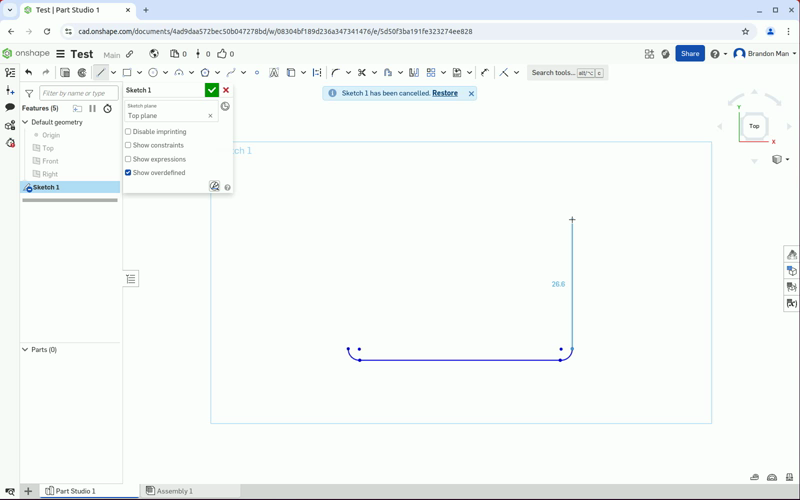
click(572, 219)
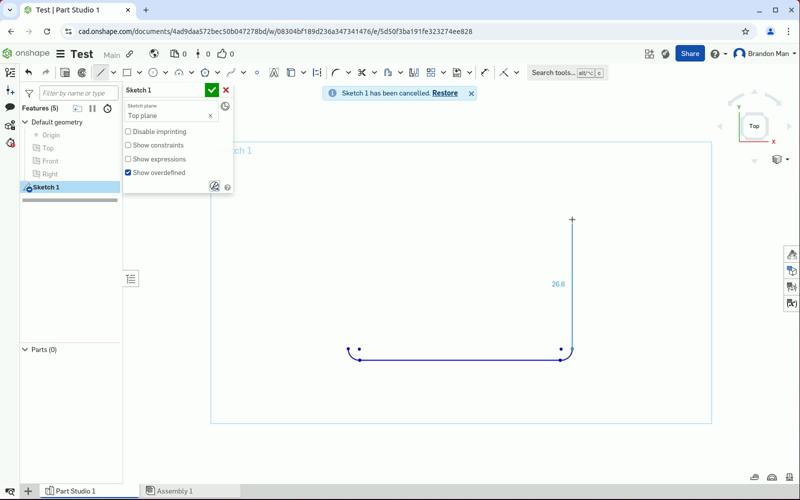
key_up(shift)
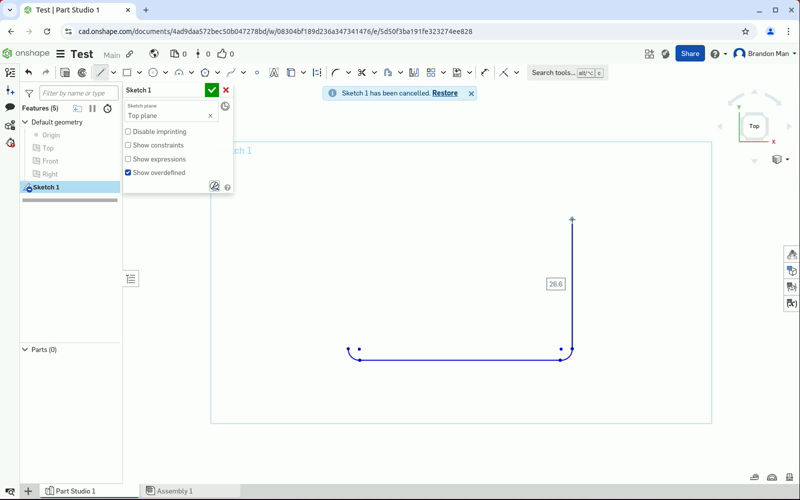
key(esc)
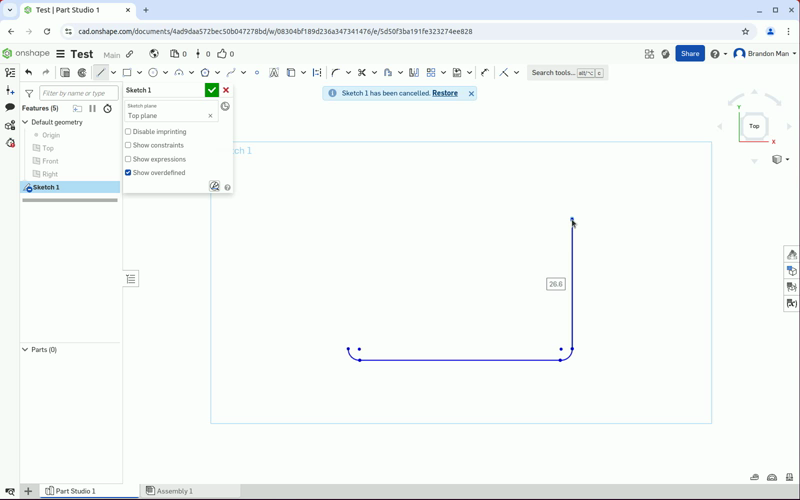
key(a)
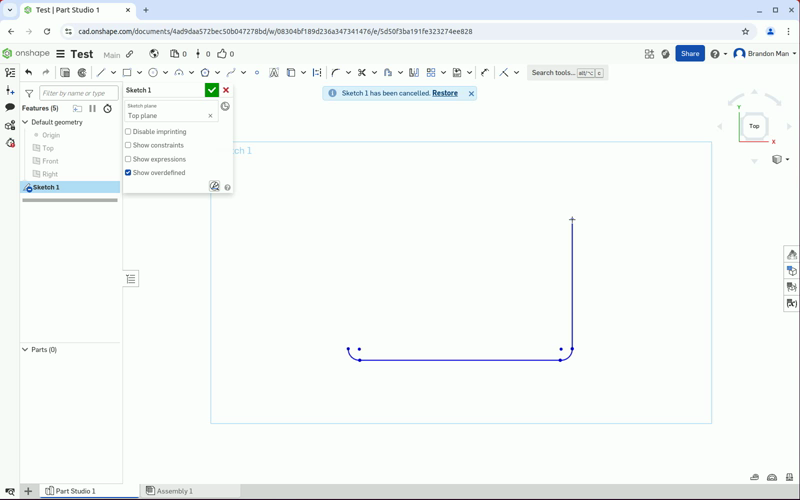
mouse_move(572, 219)
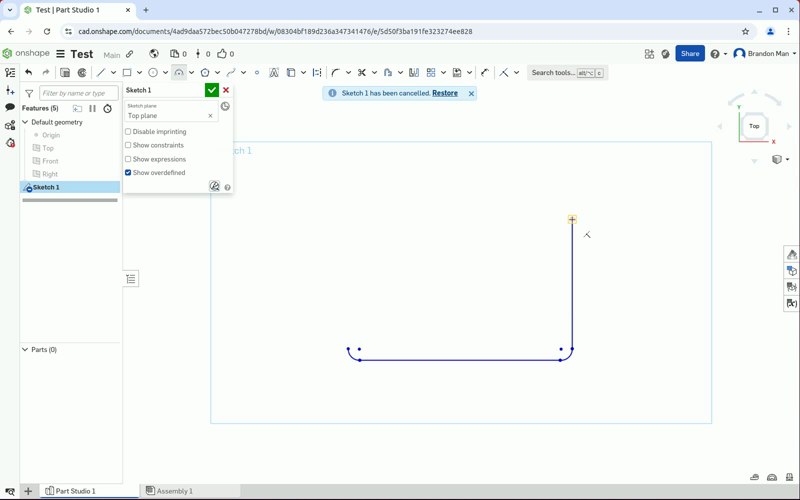
click(572, 219)
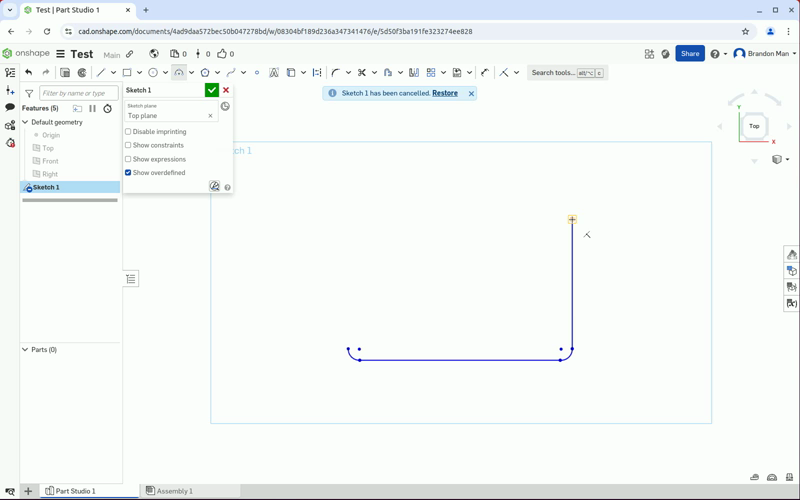
key_down(shift)
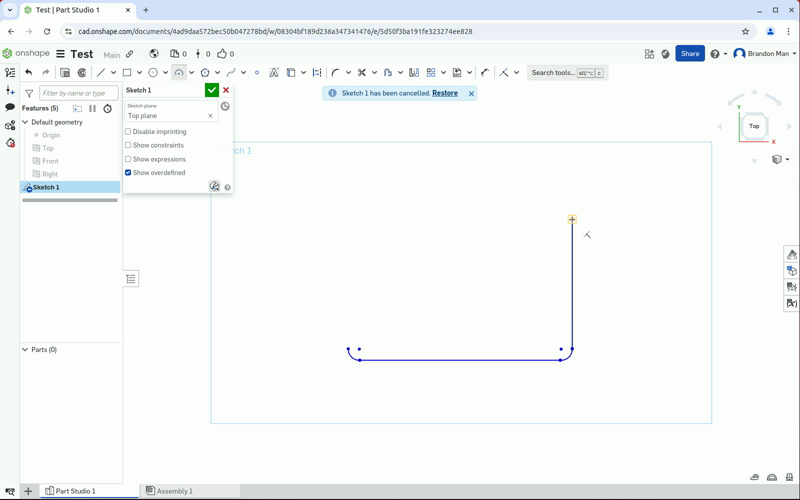
mouse_move(560, 207)
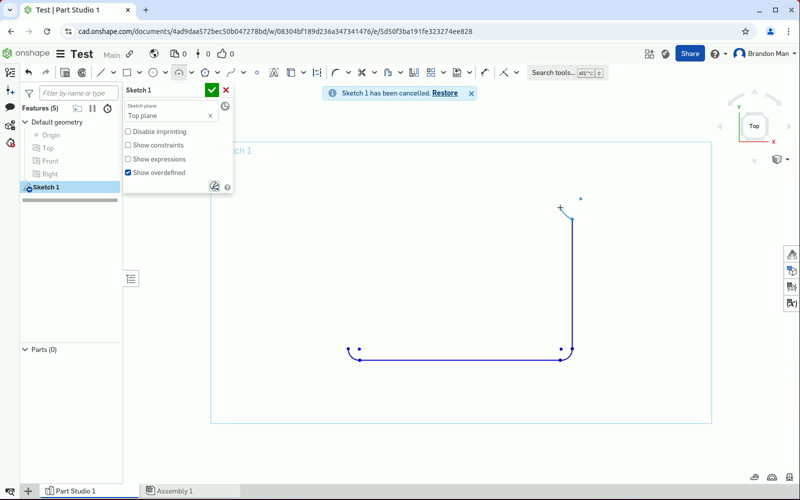
click(560, 207)
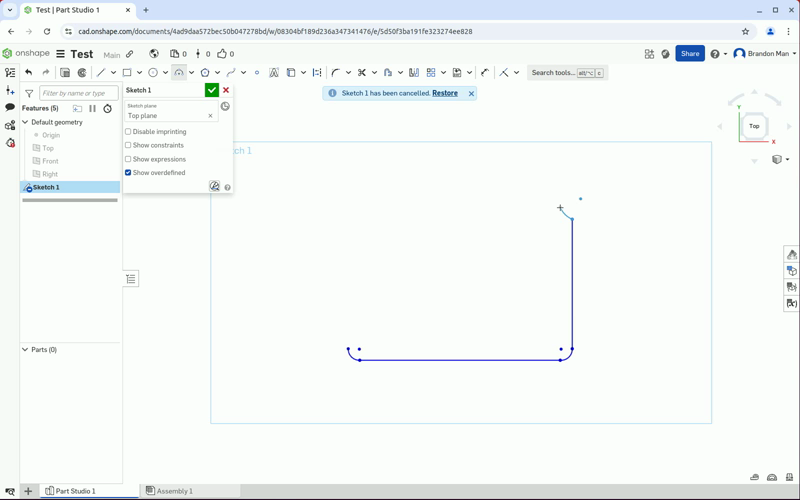
mouse_move(568, 210)
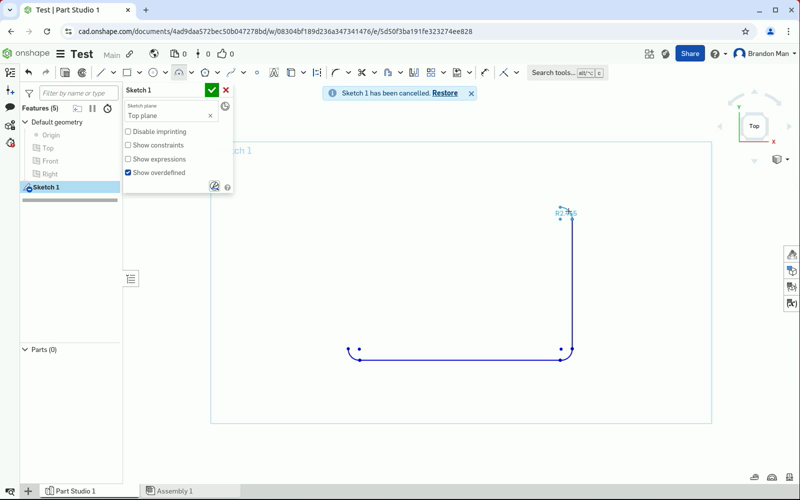
click(568, 210)
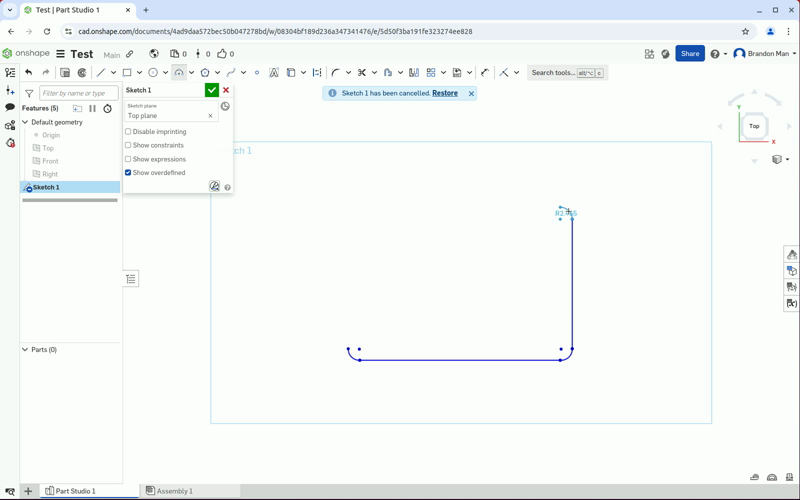
key_up(shift)
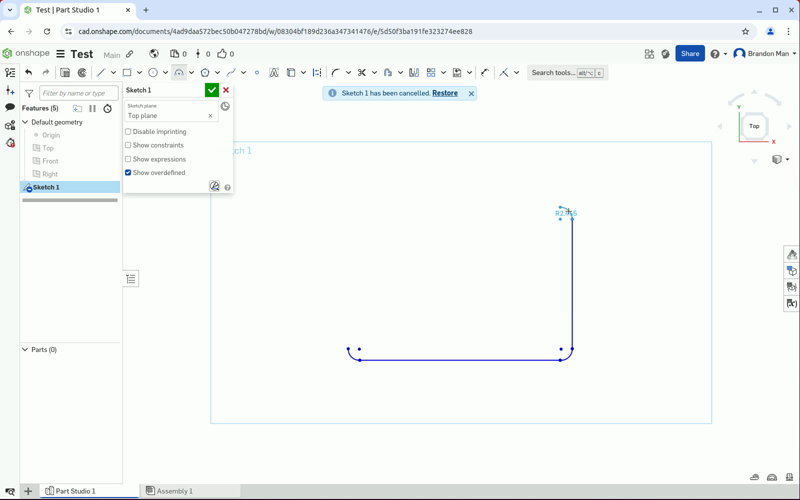
key(esc)
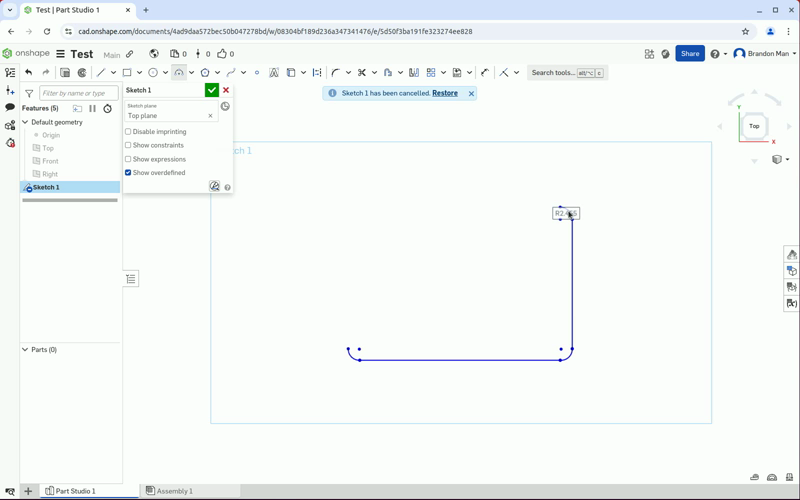
key(l)
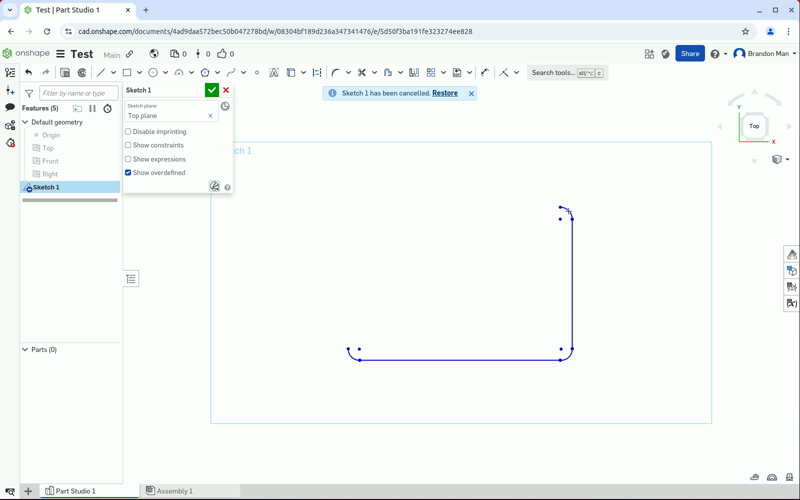
mouse_move(560, 207)
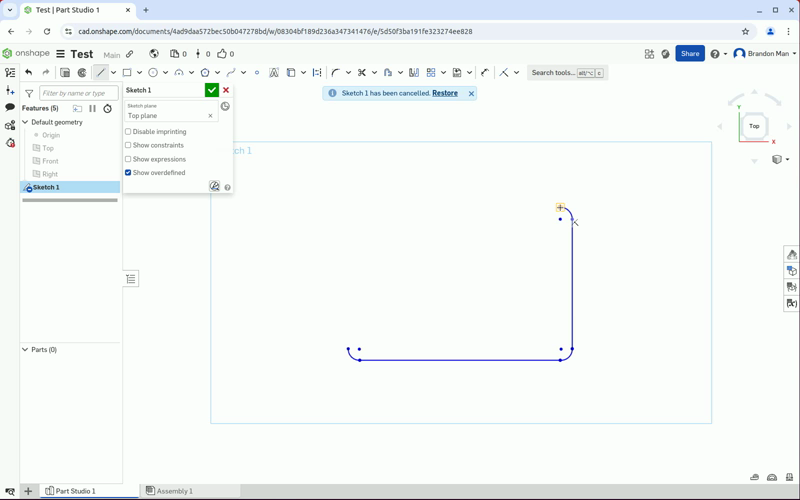
click(560, 207)
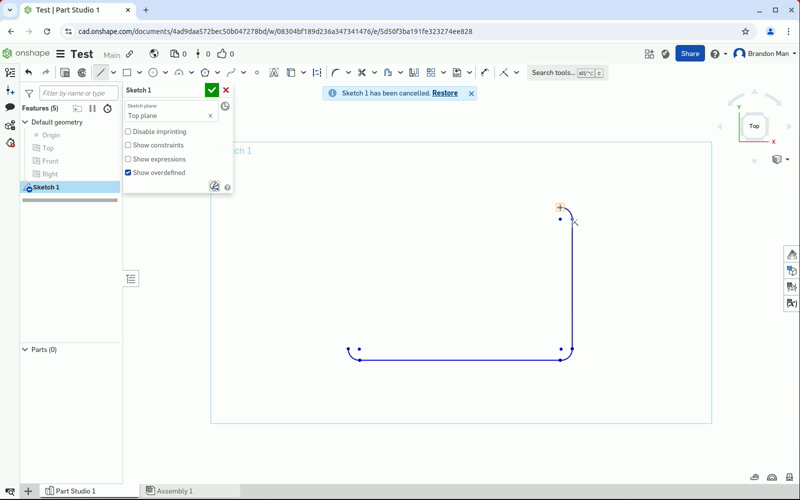
key_down(shift)
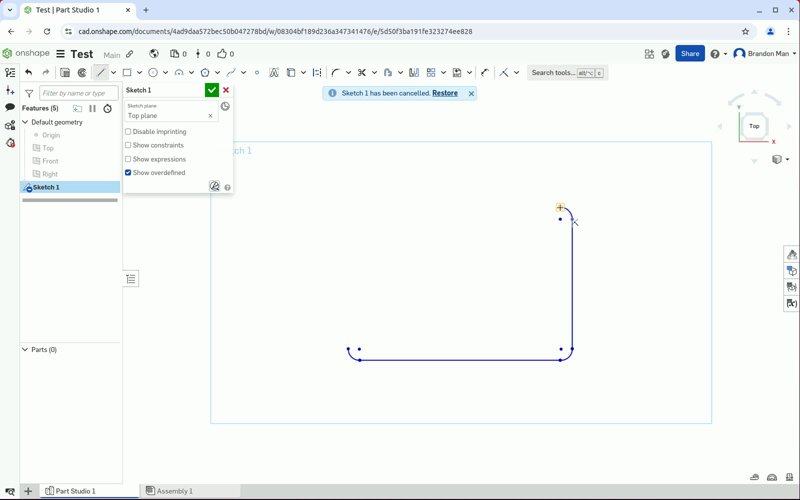
mouse_move(359, 207)
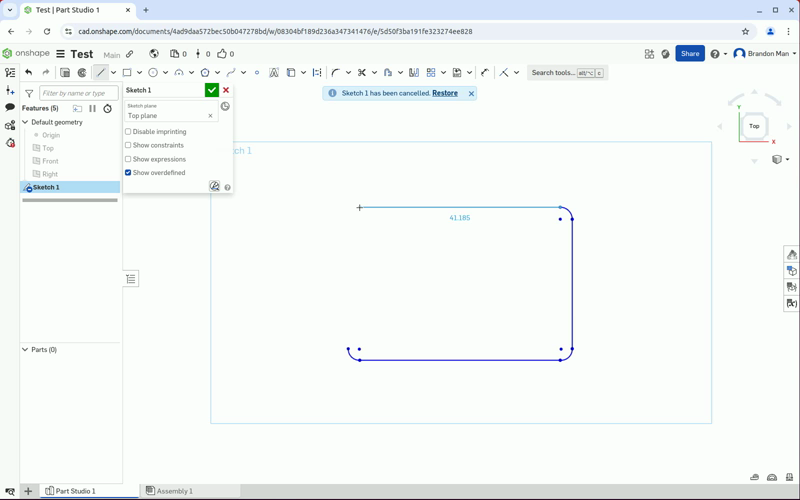
click(359, 207)
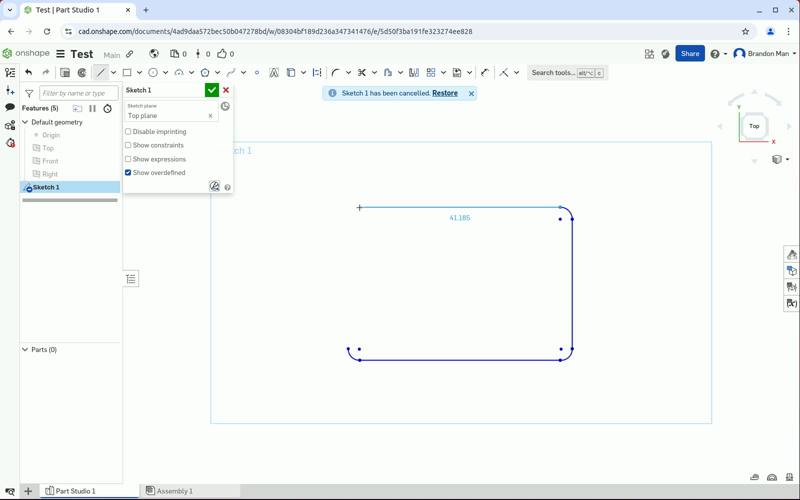
key_up(shift)
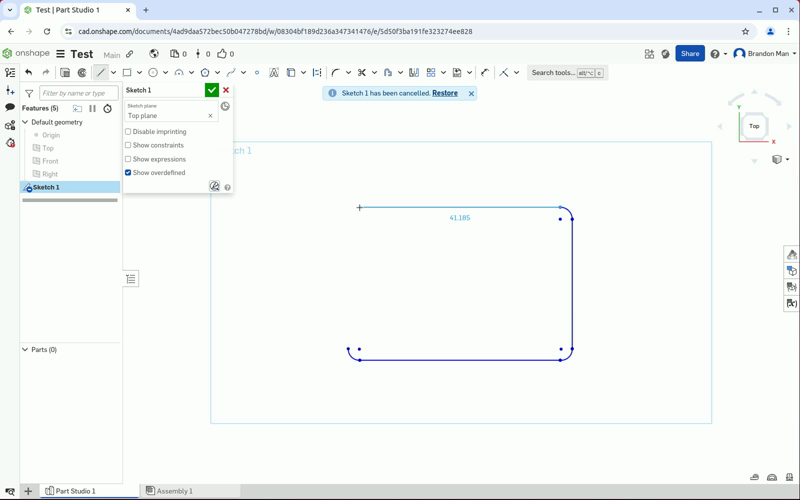
key(esc)
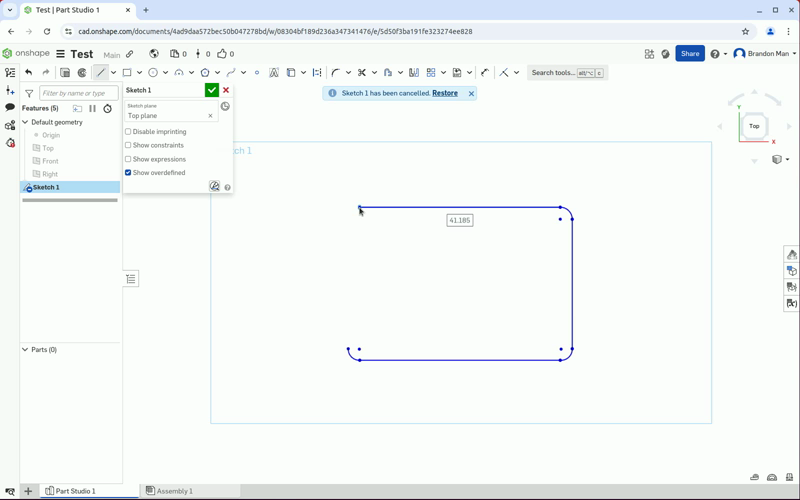
key(a)
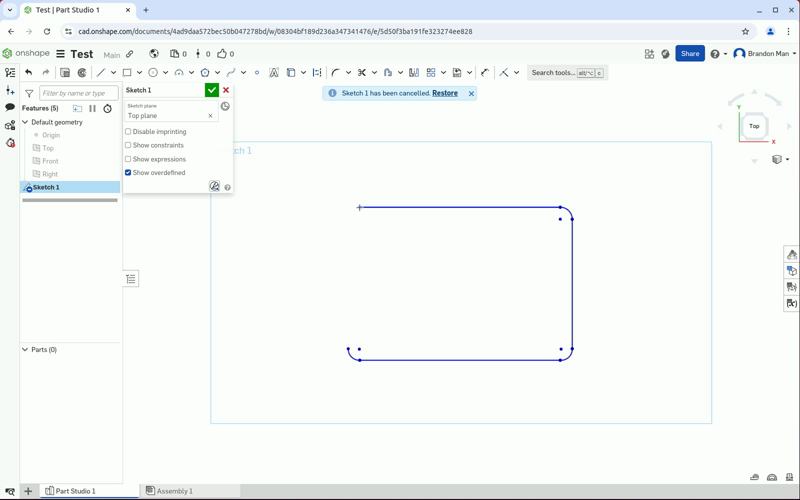
mouse_move(359, 207)
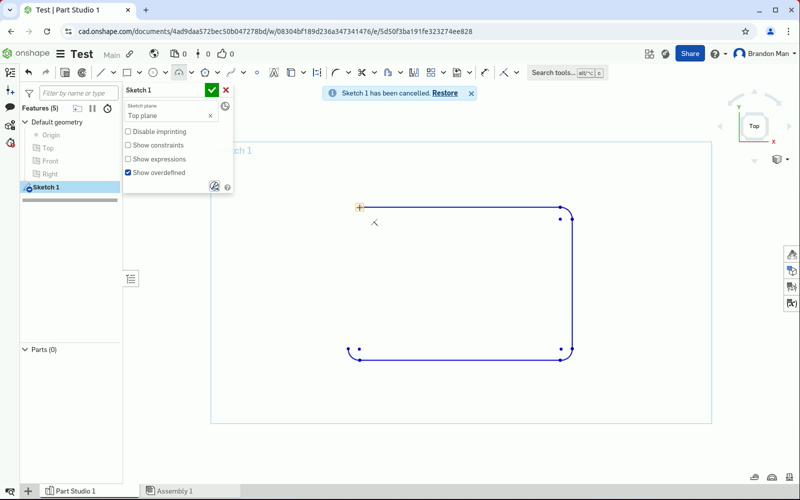
click(359, 207)
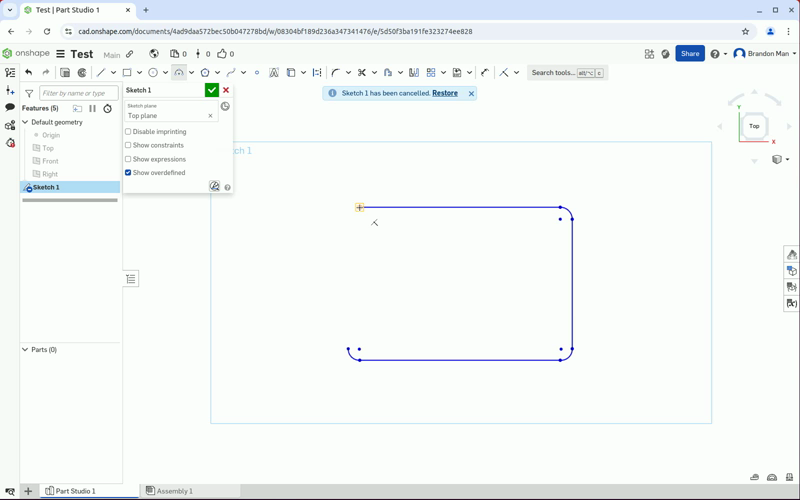
key_down(shift)
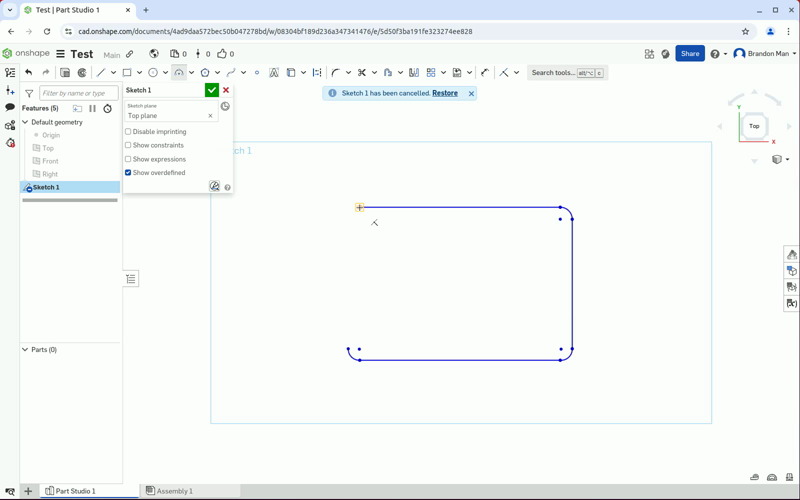
mouse_move(348, 219)
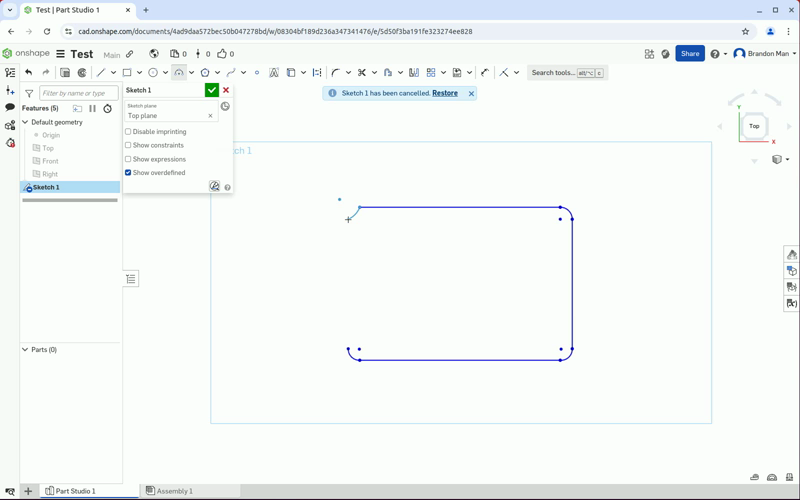
click(348, 219)
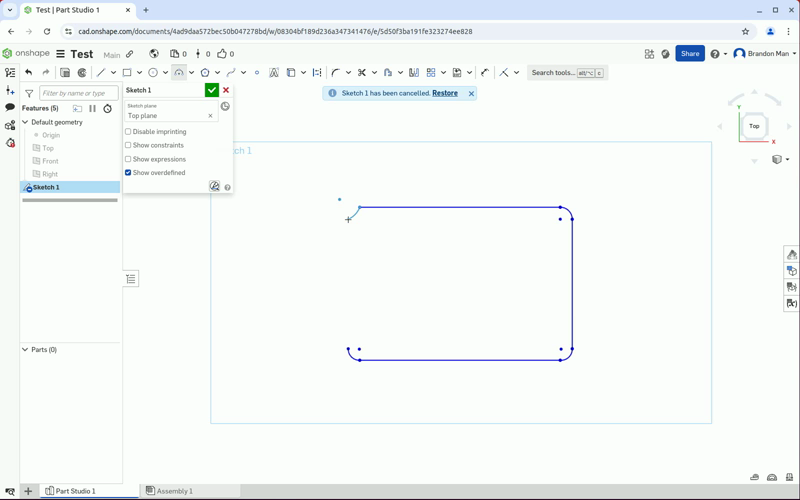
mouse_move(351, 210)
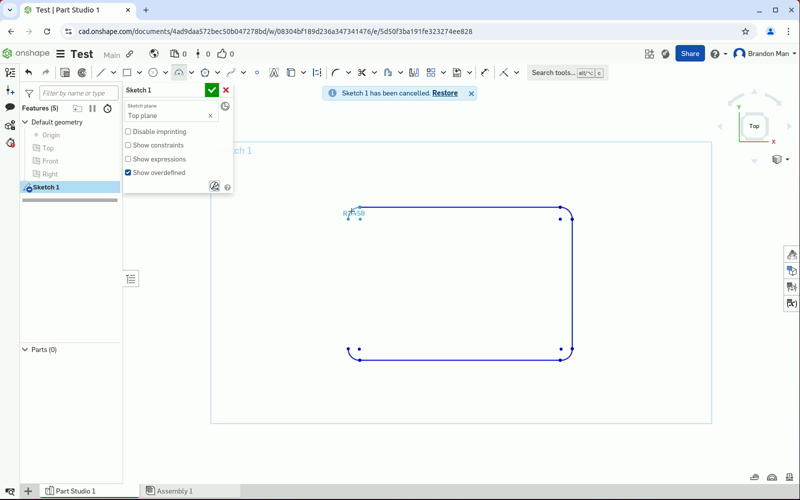
click(351, 210)
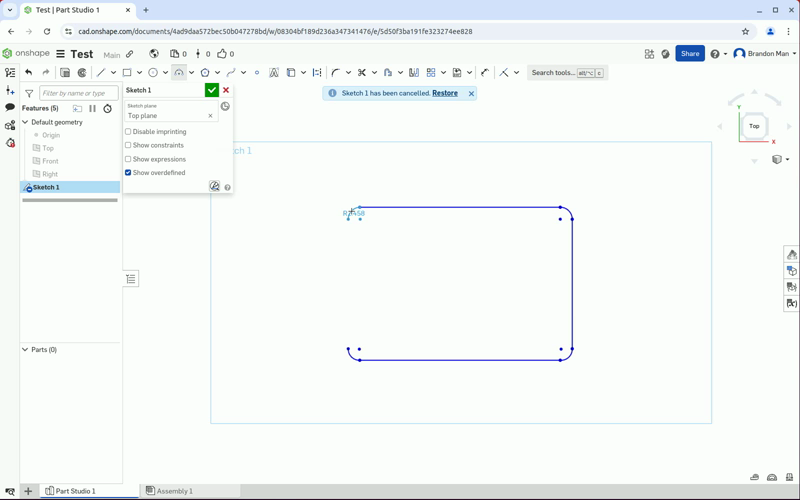
key_up(shift)
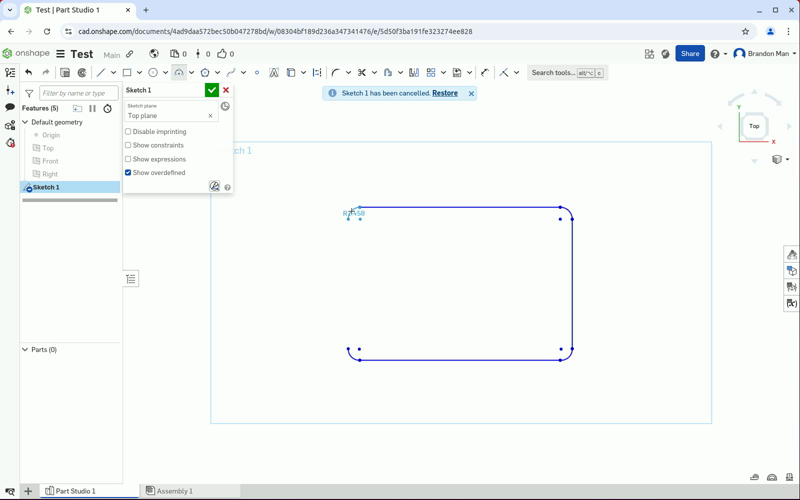
key(esc)
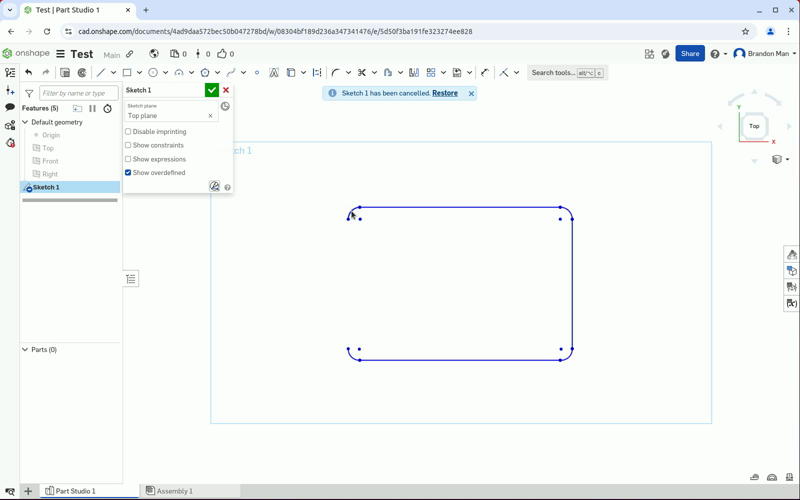
key(l)
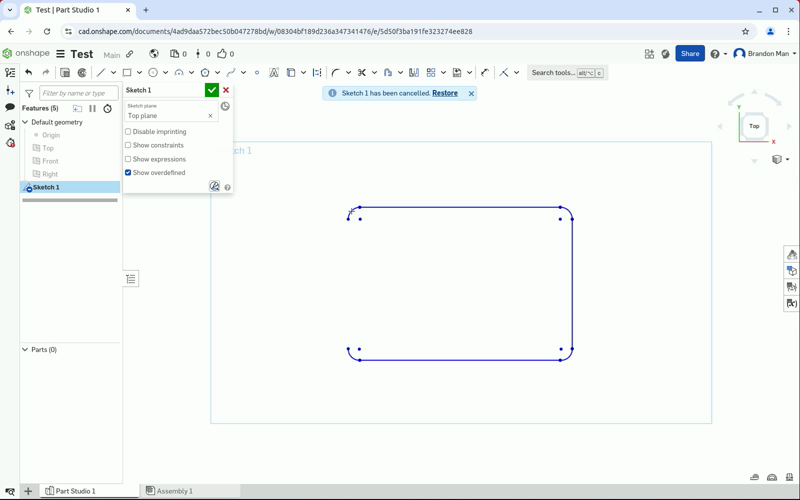
mouse_move(348, 219)
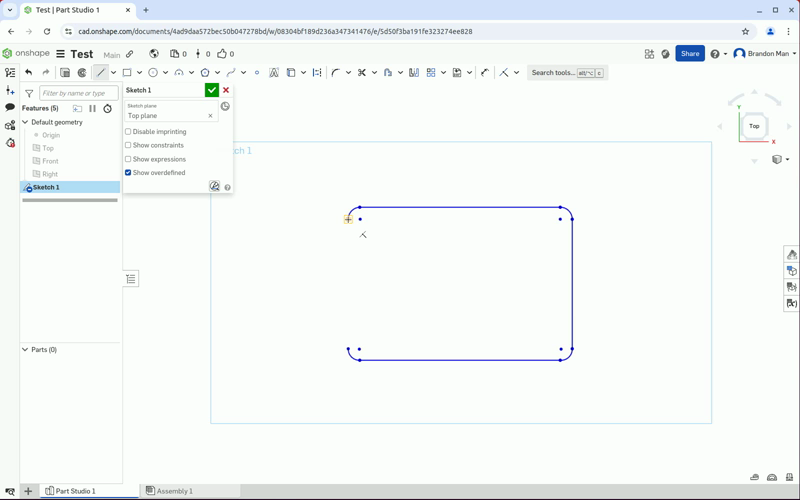
click(348, 219)
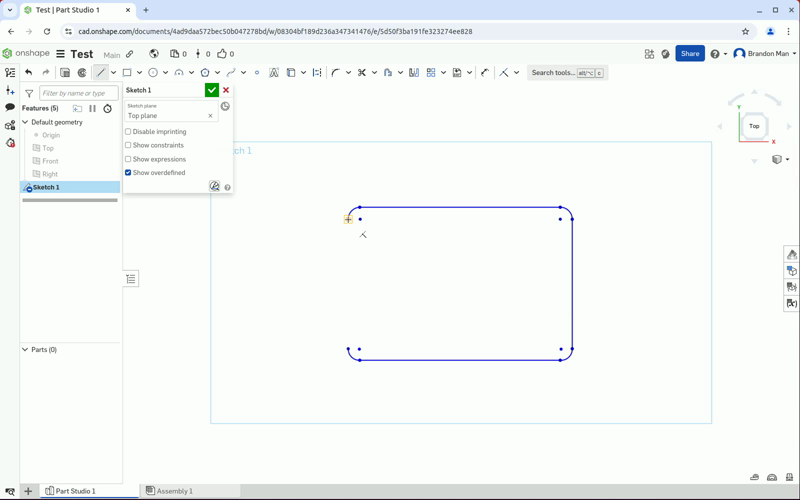
key_down(shift)
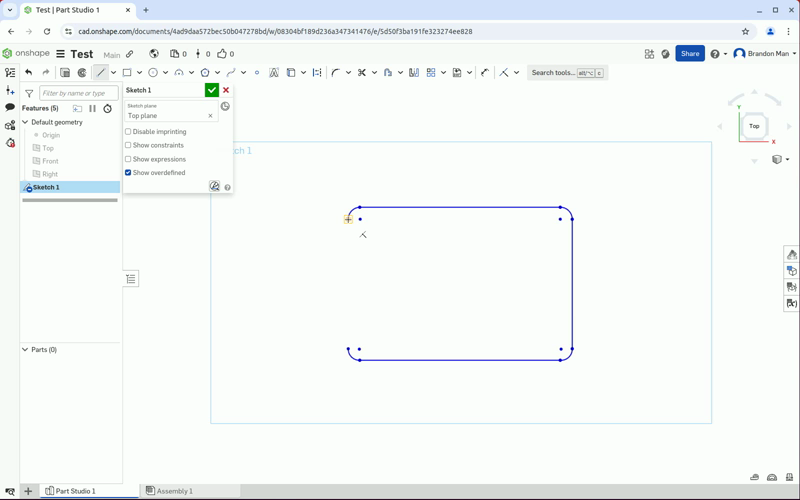
mouse_move(348, 348)
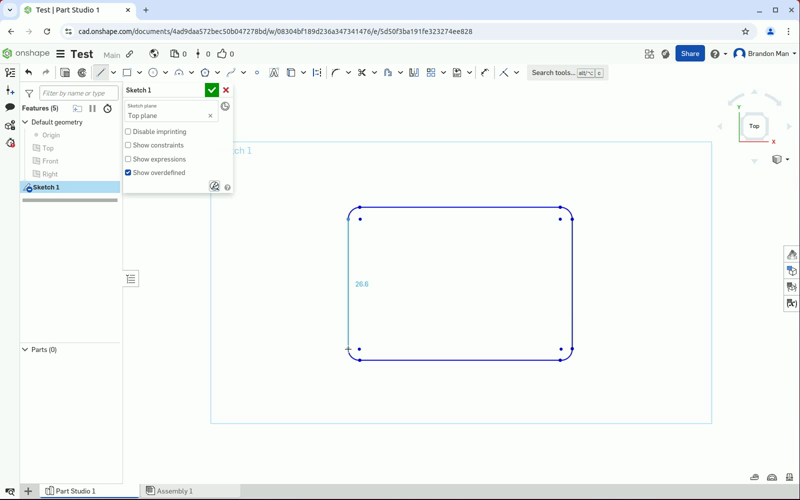
key_up(shift)
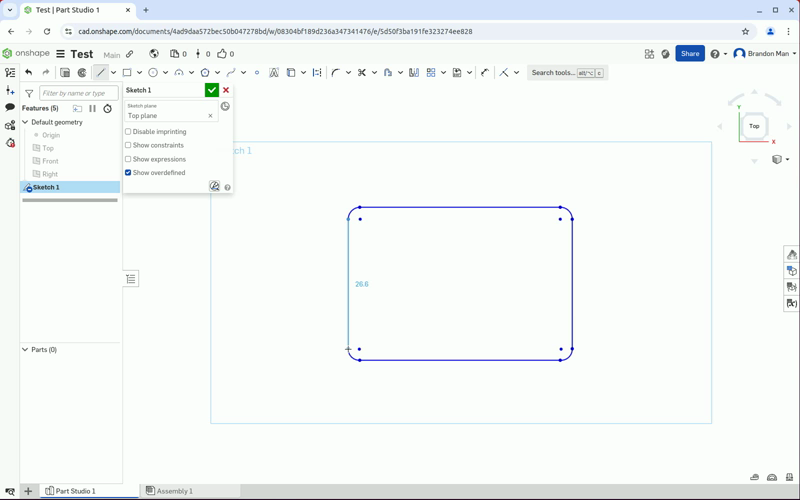
click(348, 348)
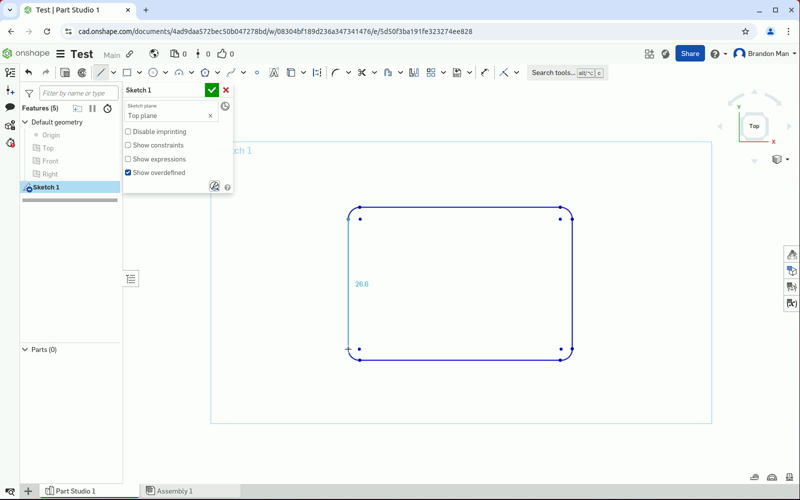
key(esc)
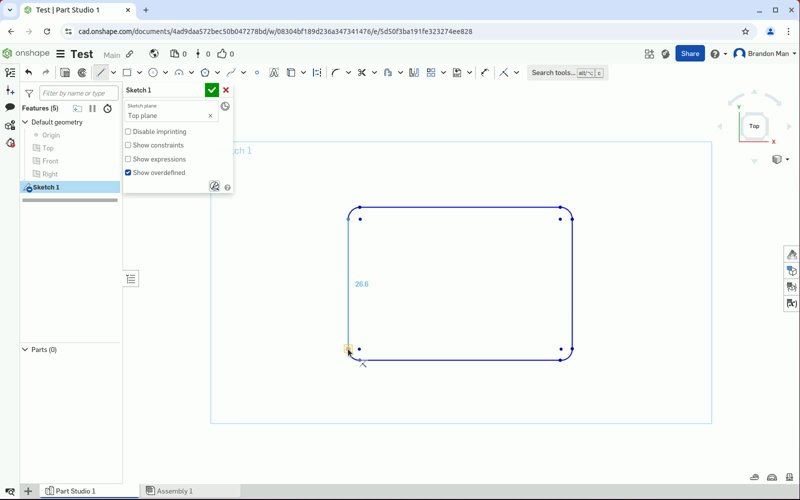
key(c)
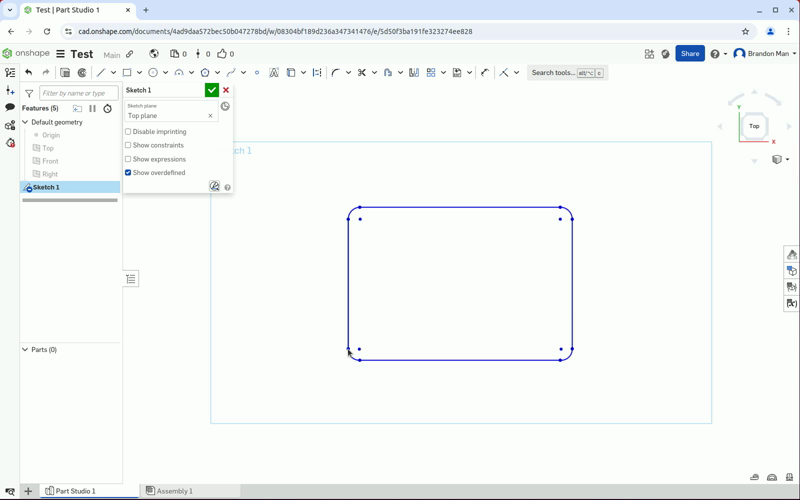
key_down(shift)
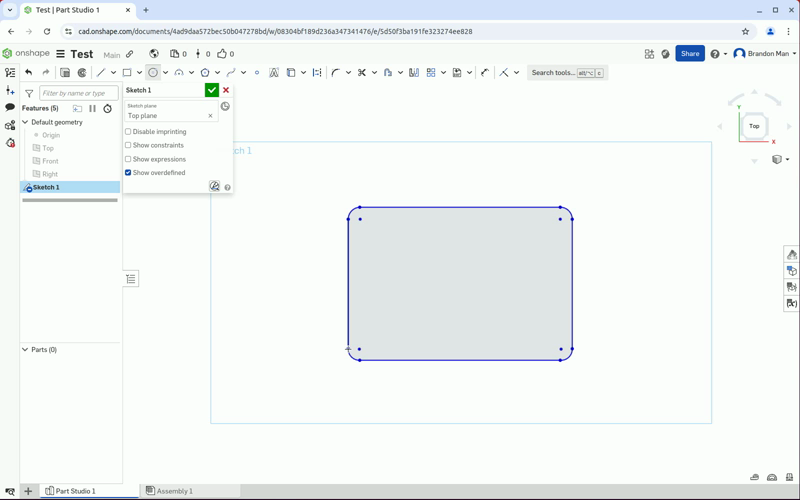
mouse_move(357, 219)
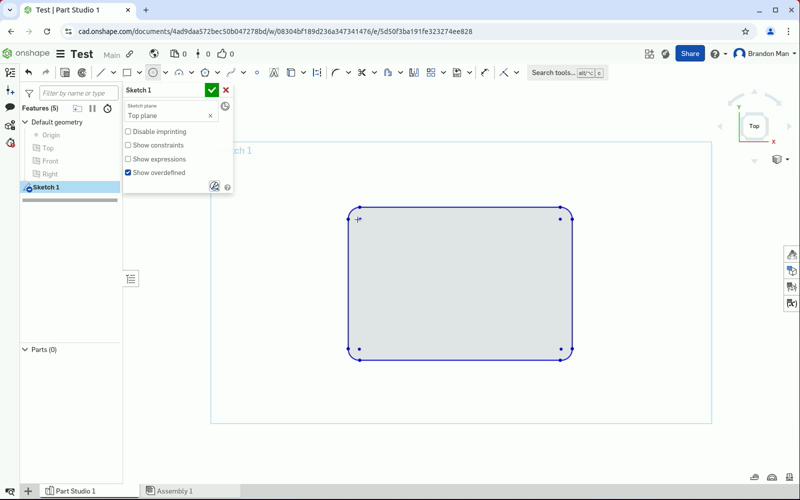
scroll(6)
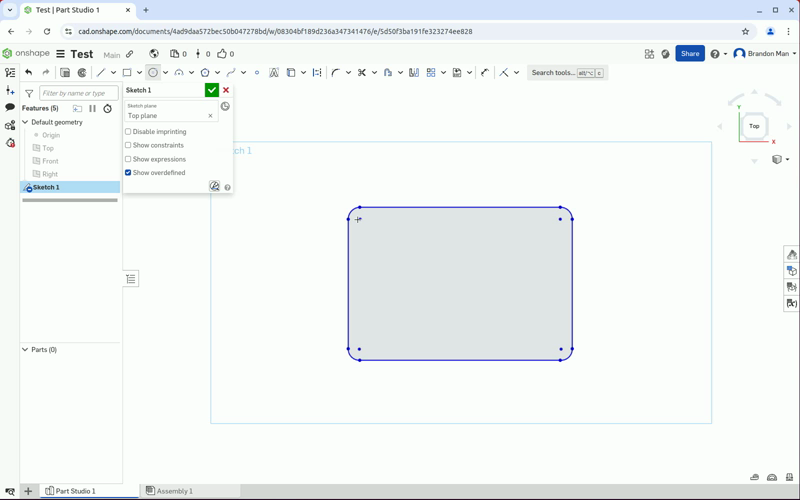
scroll(6)
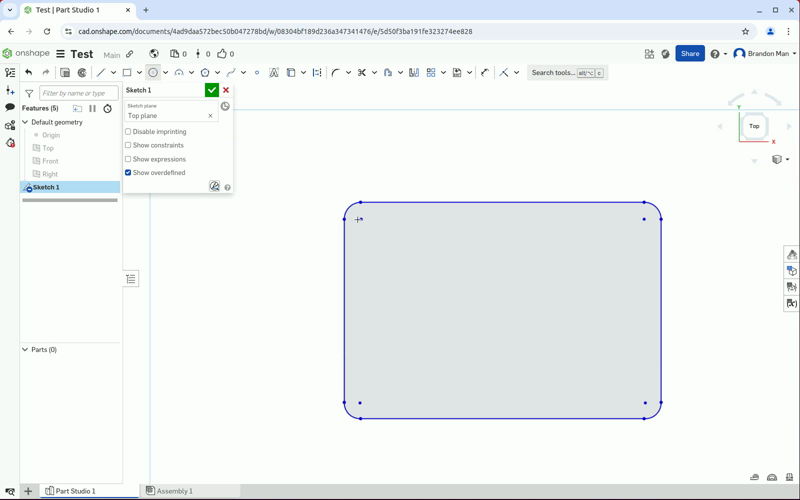
scroll(6)
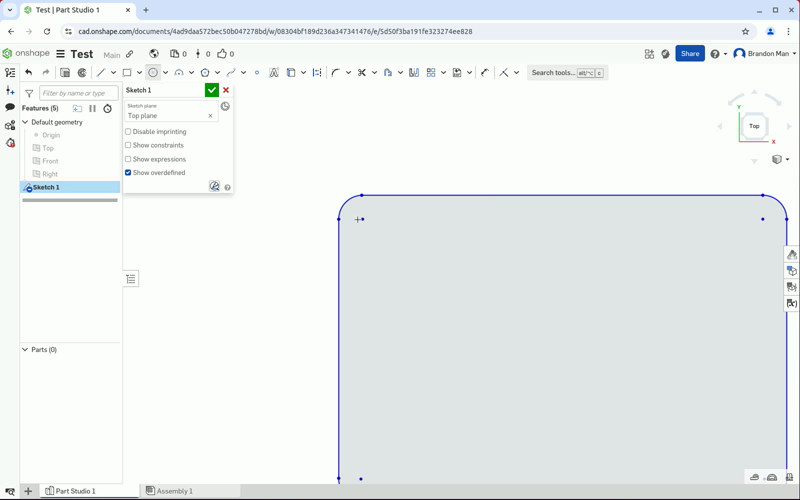
scroll(6)
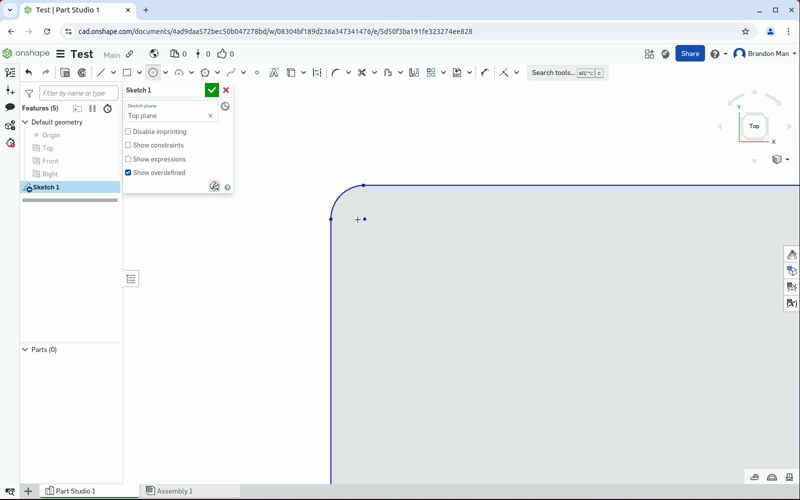
scroll(6)
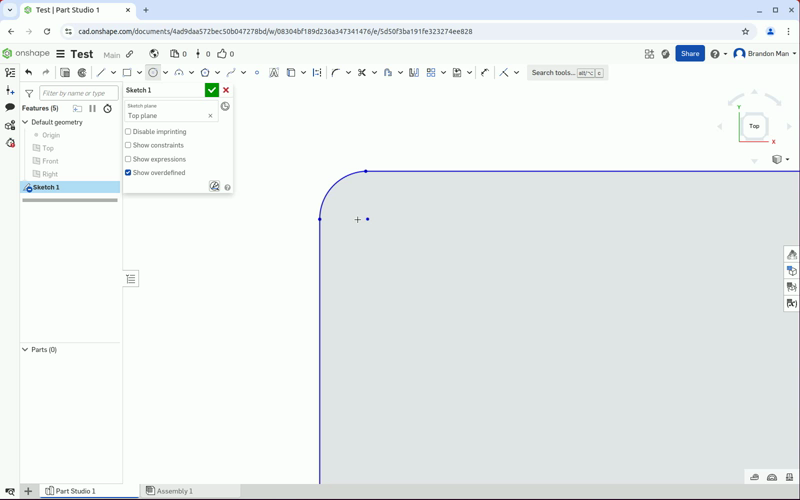
scroll(6)
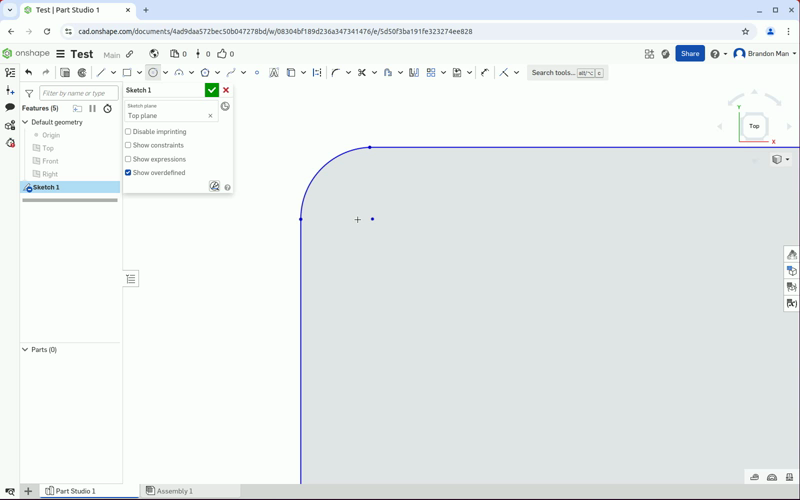
scroll(6)
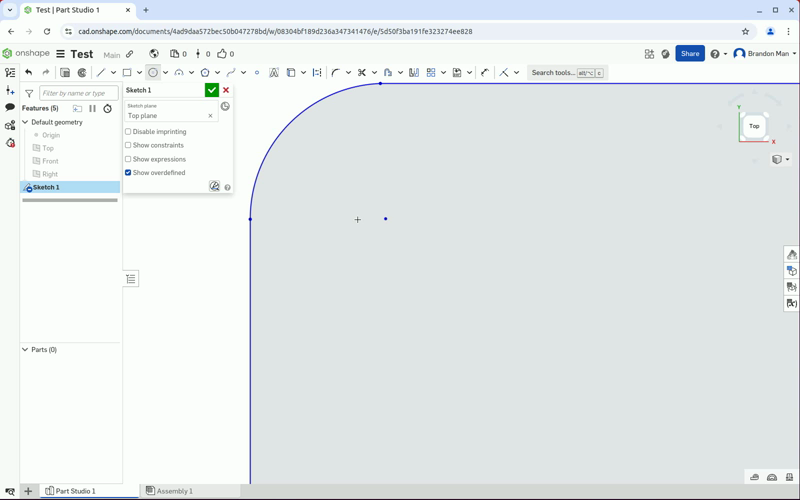
click(357, 219)
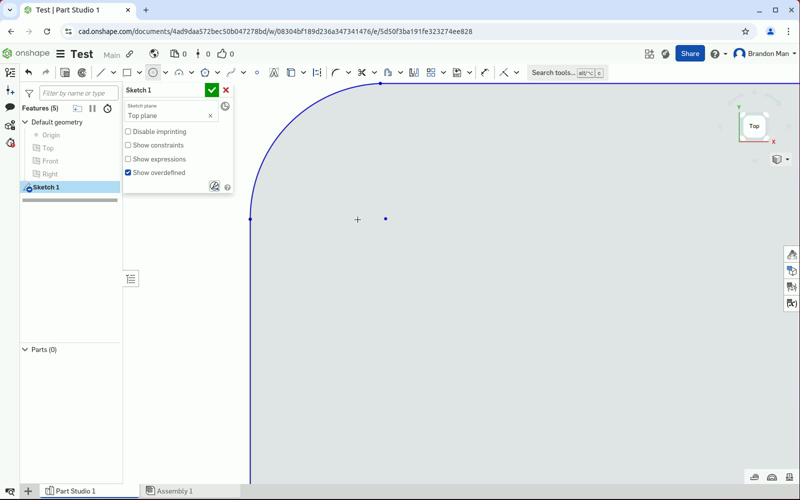
scroll(-6)
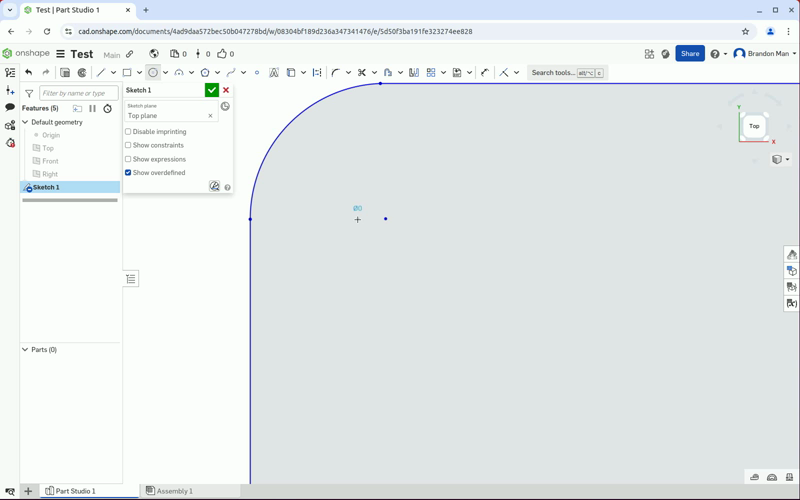
scroll(-6)
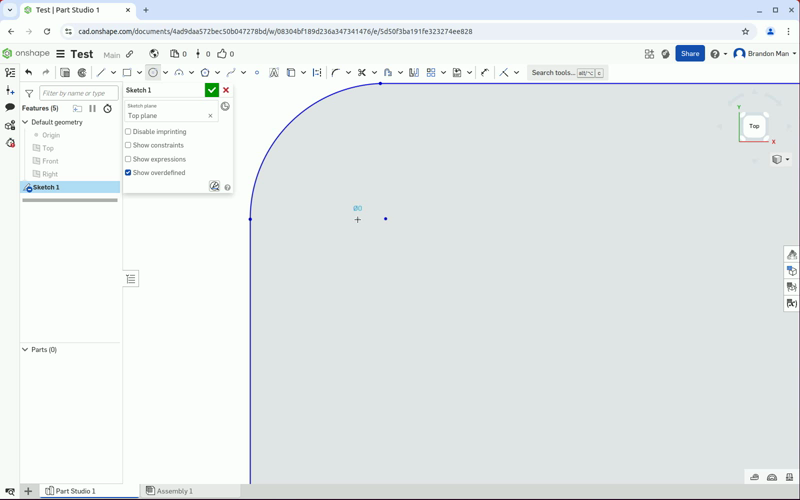
scroll(-6)
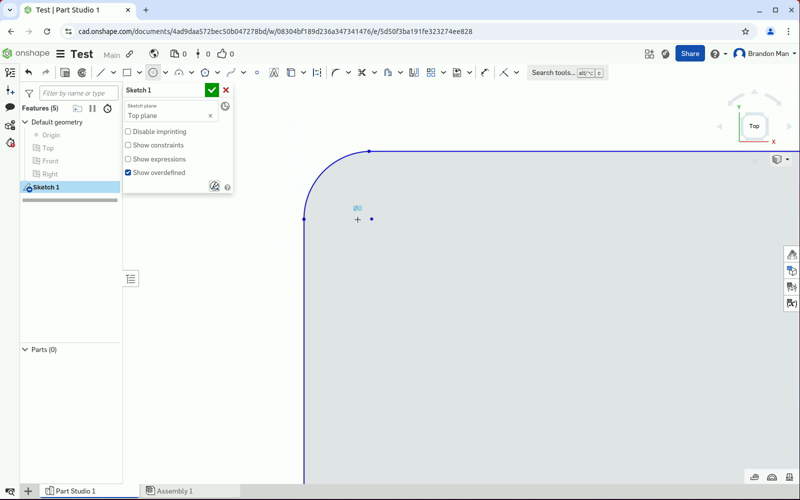
scroll(-6)
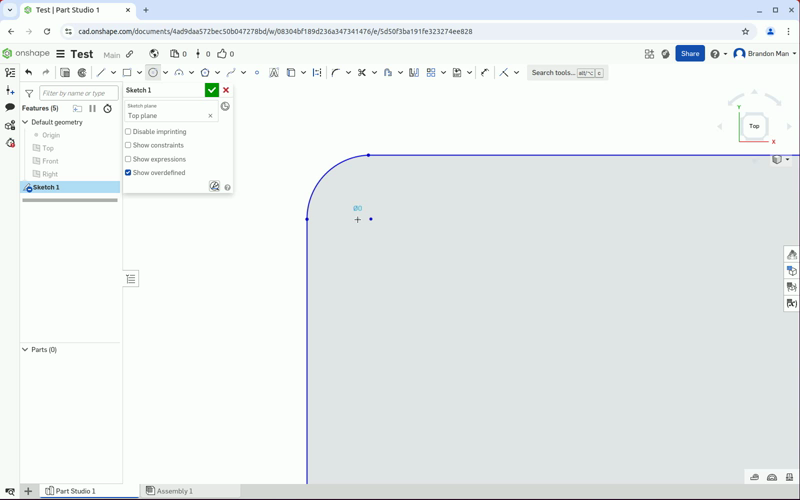
scroll(-6)
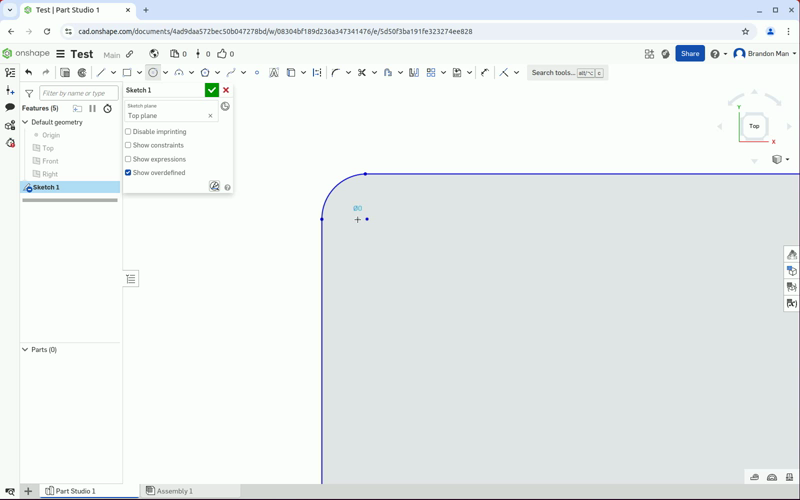
scroll(-6)
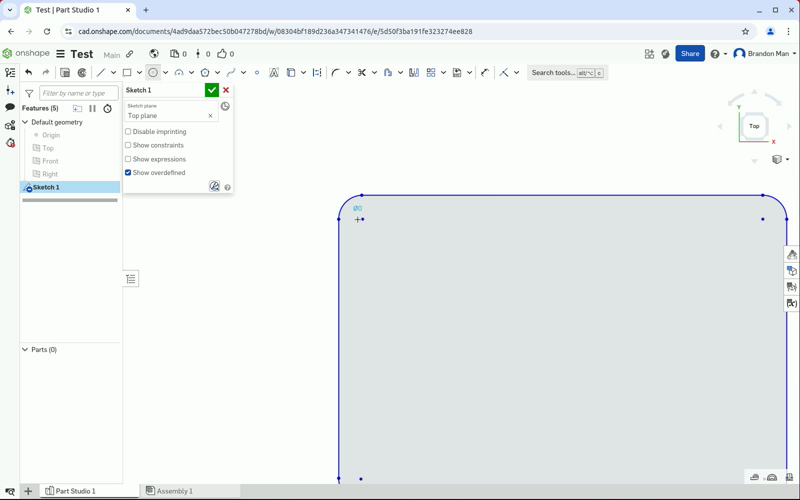
scroll(-6)
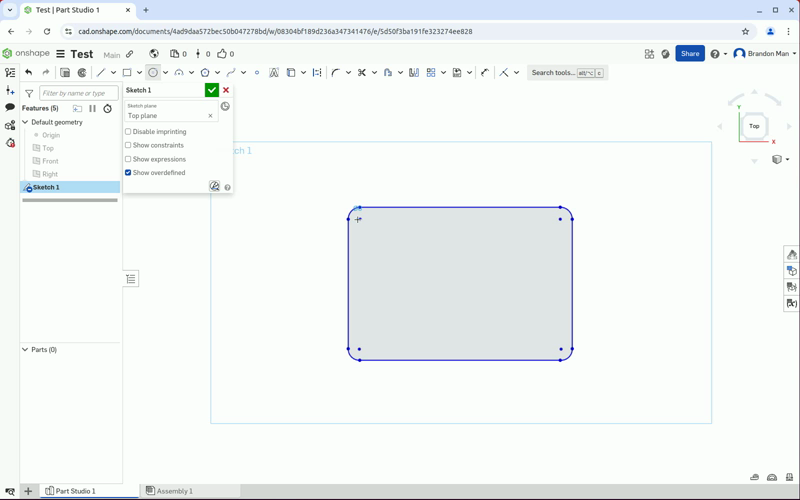
key_up(shift)
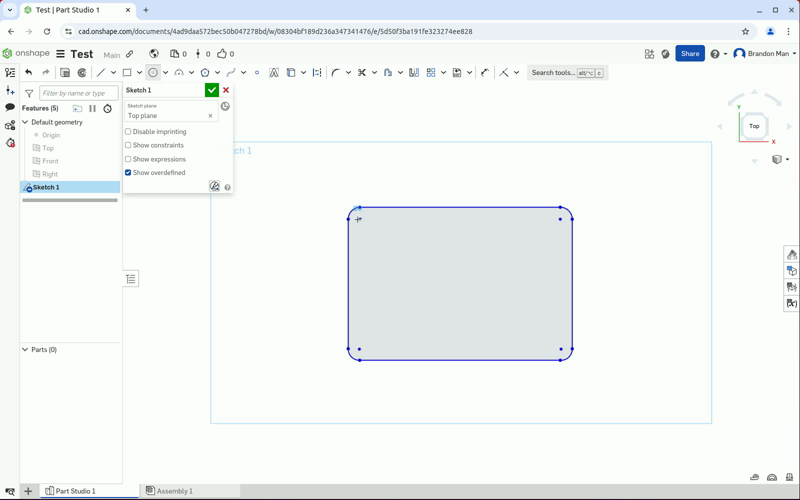
mouse_move(359, 219)
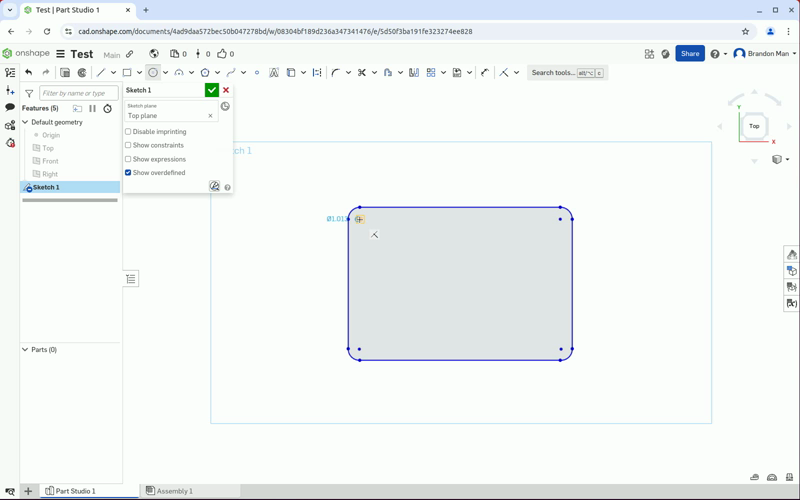
scroll(6)
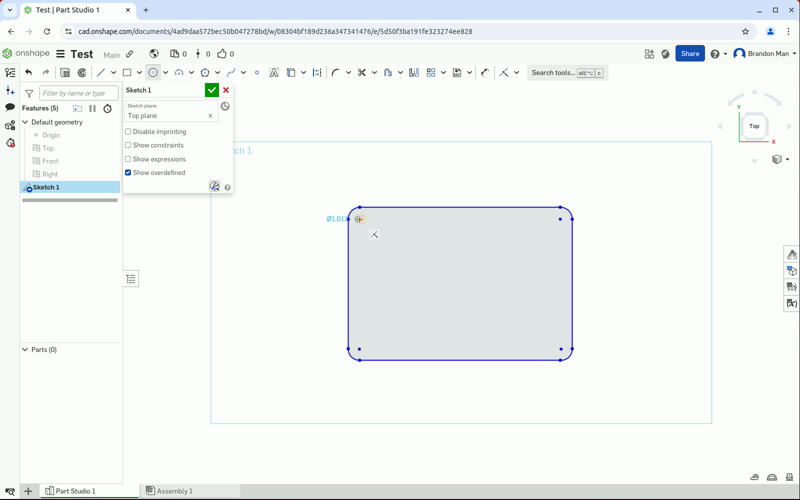
scroll(6)
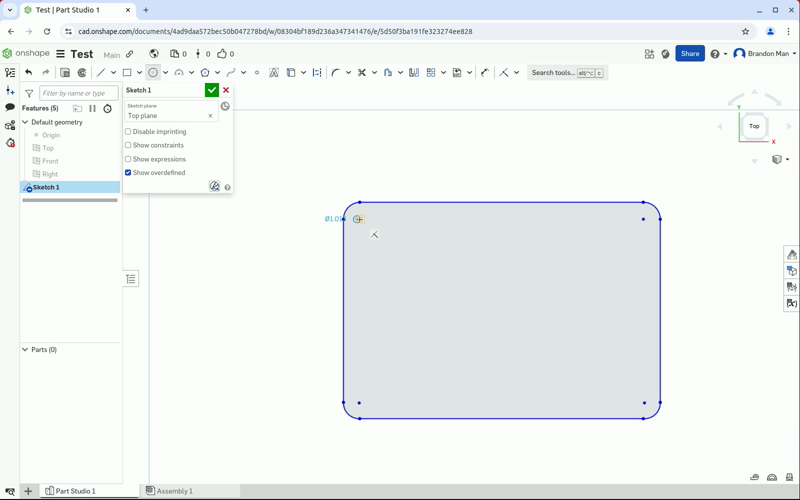
scroll(6)
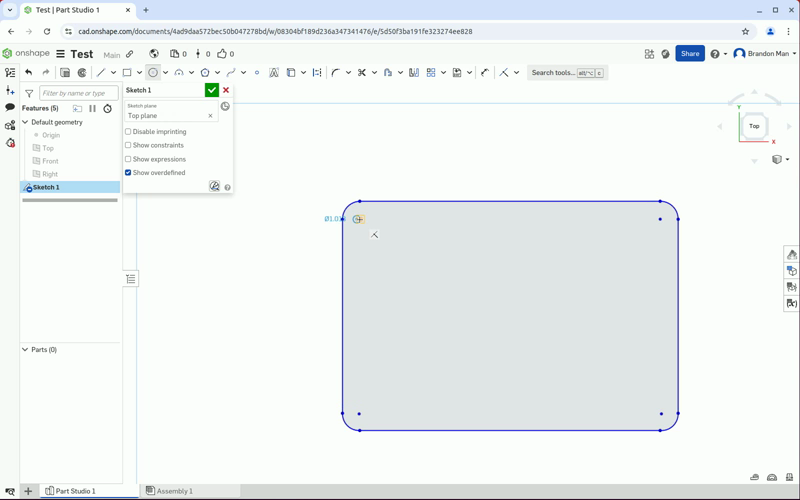
scroll(6)
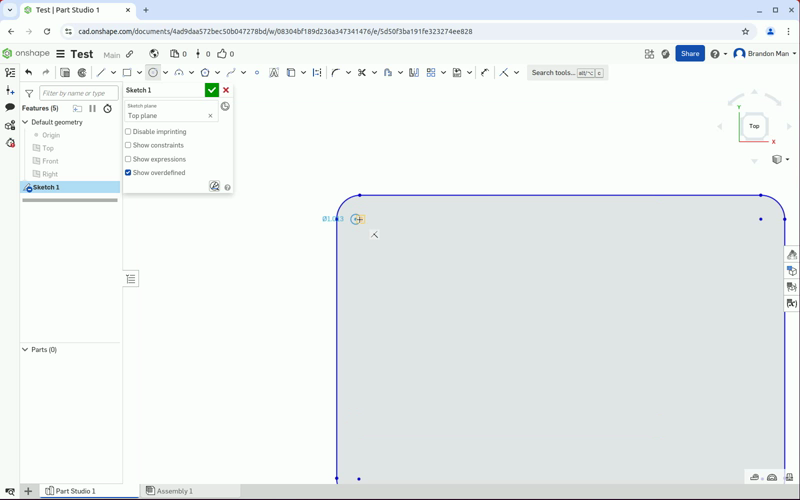
scroll(6)
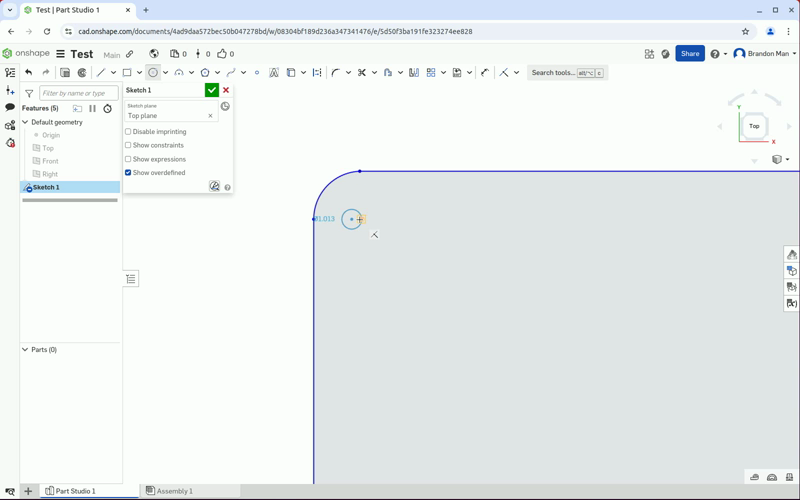
scroll(6)
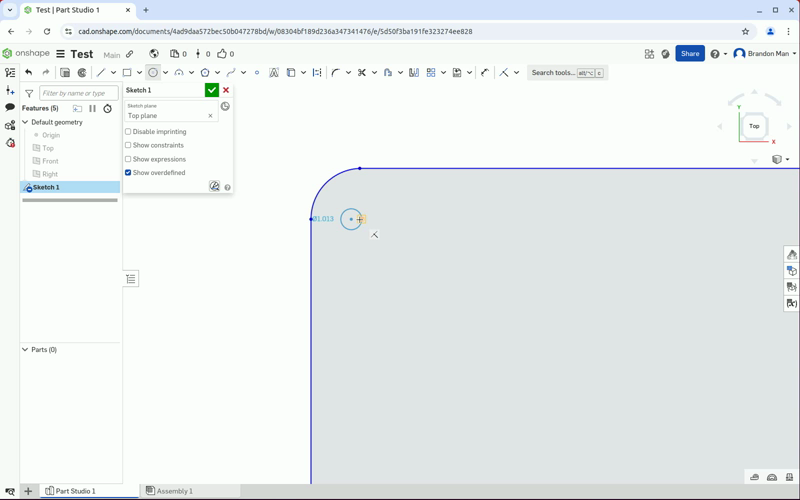
scroll(6)
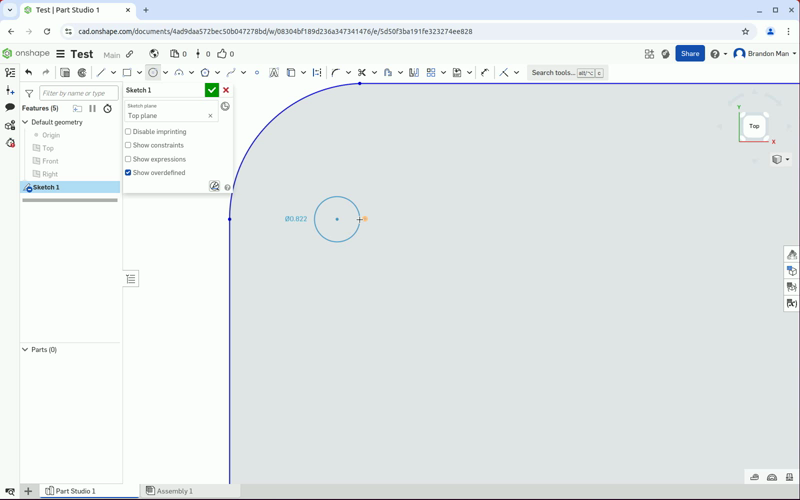
click(359, 219)
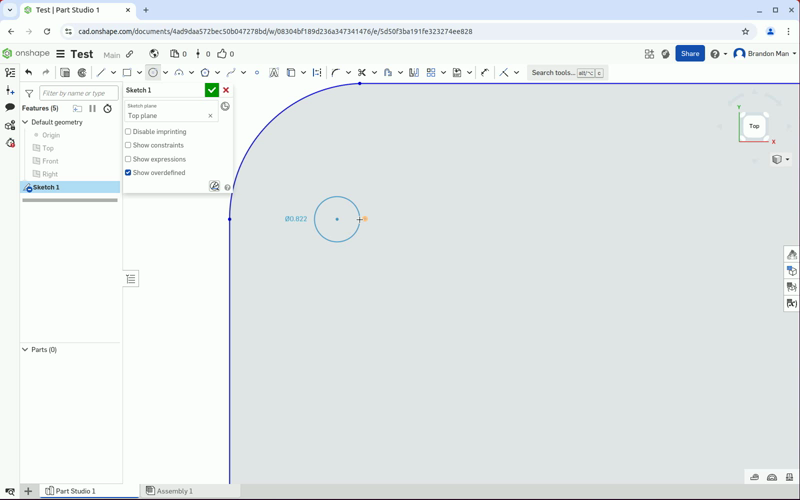
scroll(-6)
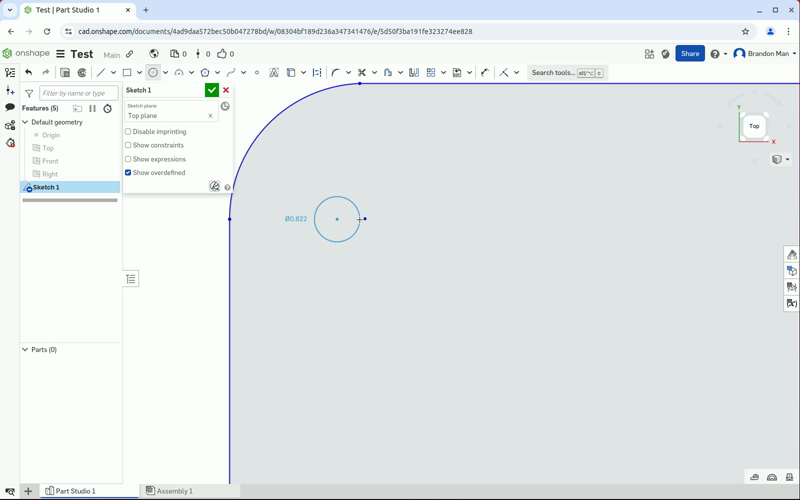
scroll(-6)
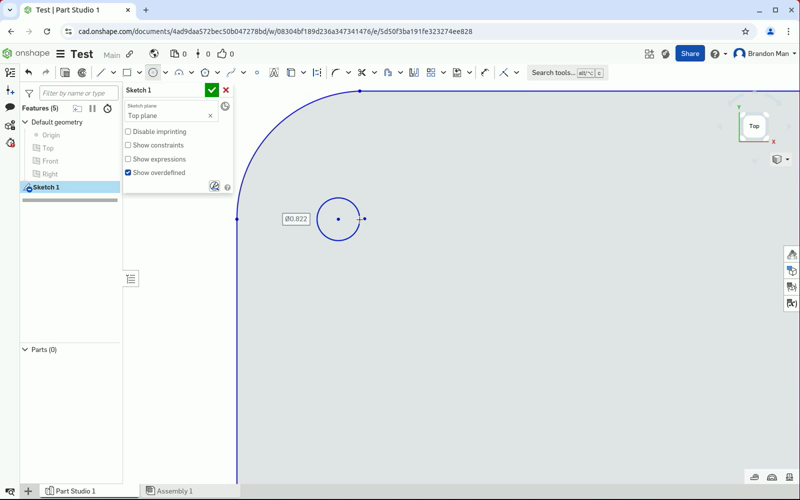
scroll(-6)
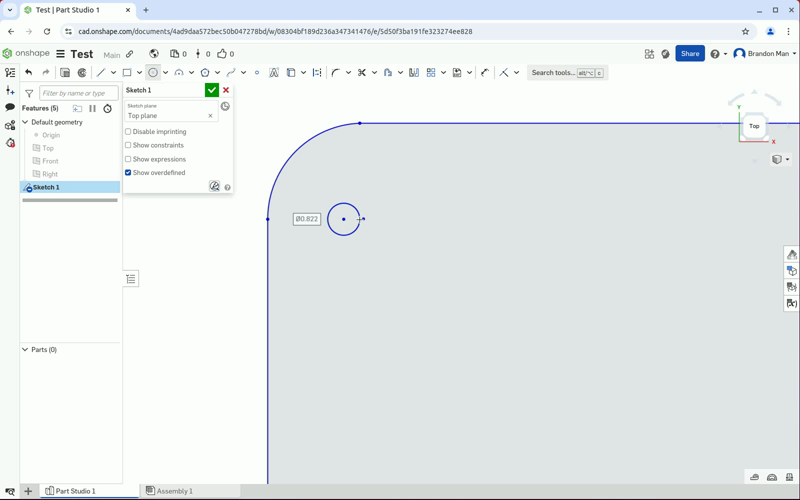
scroll(-6)
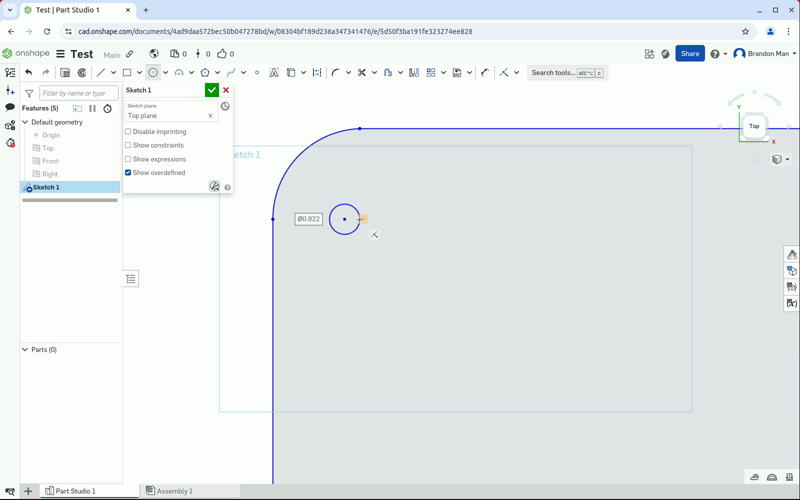
scroll(-6)
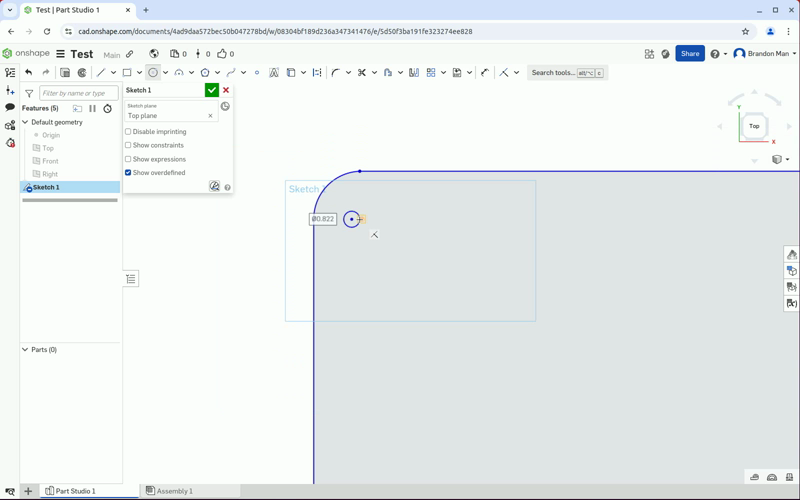
scroll(-6)
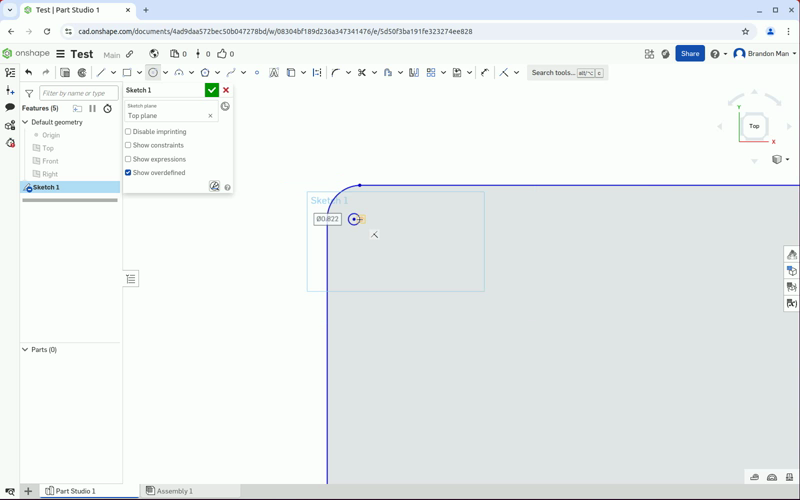
scroll(-6)
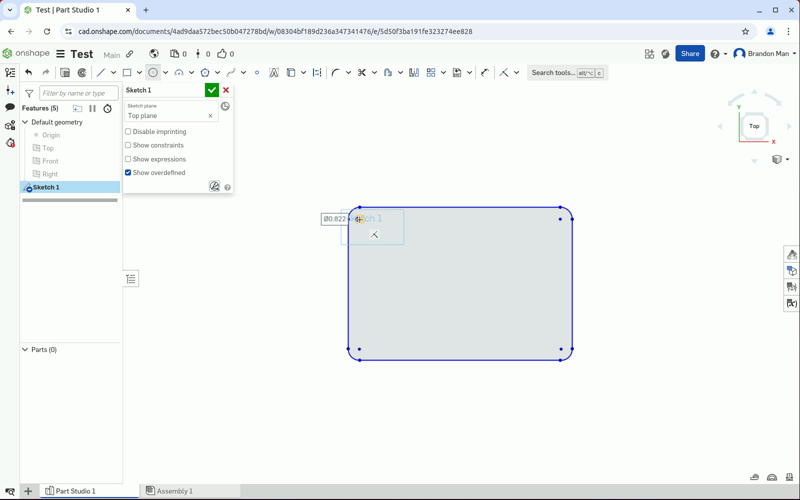
key(esc)
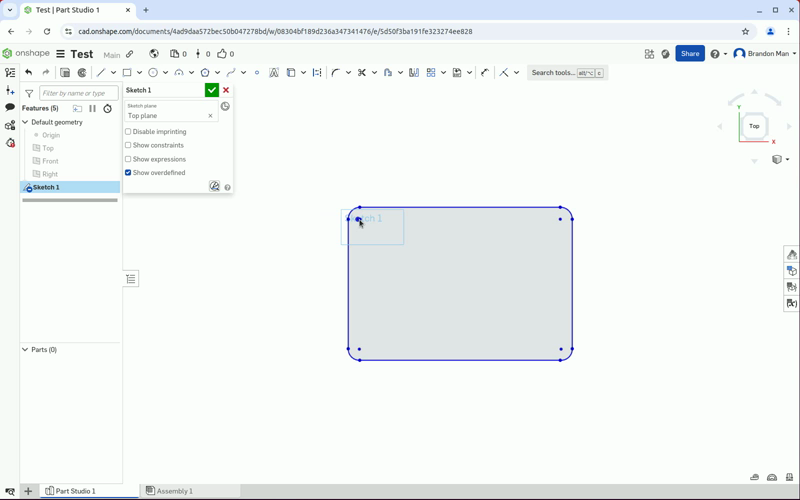
key(c)
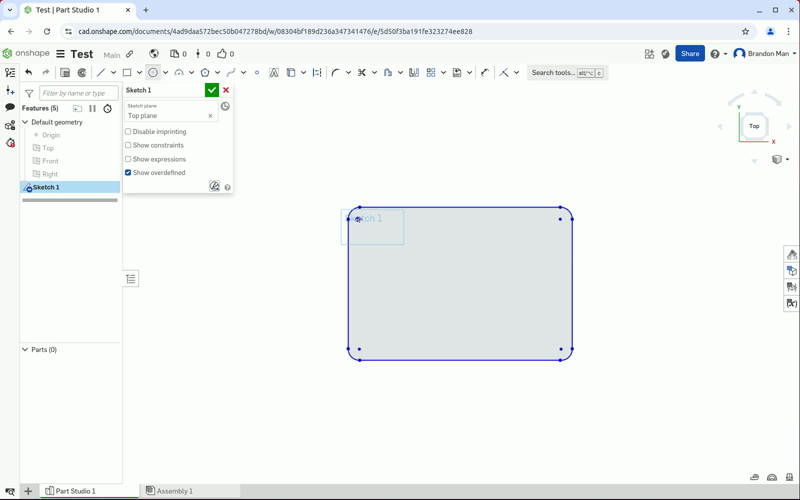
key_down(shift)
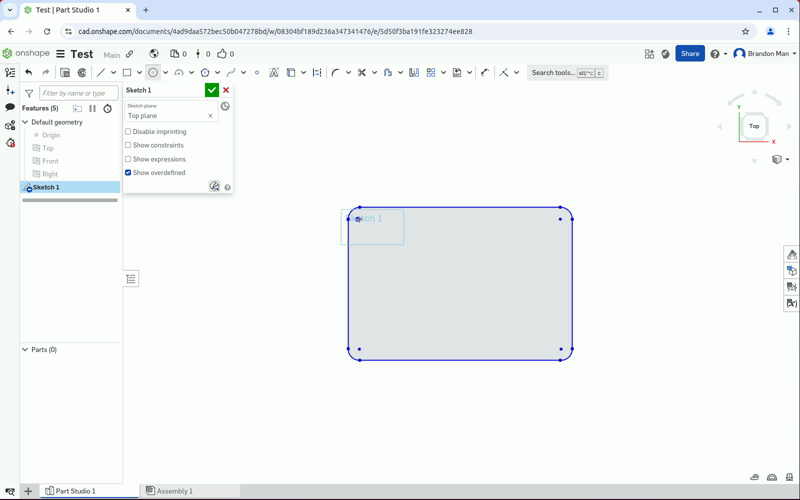
mouse_move(562, 346)
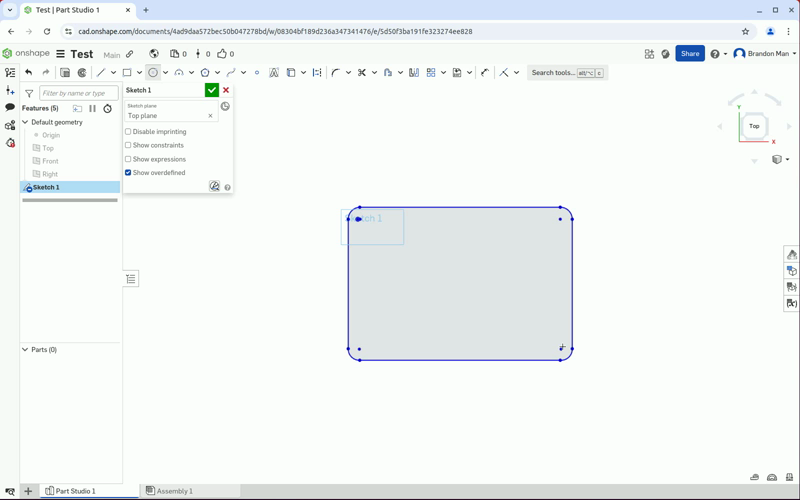
scroll(6)
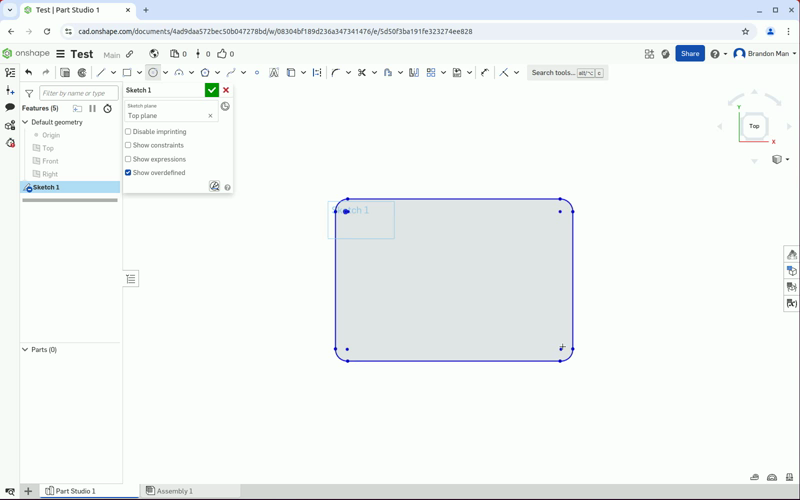
scroll(6)
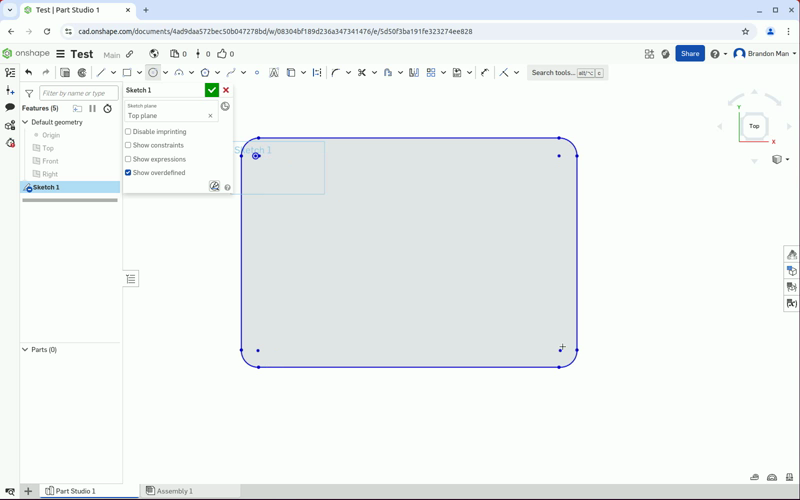
scroll(6)
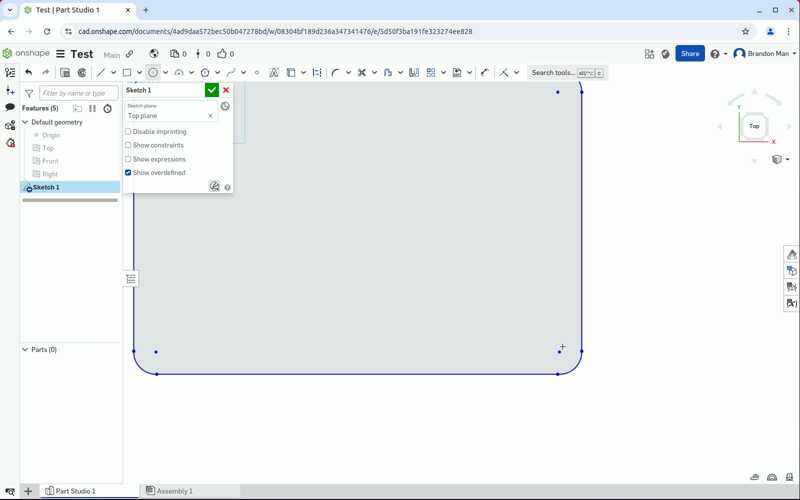
scroll(6)
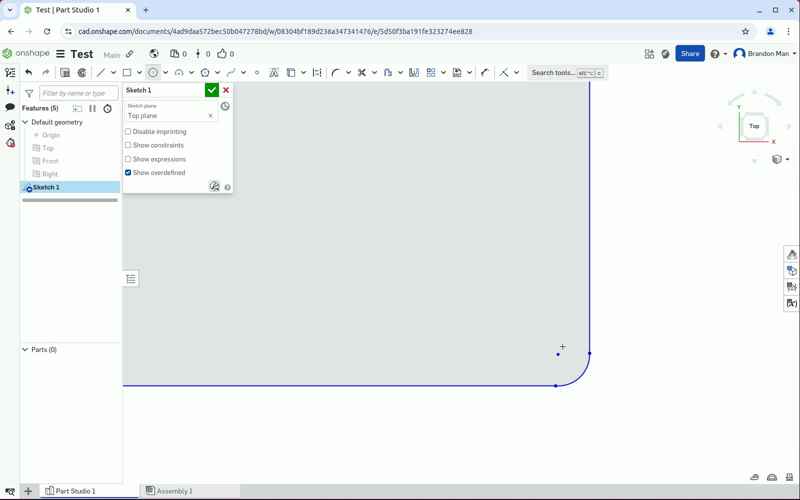
scroll(6)
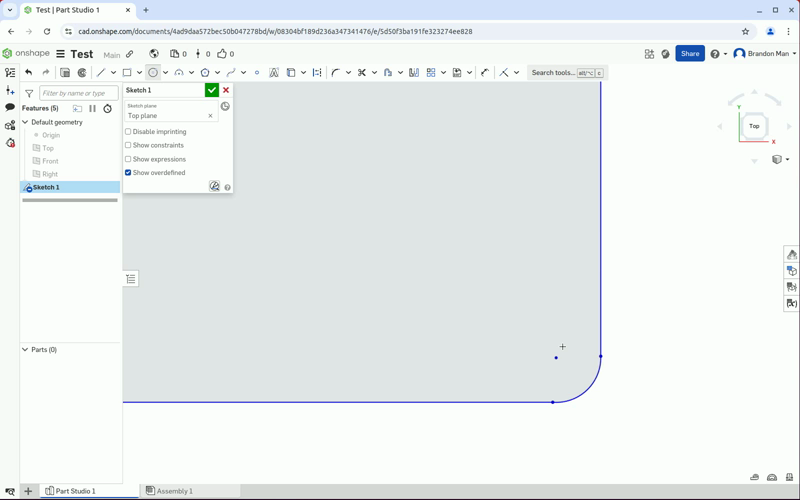
scroll(6)
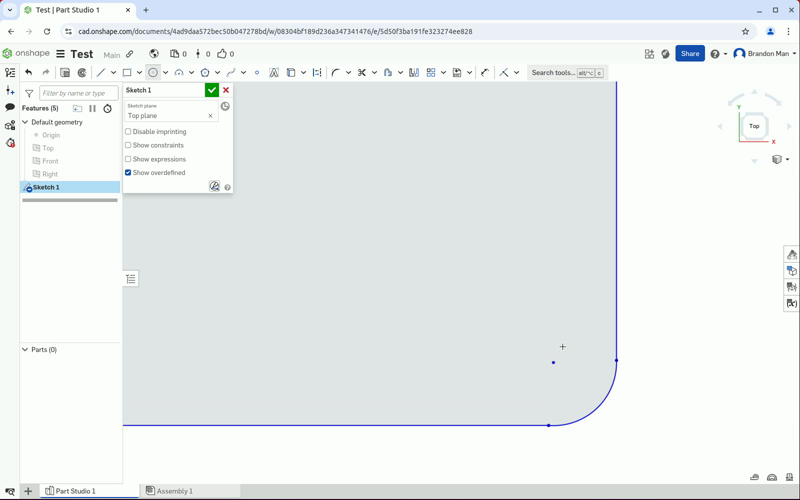
scroll(6)
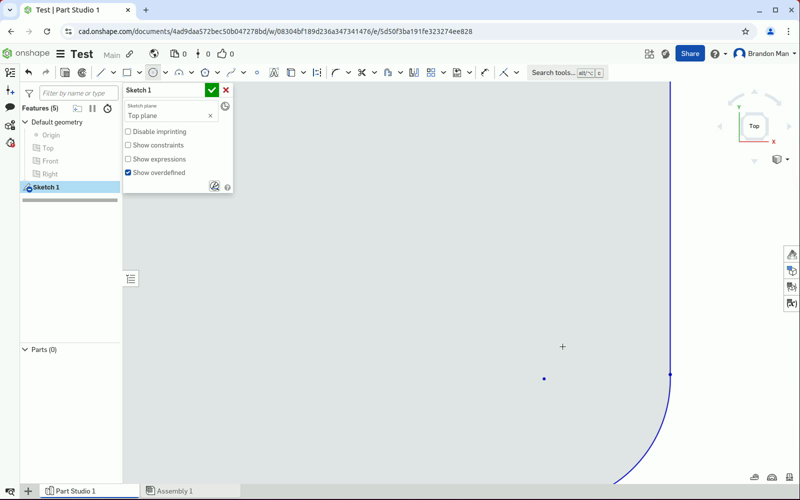
click(562, 346)
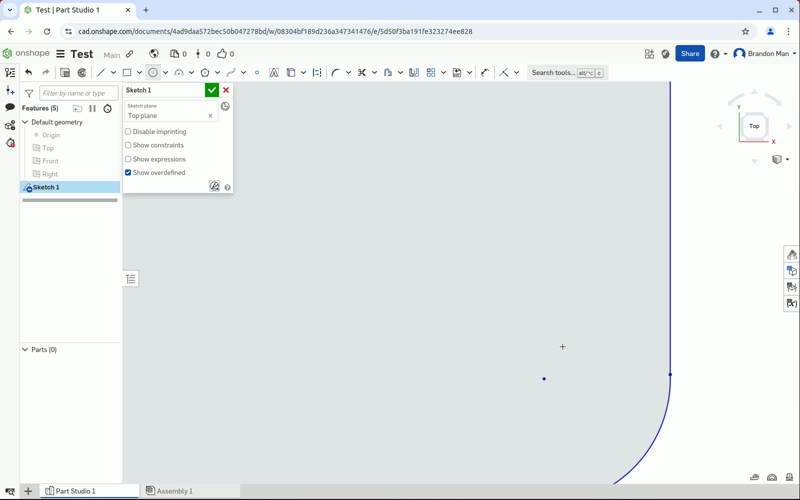
scroll(-6)
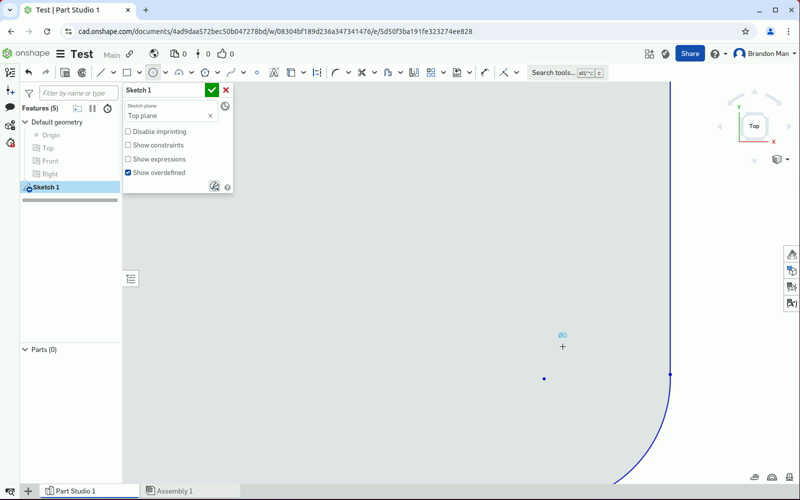
scroll(-6)
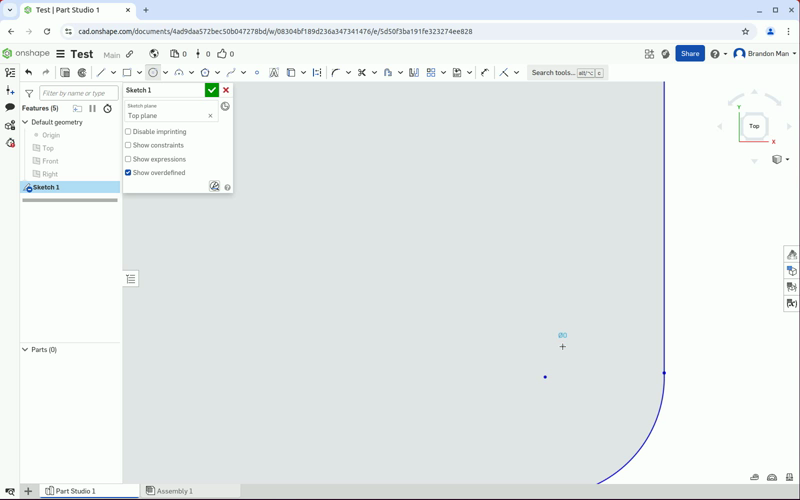
scroll(-6)
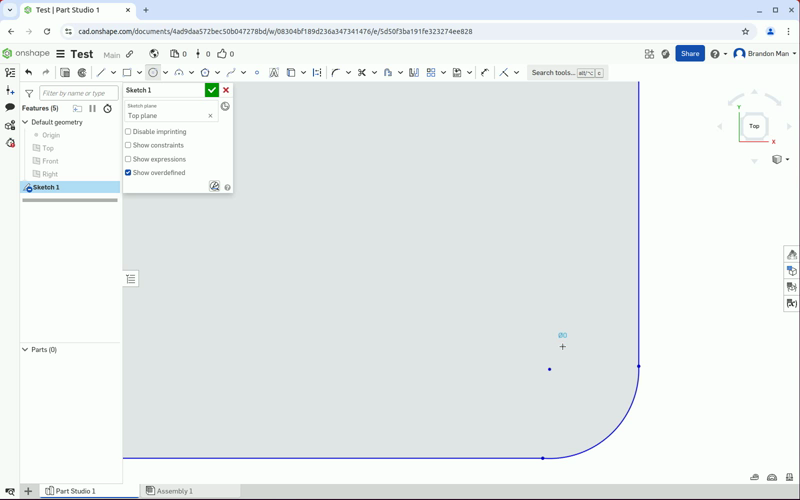
scroll(-6)
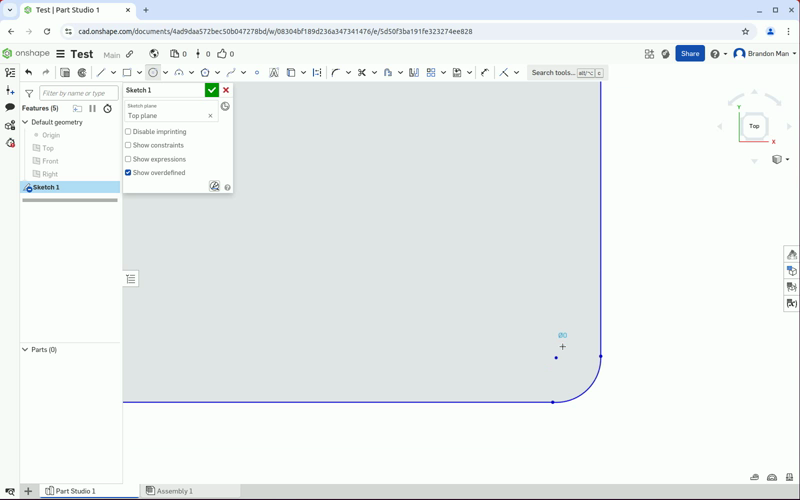
scroll(-6)
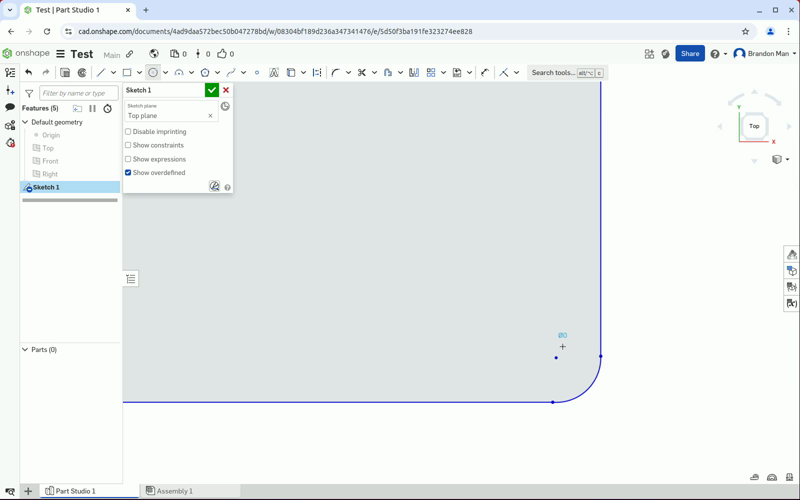
scroll(-6)
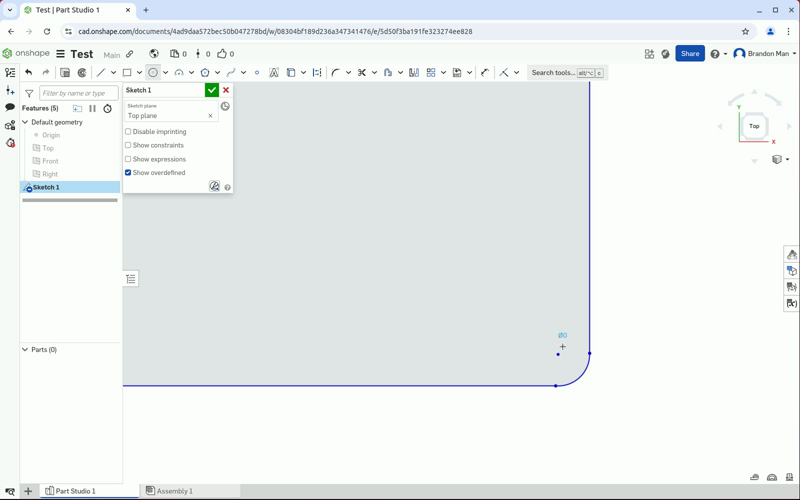
scroll(-6)
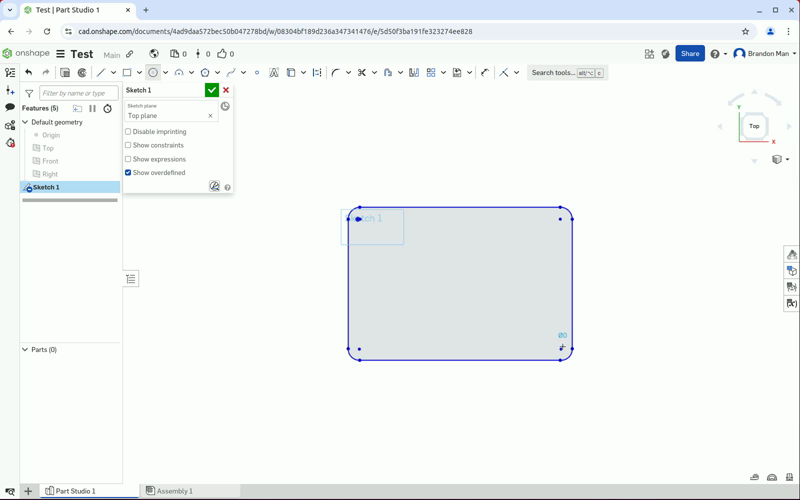
key_up(shift)
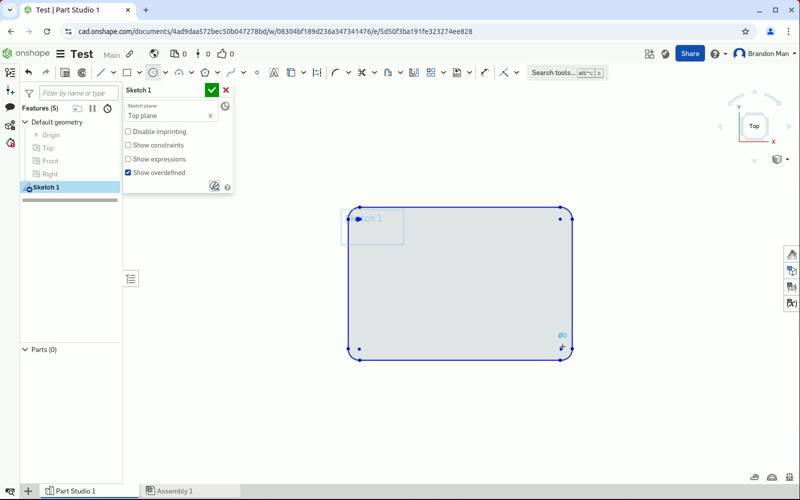
mouse_move(565, 346)
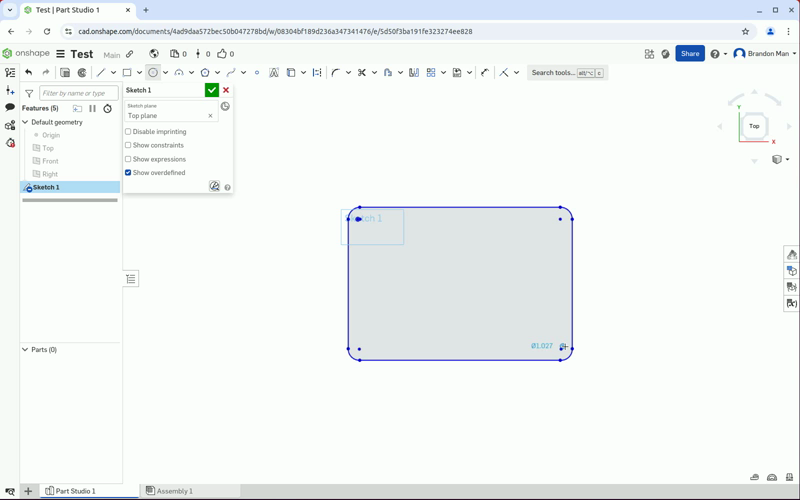
scroll(6)
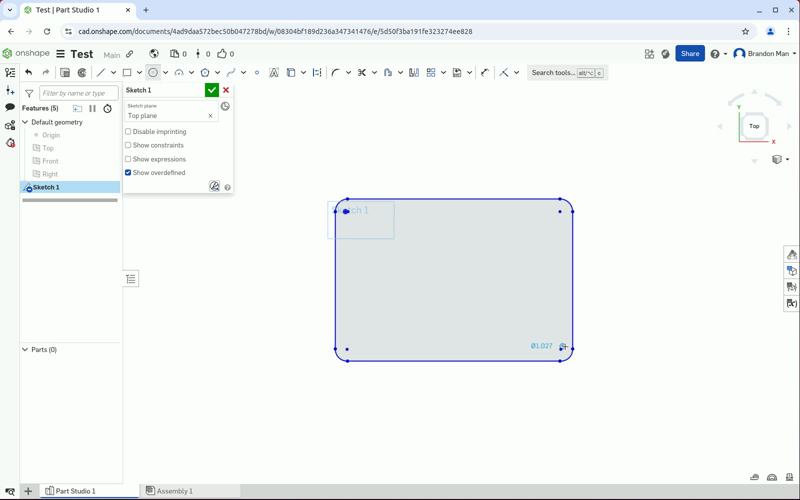
scroll(6)
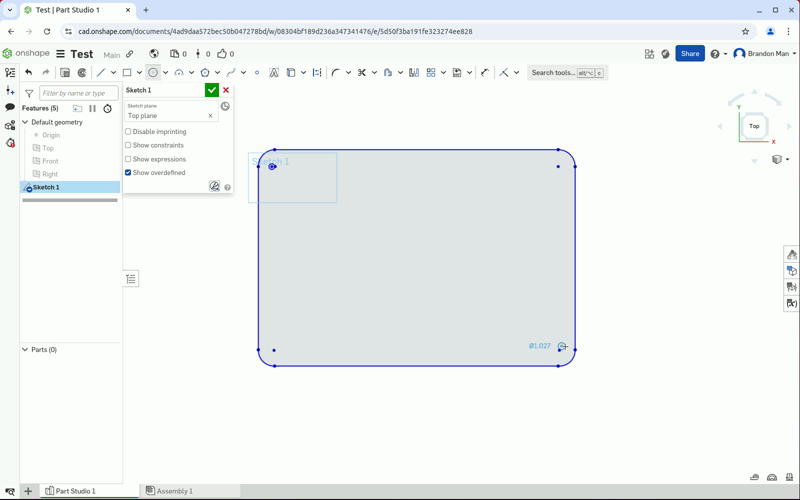
scroll(6)
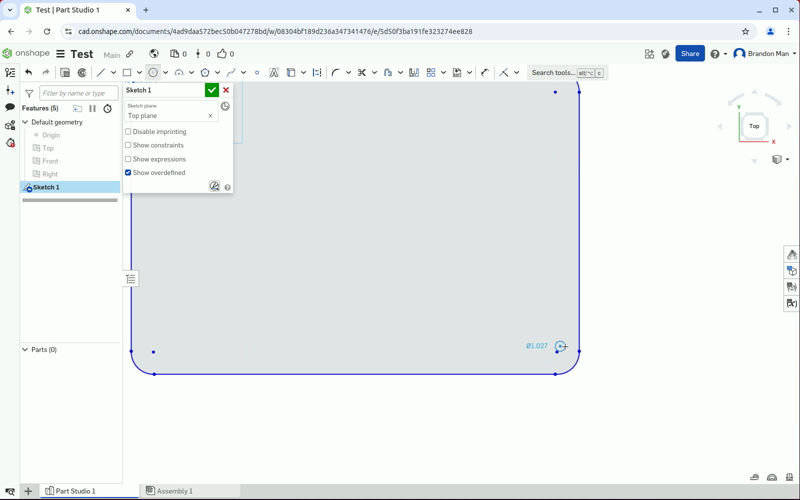
scroll(6)
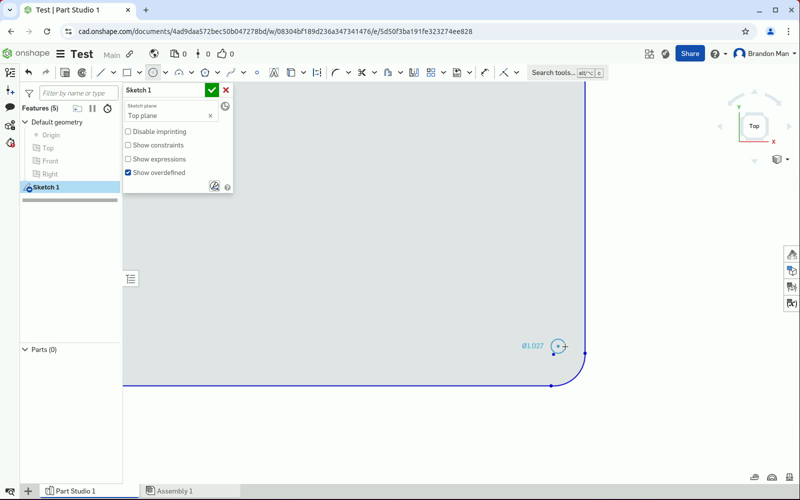
scroll(6)
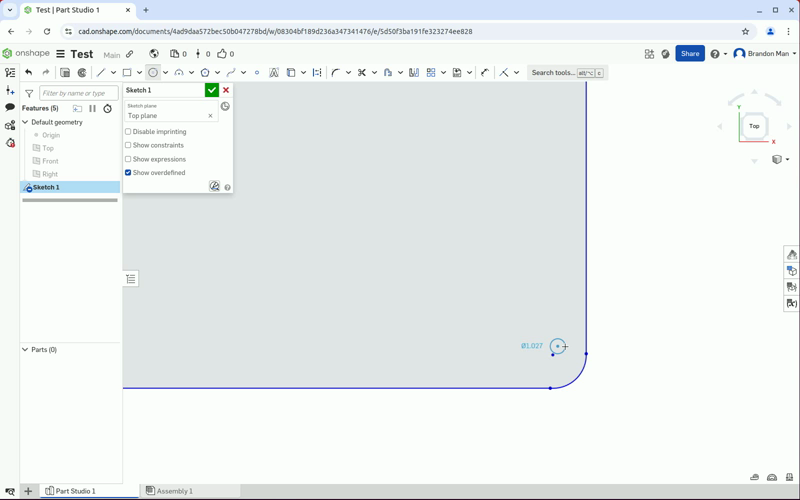
scroll(6)
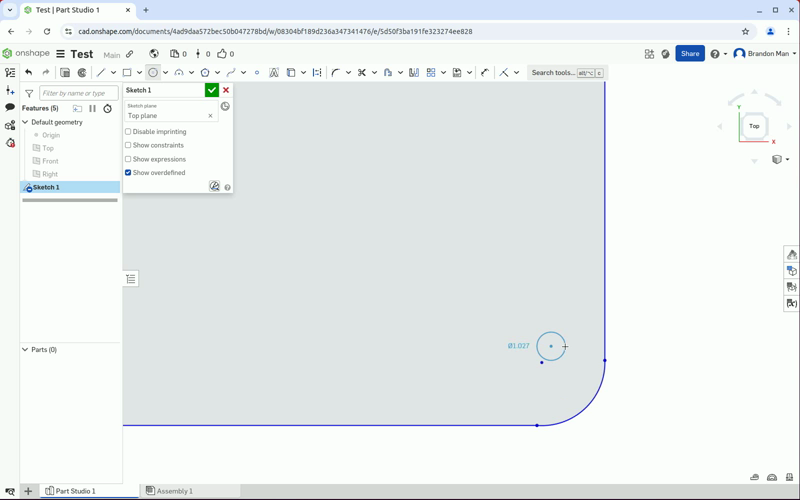
scroll(6)
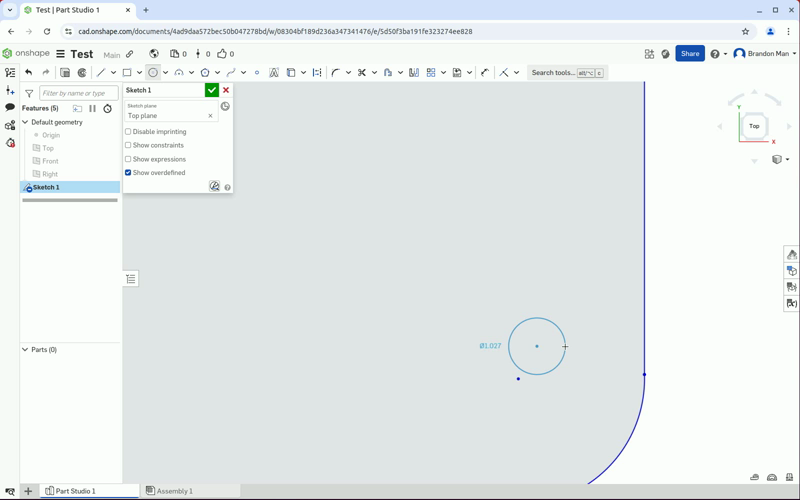
click(565, 346)
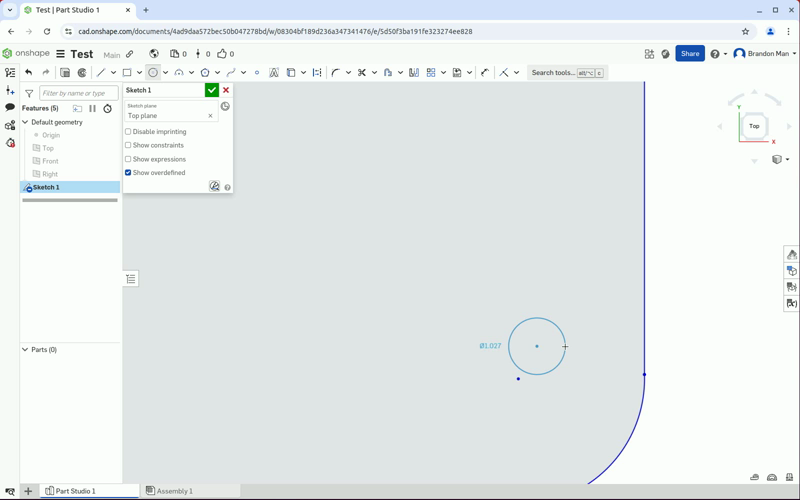
scroll(-6)
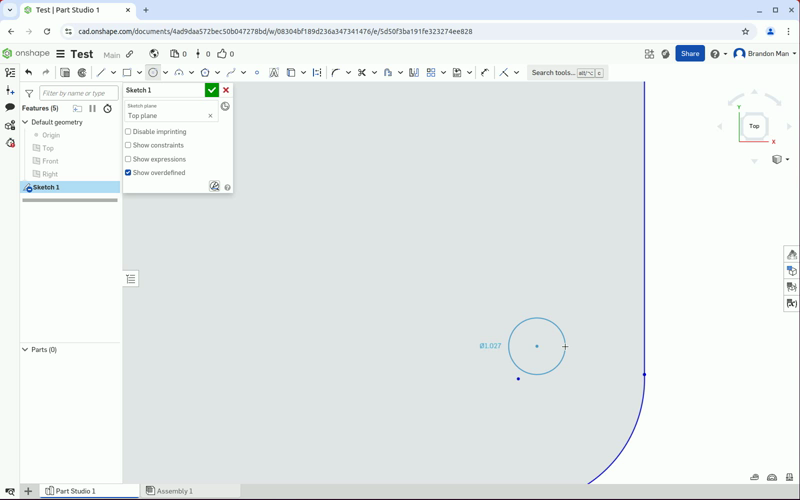
scroll(-6)
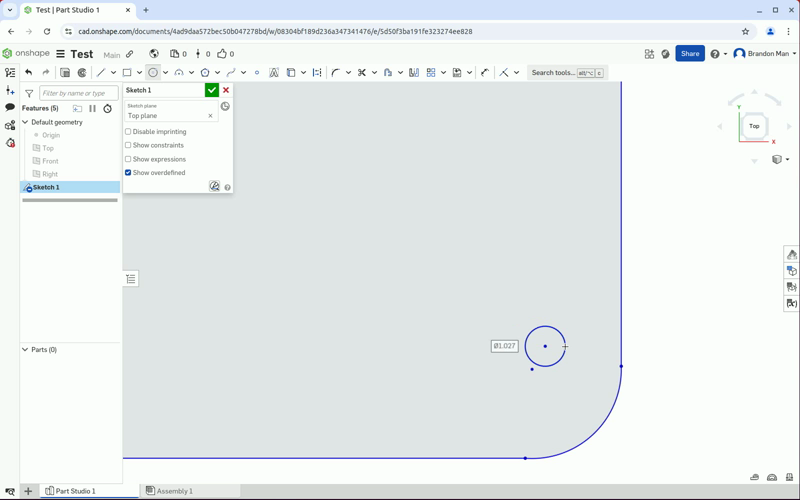
scroll(-6)
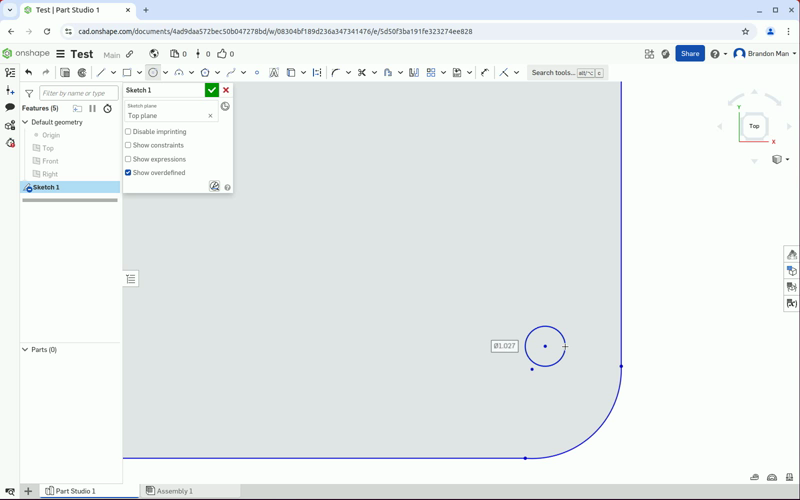
scroll(-6)
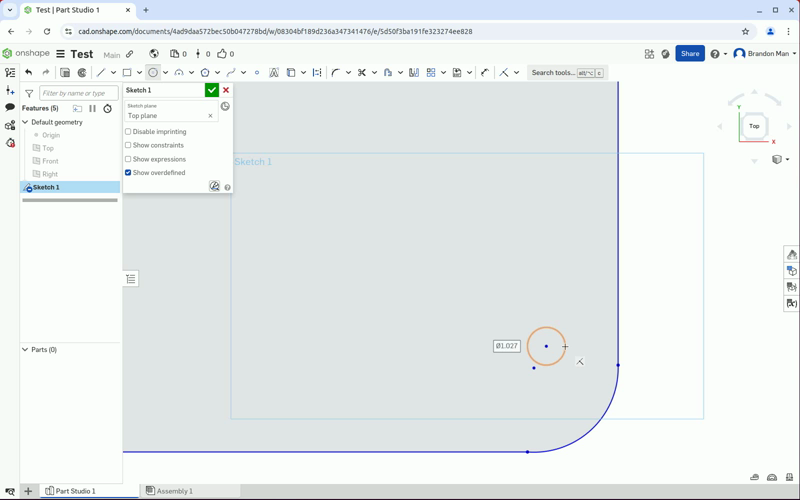
scroll(-6)
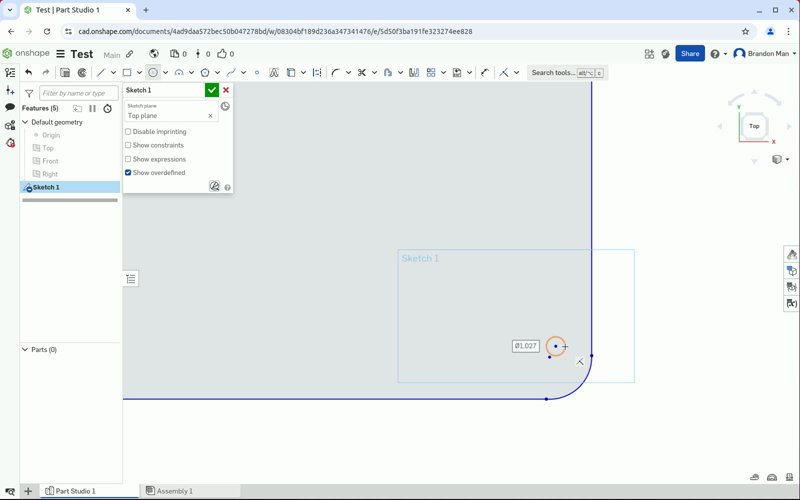
scroll(-6)
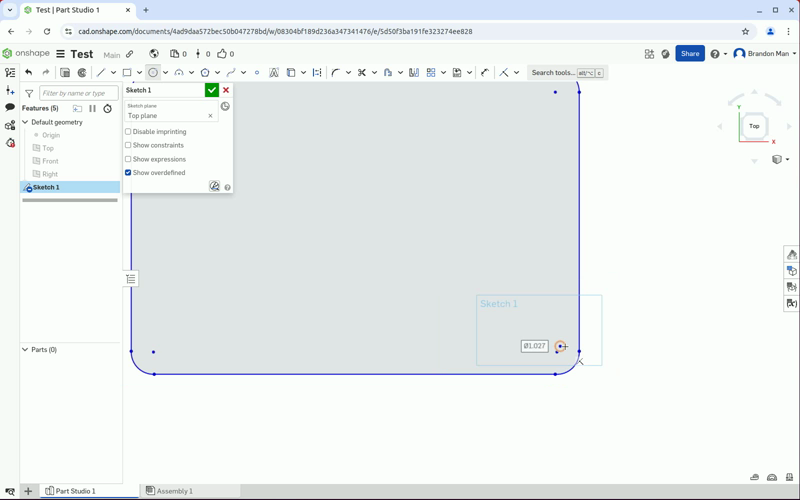
scroll(-6)
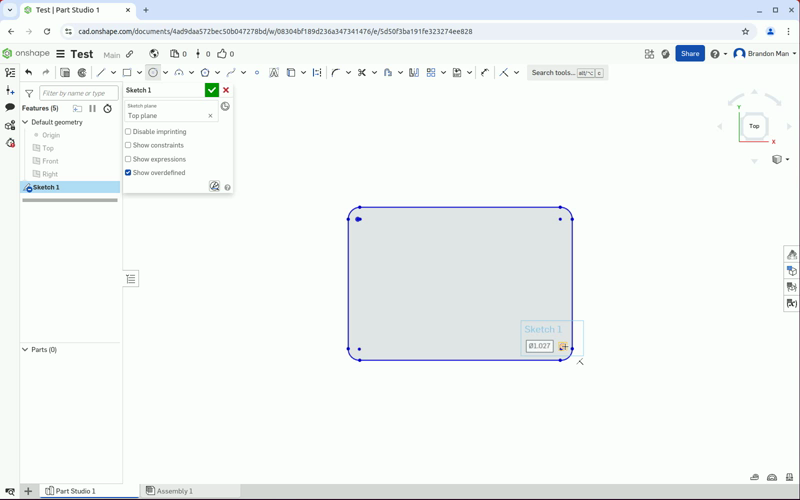
key(esc)
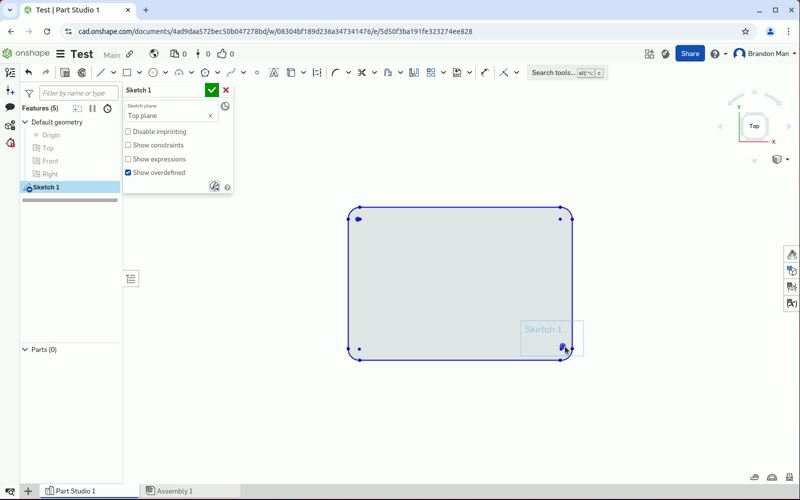
mouse_move(549, 296)
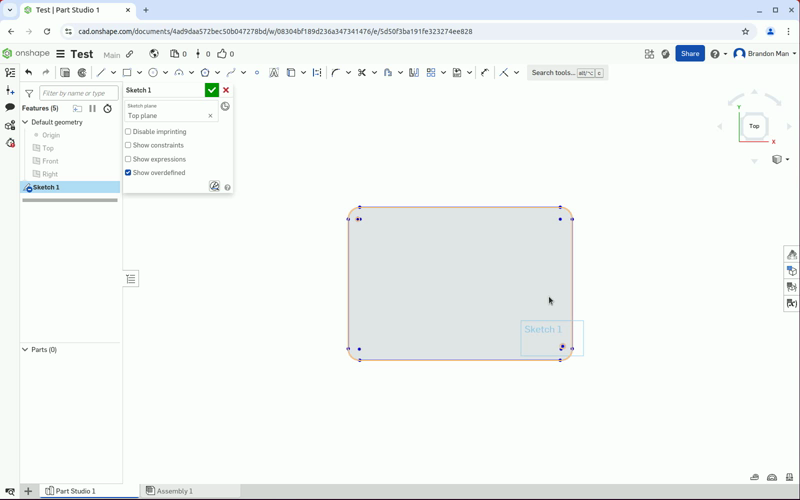
click(549, 296)
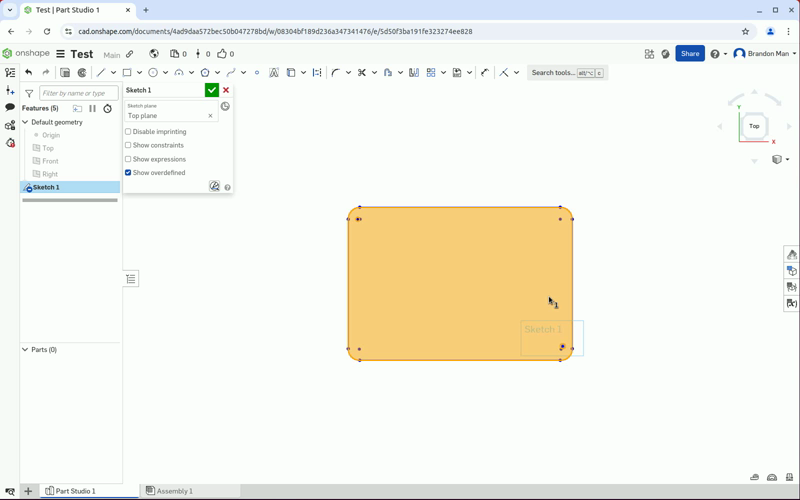
mouse_move(73, 352)
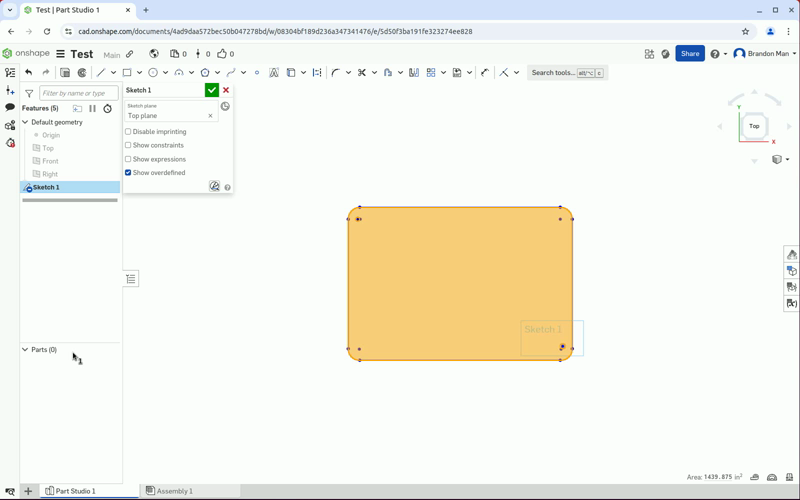
key(shift+y)
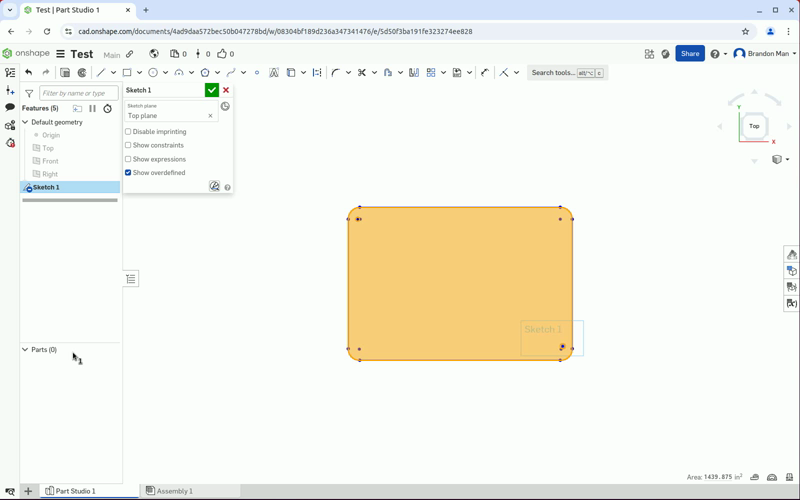
key(shift+e)
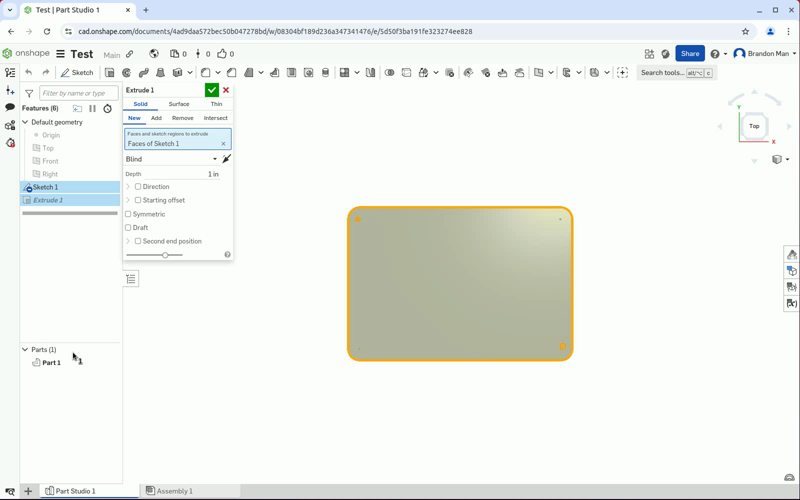
mouse_move(143, 106)
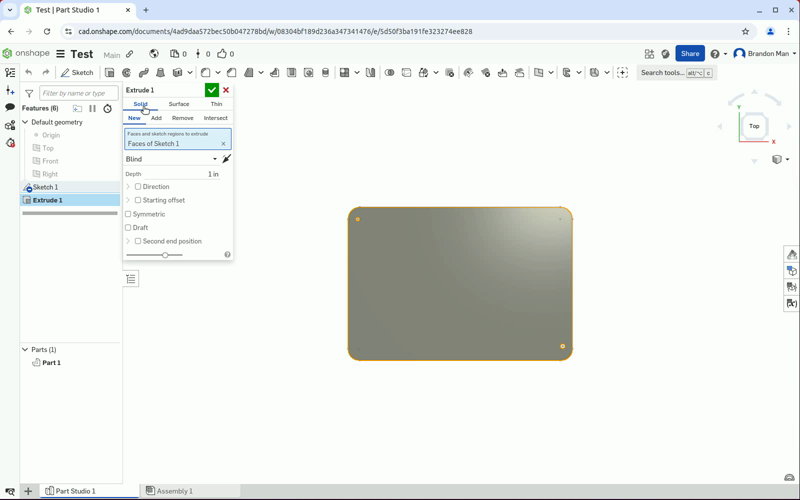
click(143, 106)
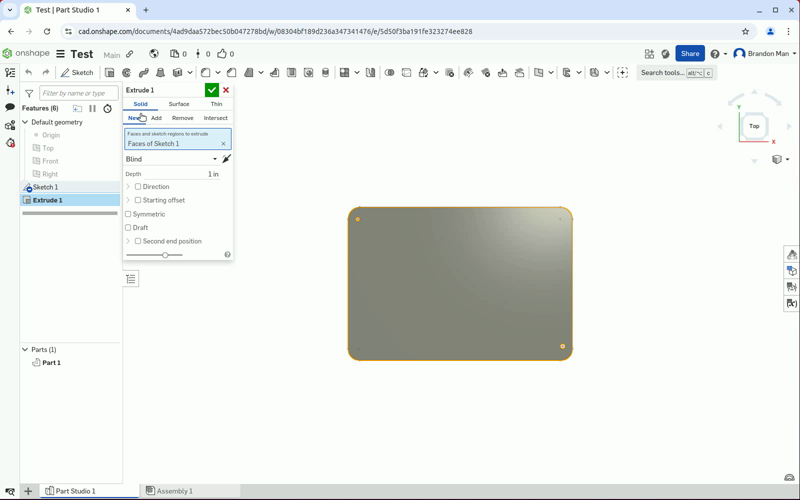
mouse_move(137, 120)
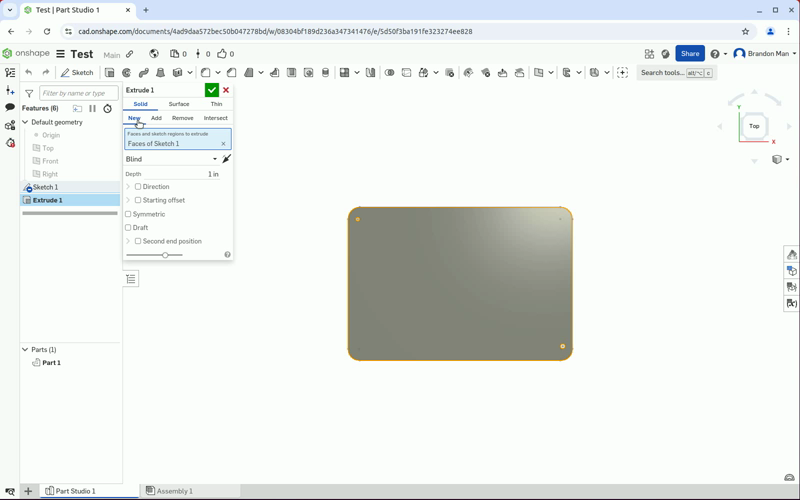
click(137, 120)
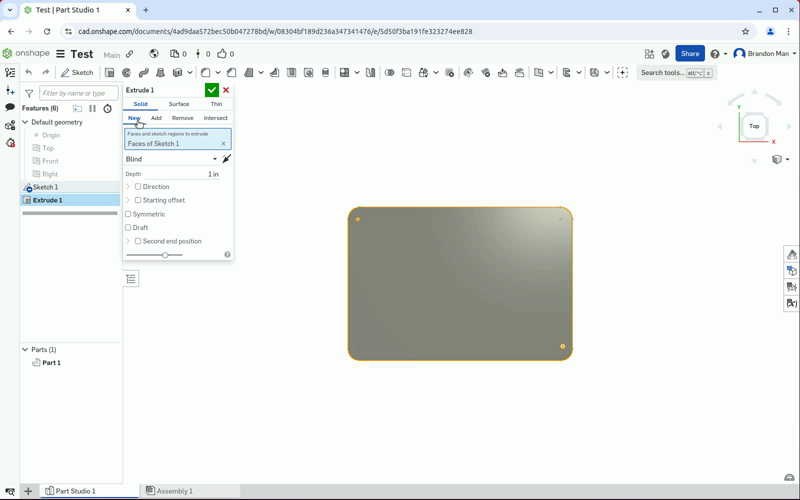
key(tab, 4)
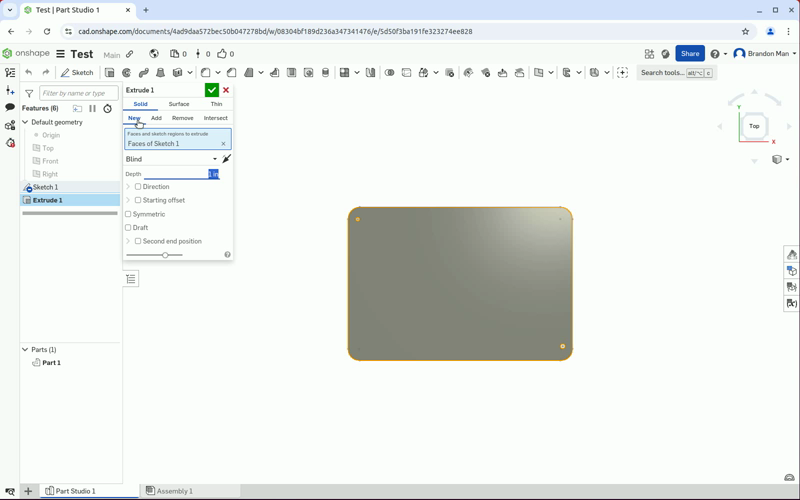
text(0.963)
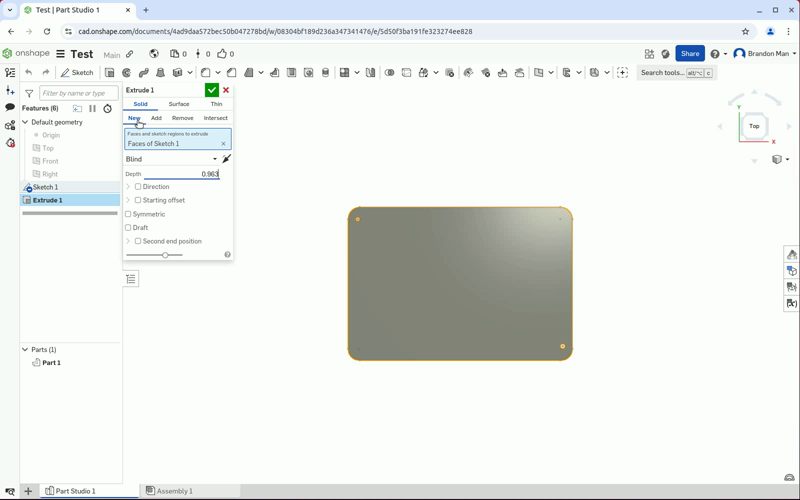
key(enter)
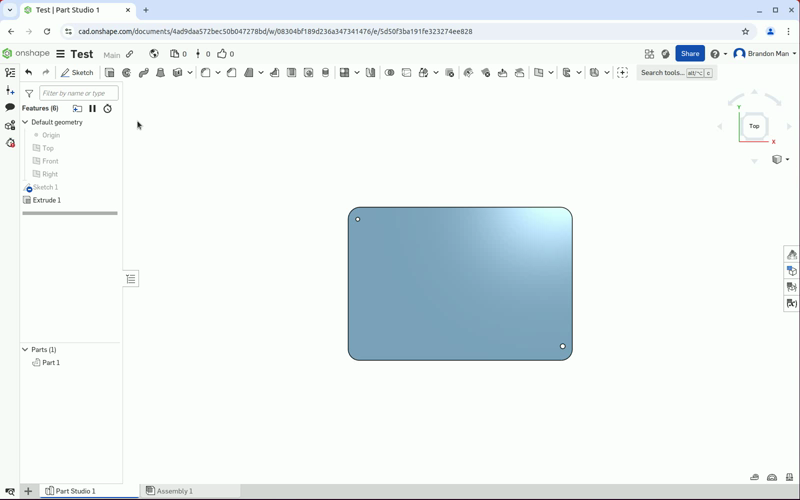
key(shift+h)
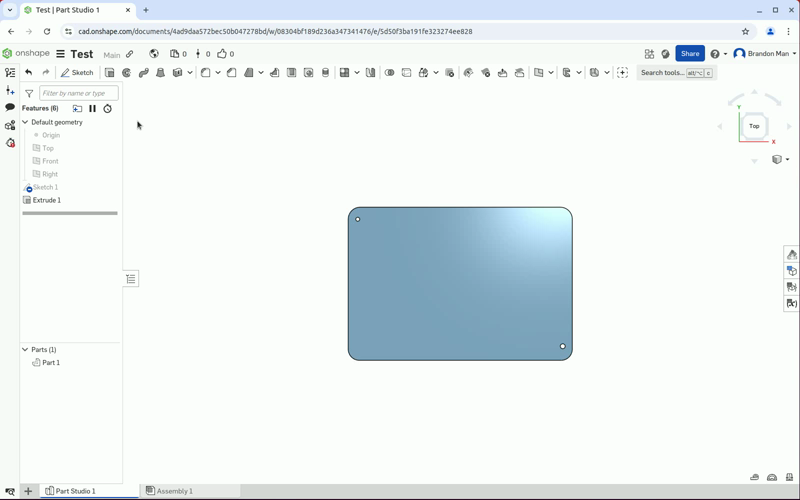
key(shift+h)
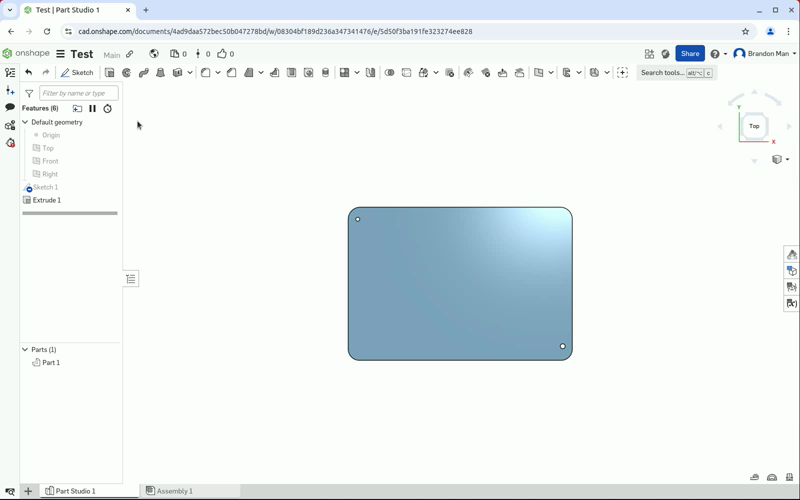
mouse_move(73, 189)
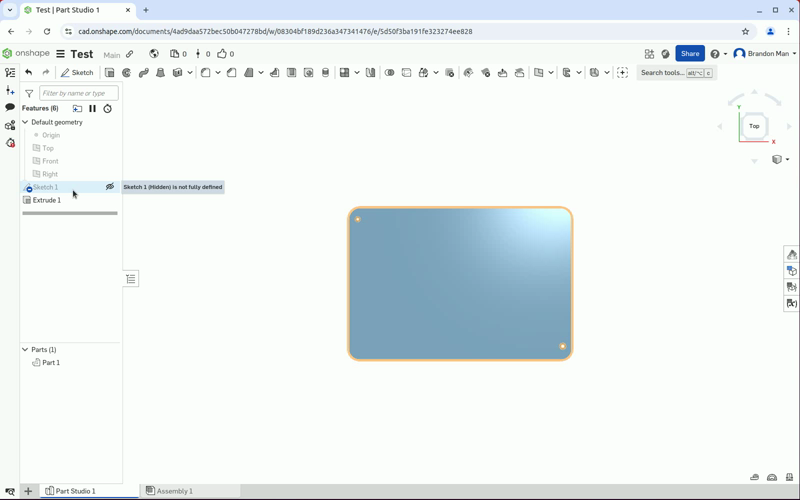
click(73, 189)
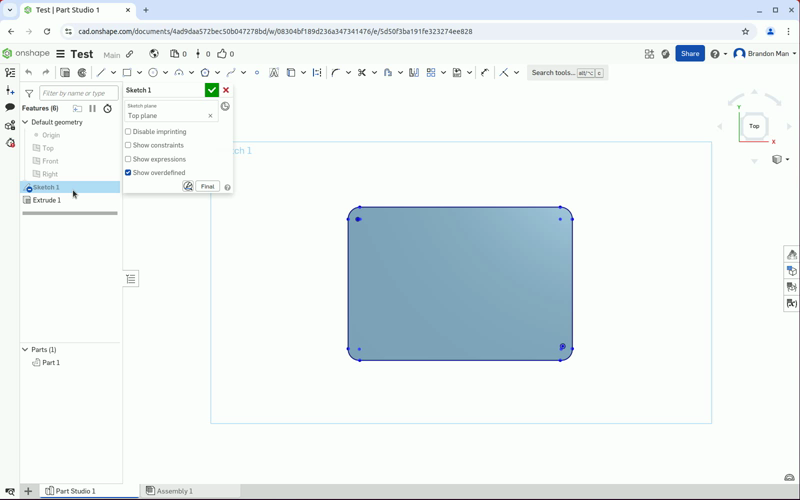
mouse_move(229, 92)
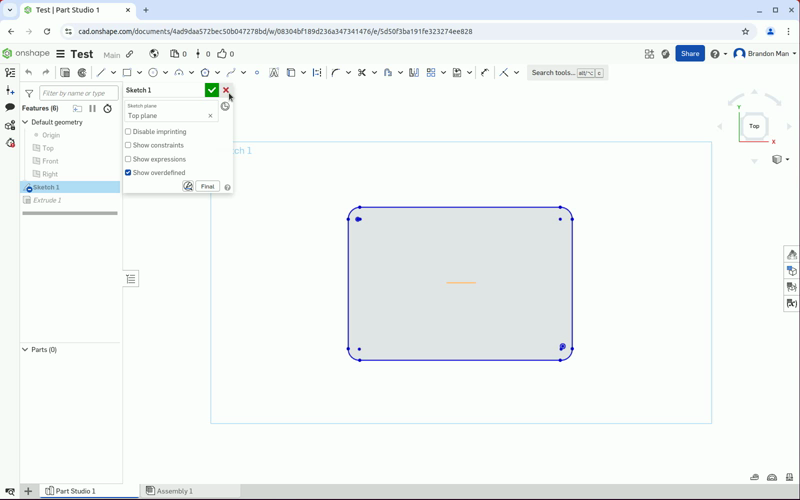
click(229, 92)
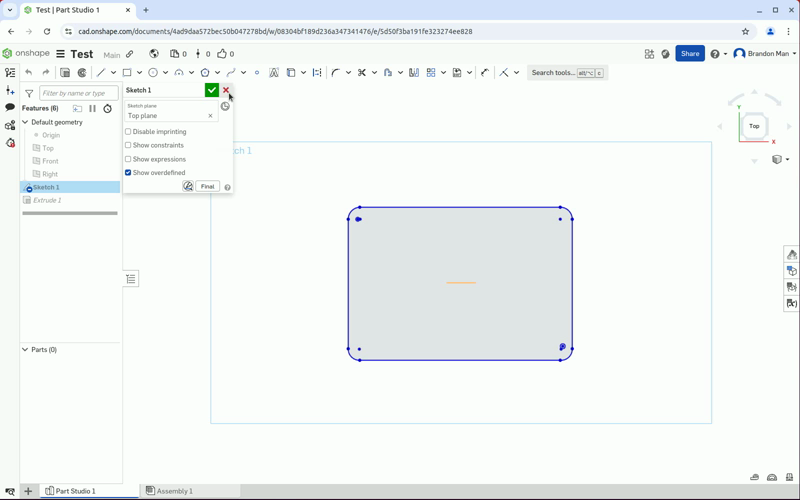
key(shift+s)
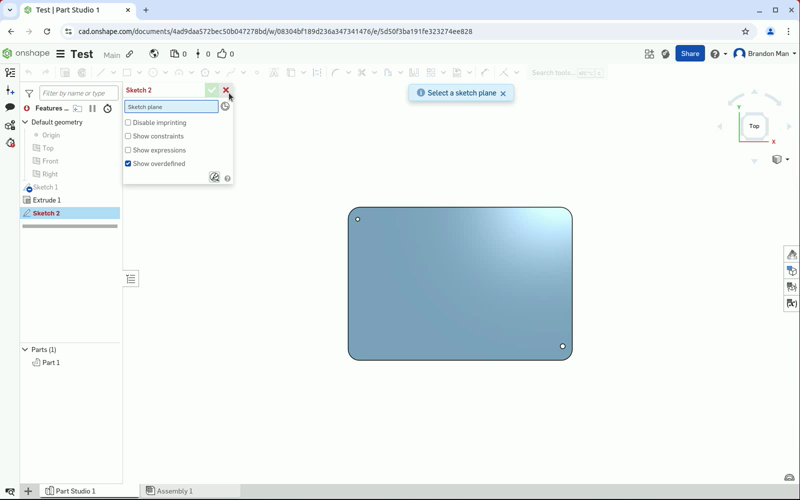
mouse_move(73, 150)
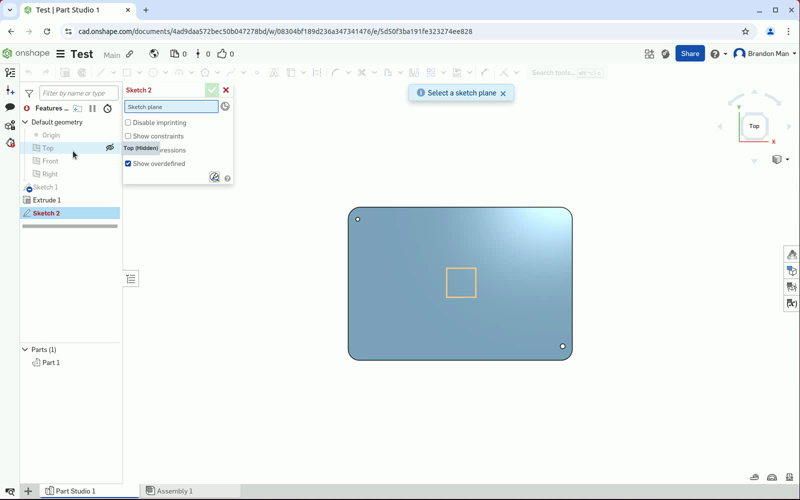
click(73, 150)
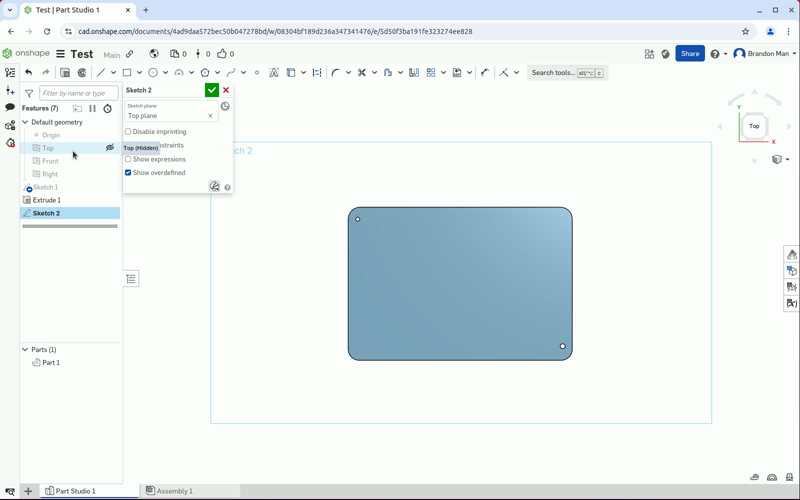
mouse_move(73, 352)
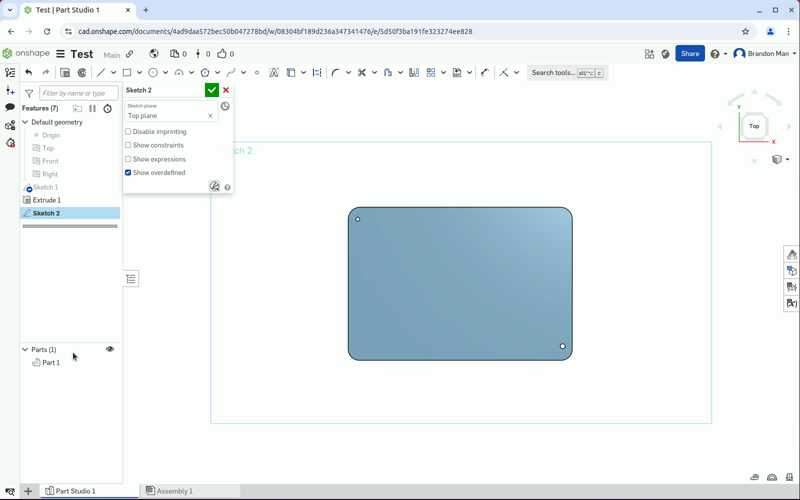
key(y)
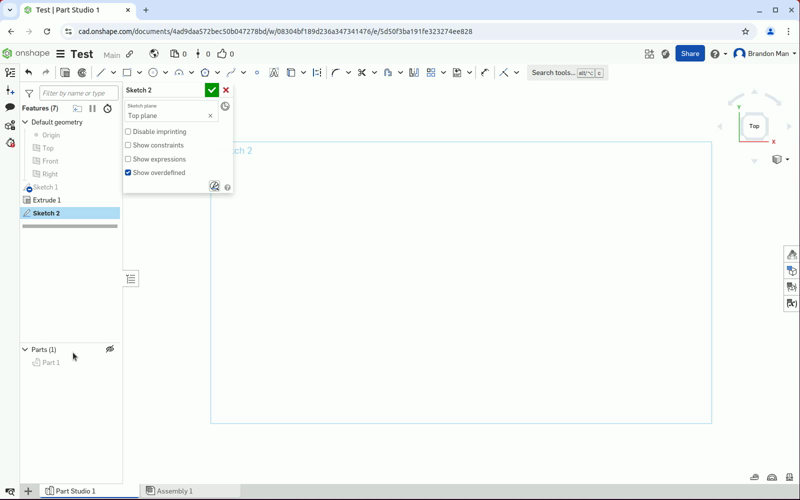
key(l)
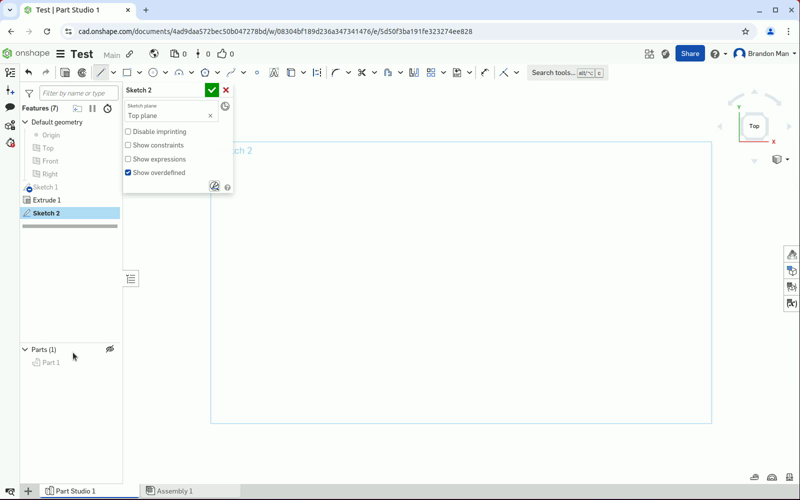
key_down(shift)
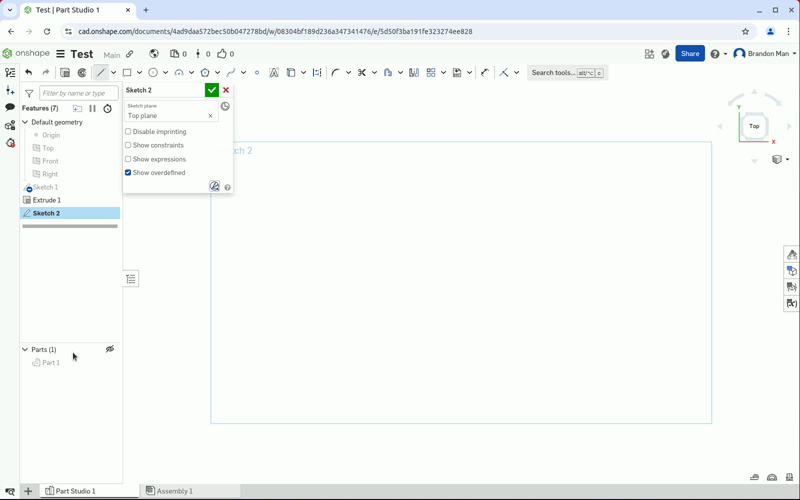
mouse_move(364, 342)
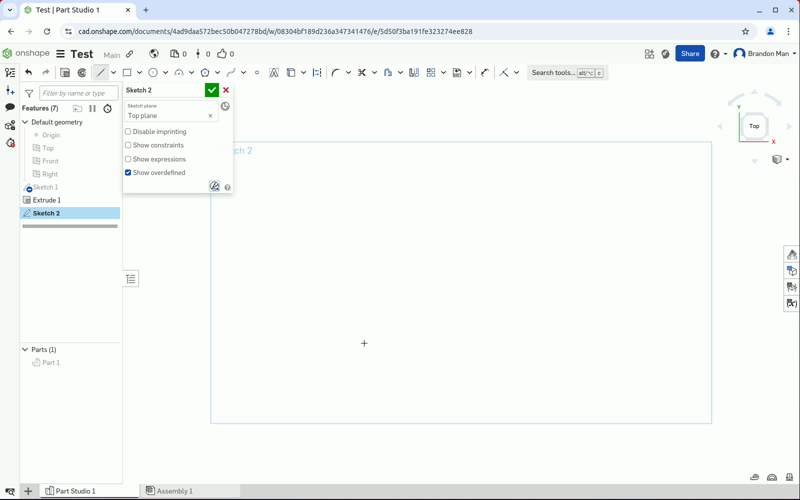
click(364, 342)
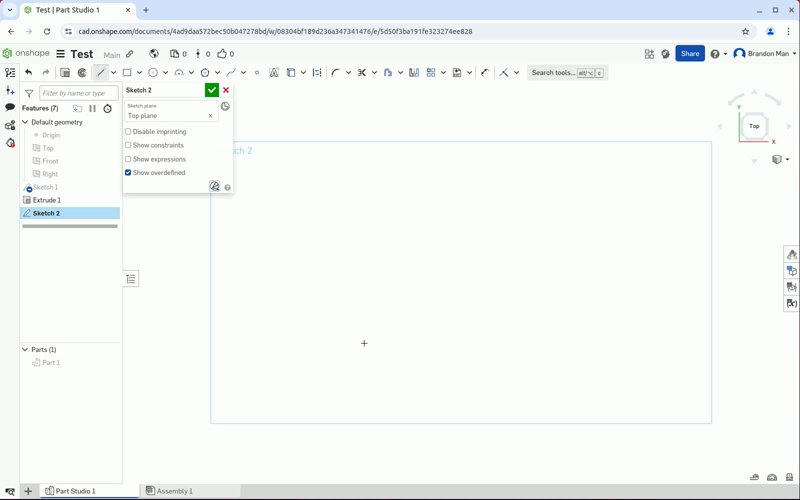
key_up(shift)
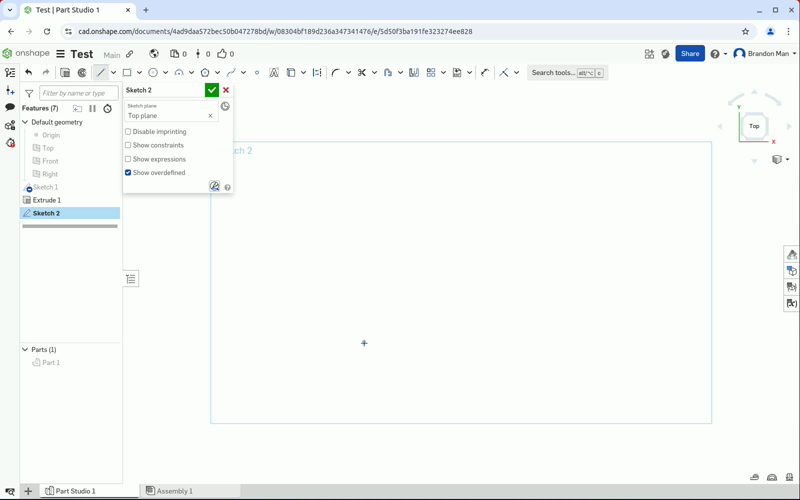
key_down(shift)
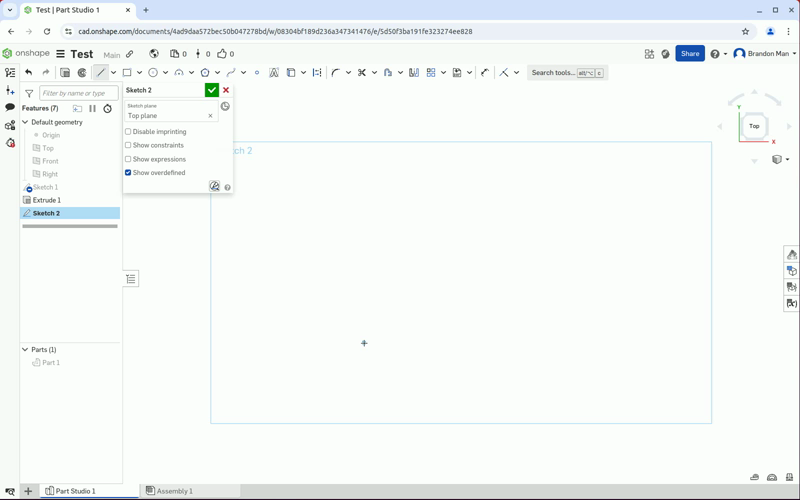
mouse_move(394, 342)
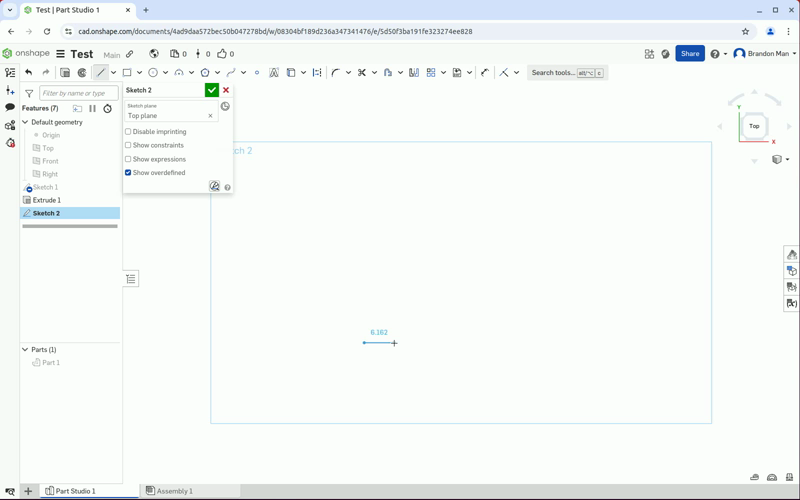
mouse_move(372, 350)
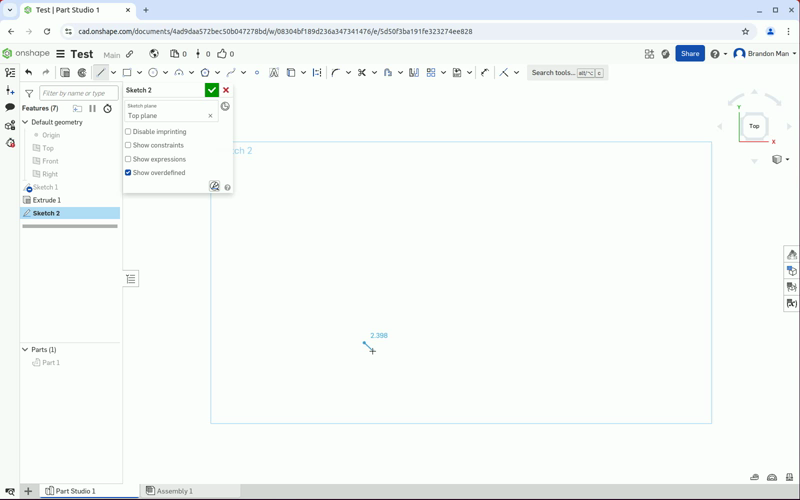
click(372, 350)
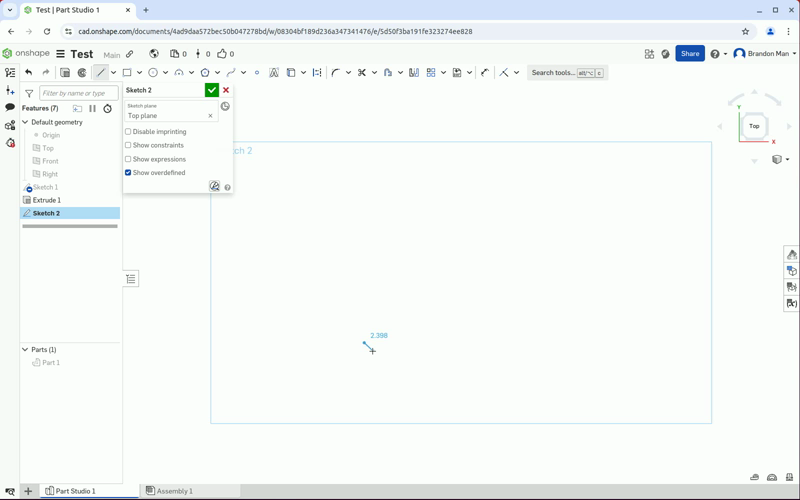
key_up(shift)
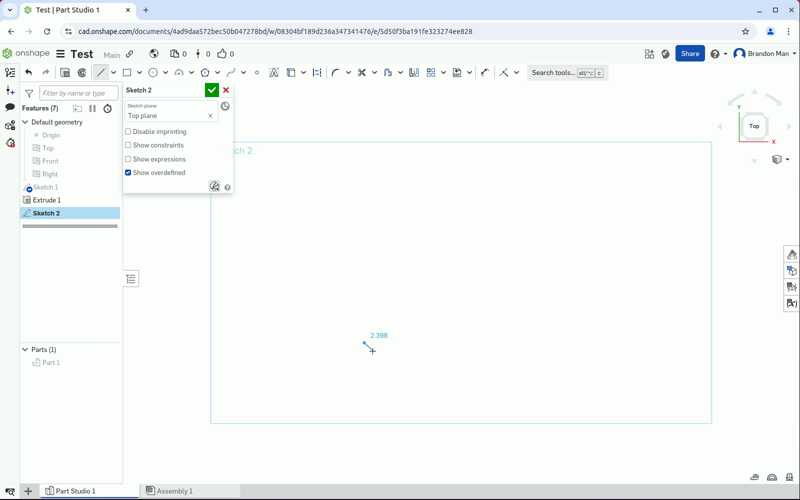
key_down(shift)
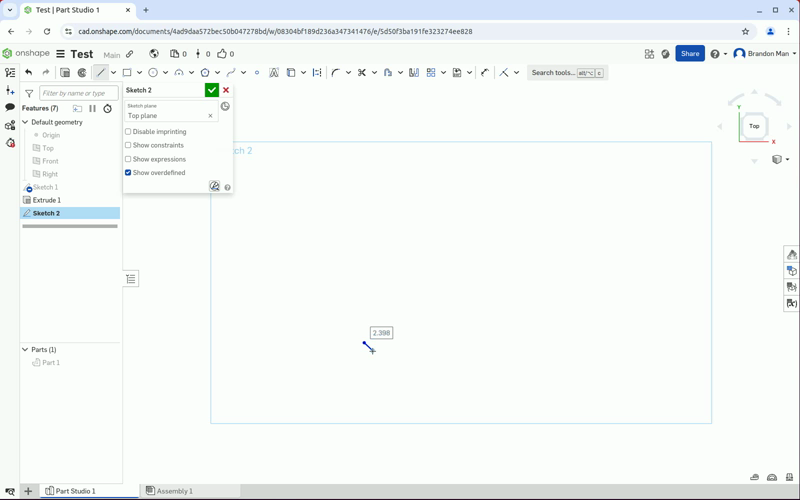
mouse_move(546, 350)
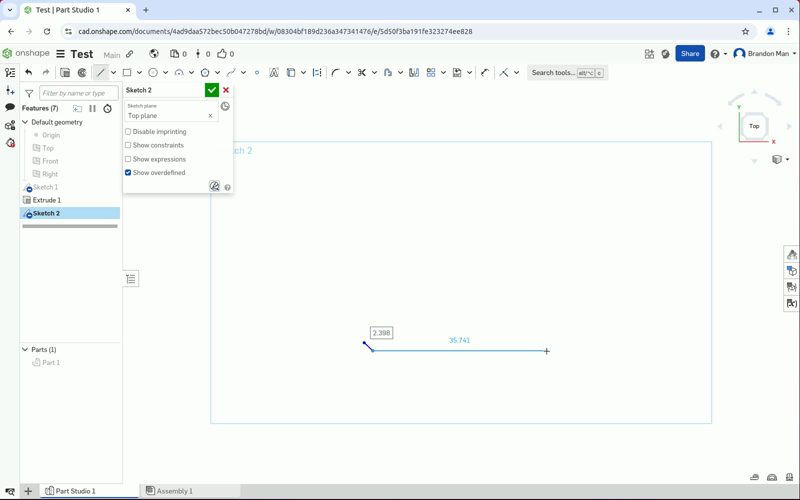
click(546, 350)
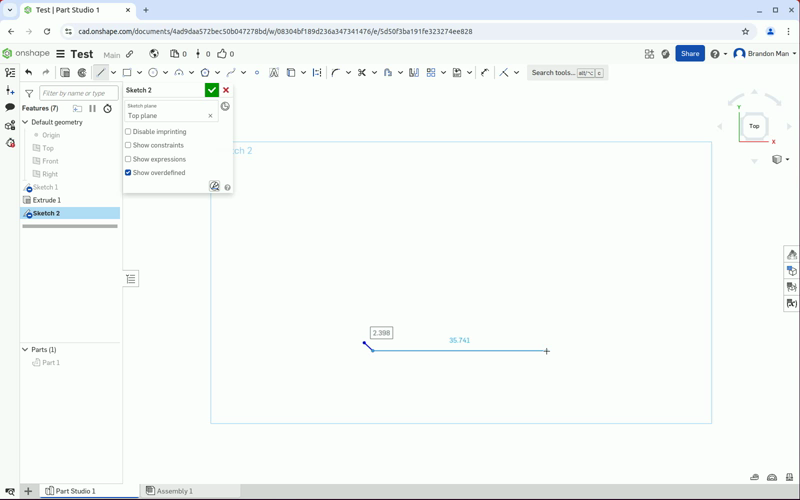
key_up(shift)
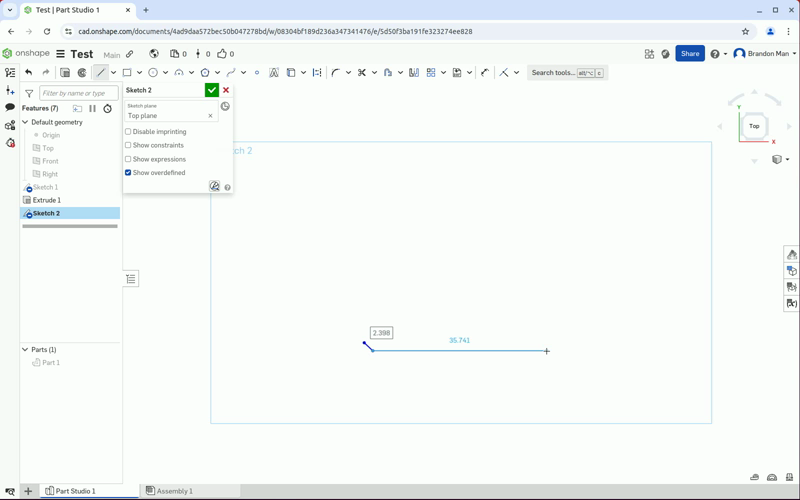
key_down(shift)
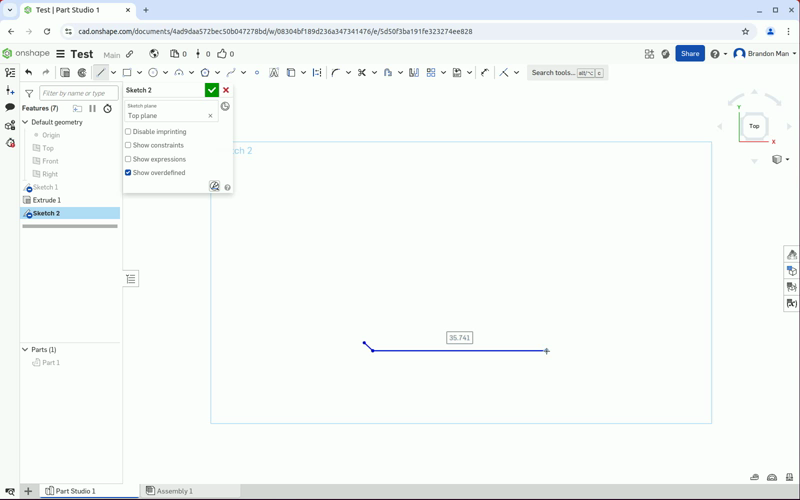
mouse_move(576, 350)
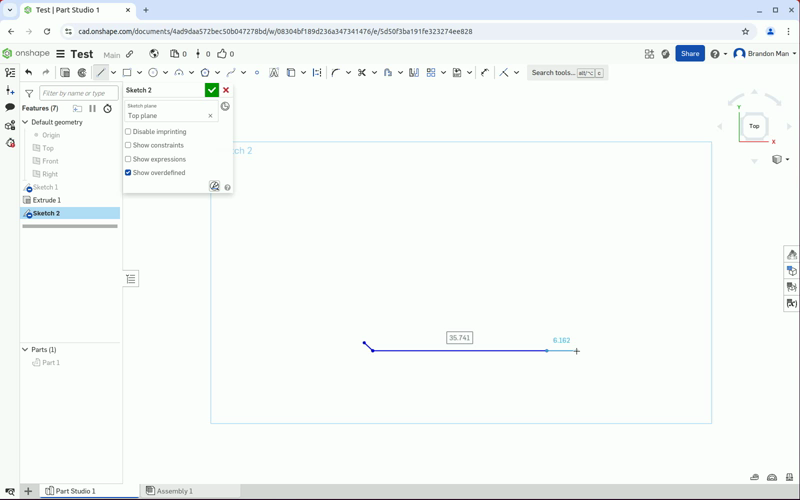
mouse_move(554, 342)
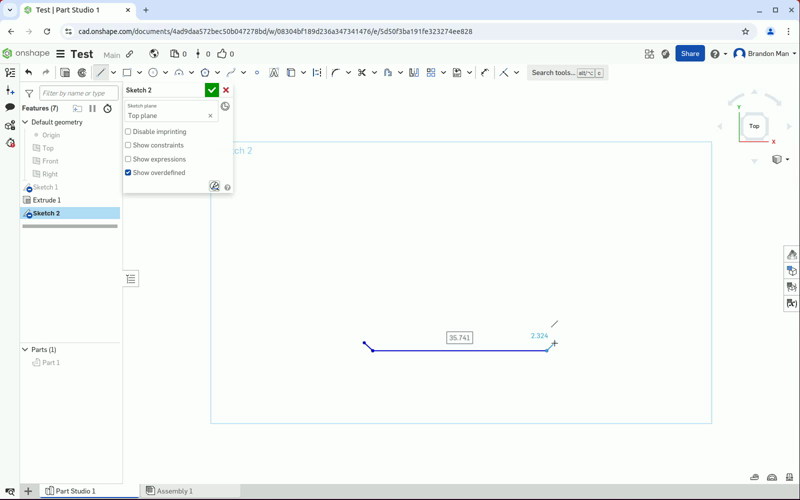
click(554, 342)
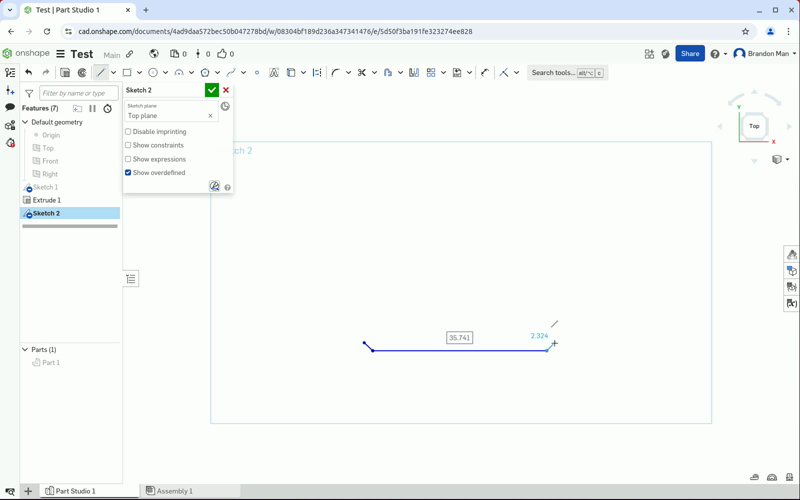
key_up(shift)
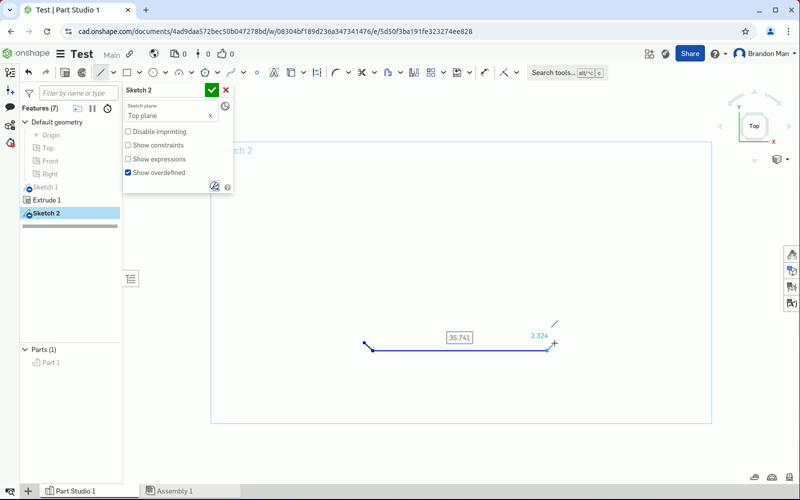
key_down(shift)
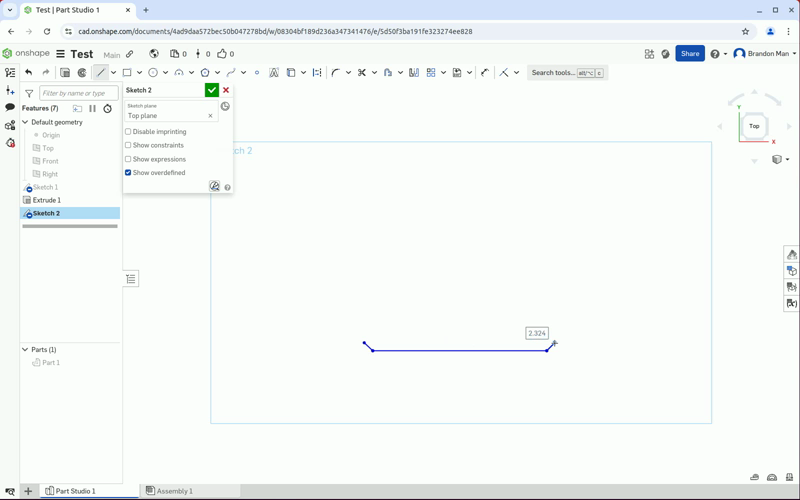
mouse_move(554, 222)
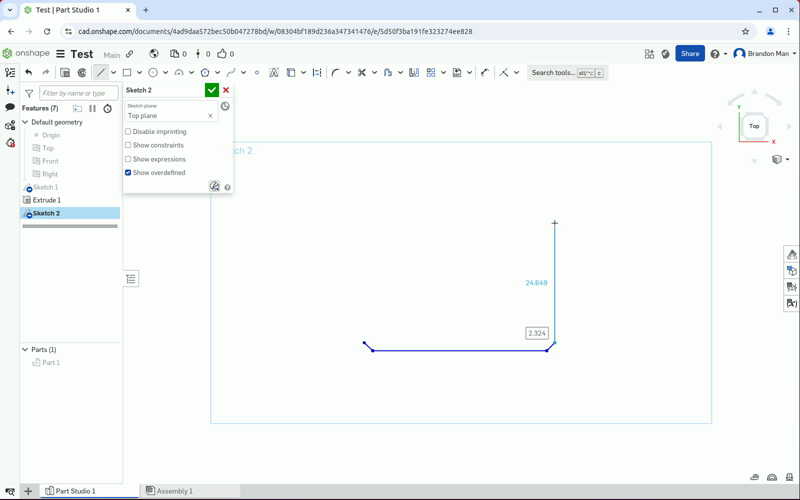
click(554, 222)
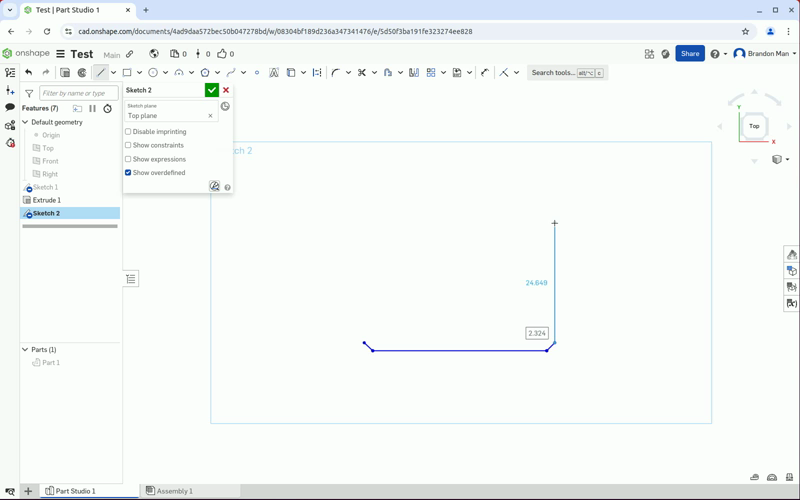
key_up(shift)
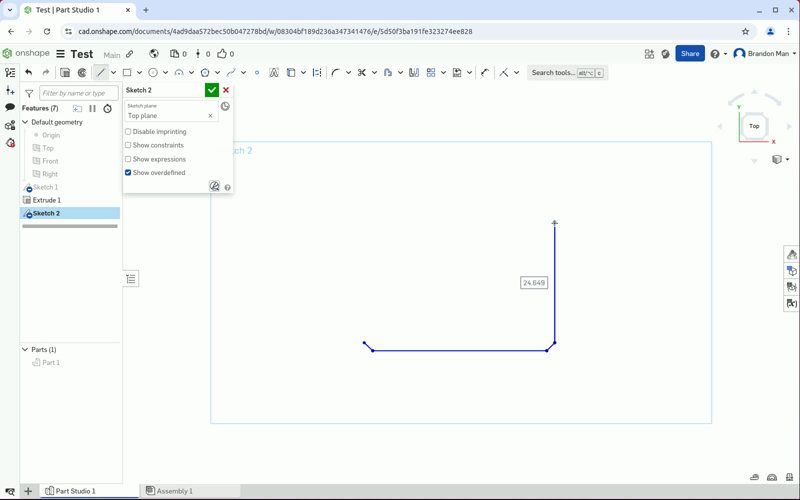
key_down(shift)
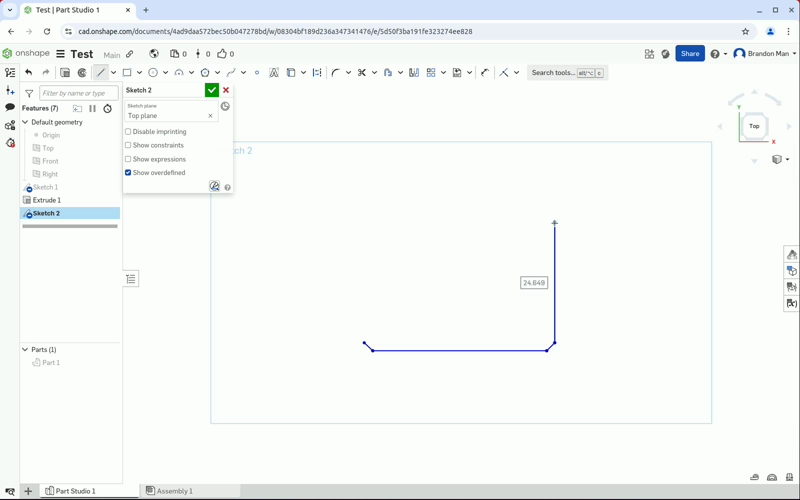
mouse_move(584, 222)
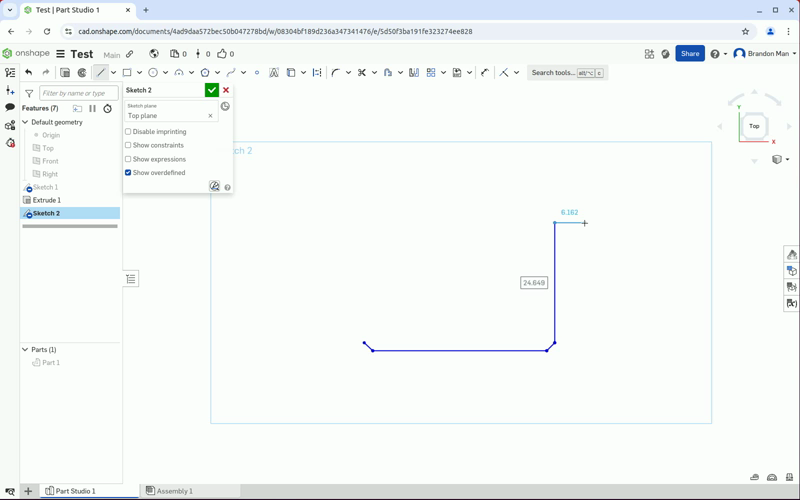
mouse_move(546, 216)
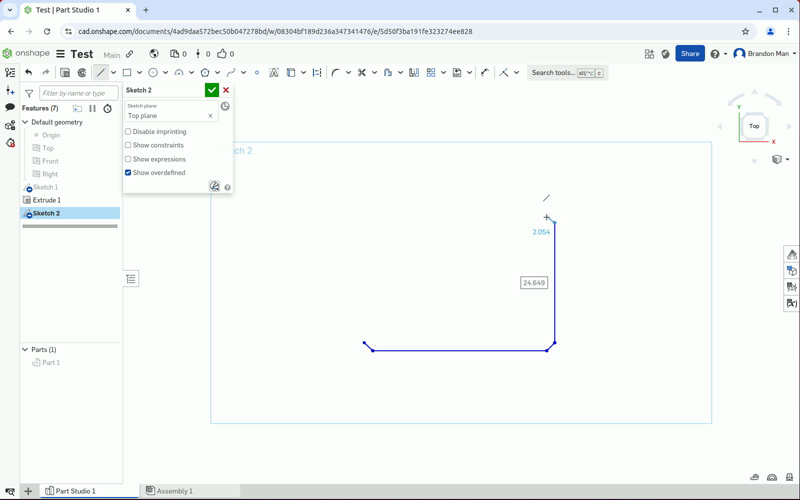
click(546, 216)
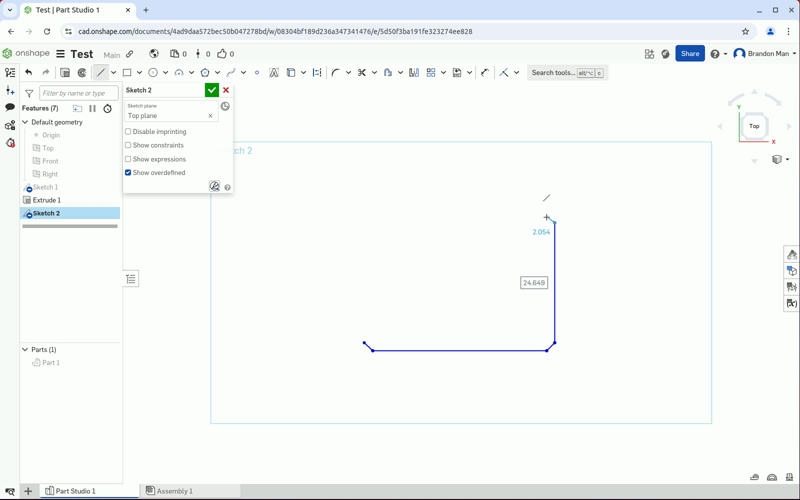
key_up(shift)
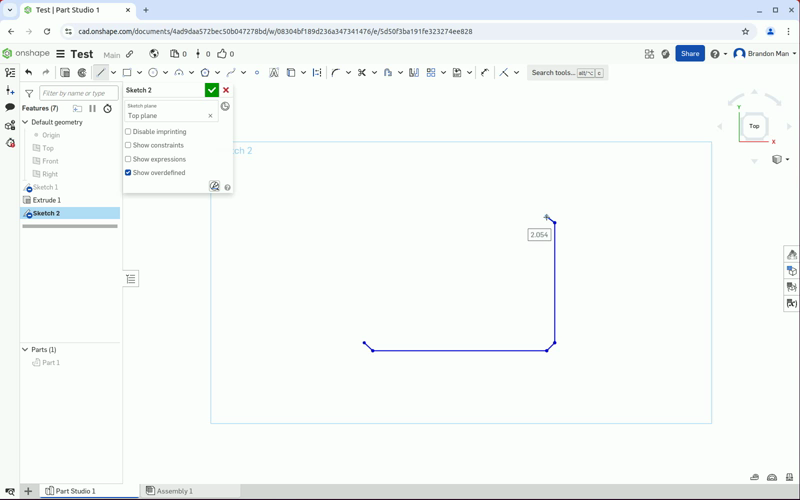
key_down(shift)
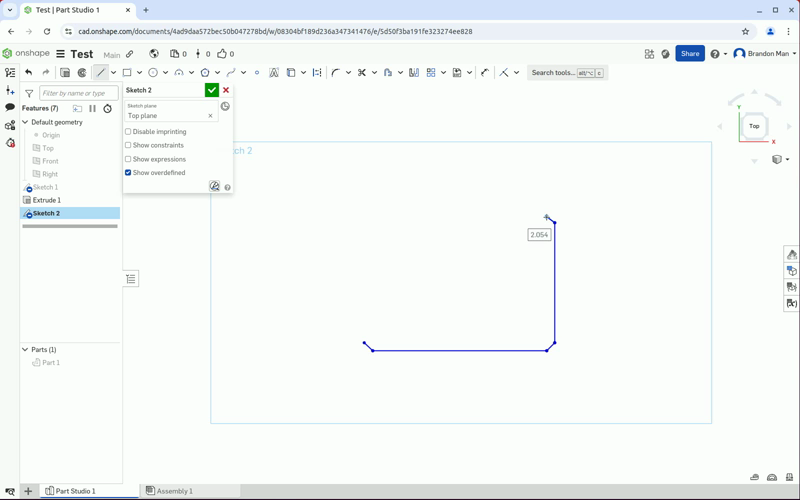
mouse_move(372, 216)
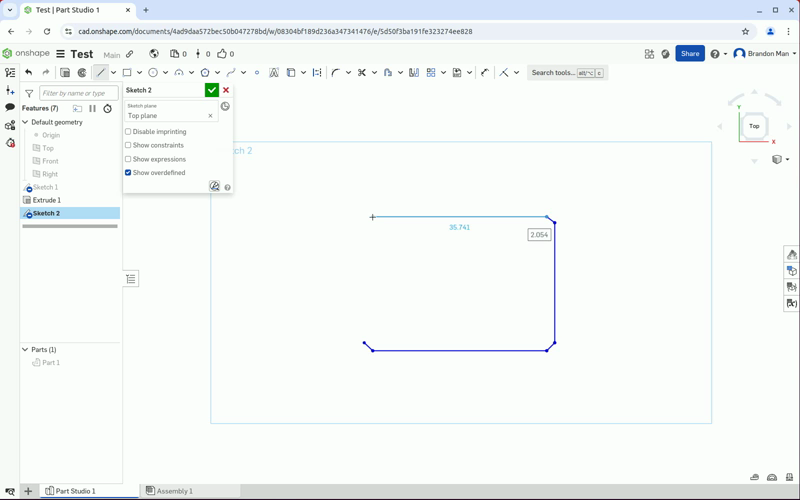
click(372, 216)
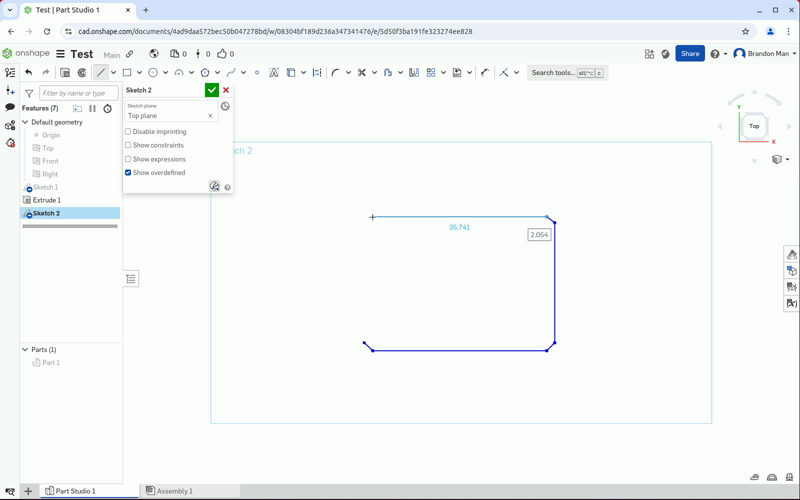
key_up(shift)
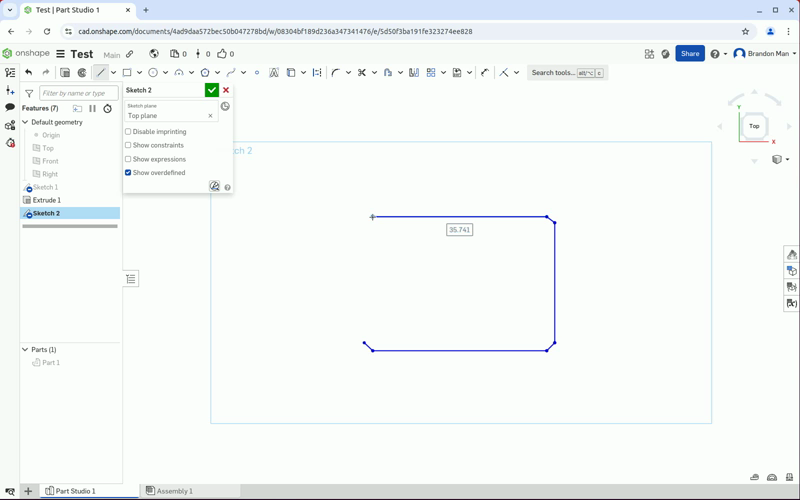
key_down(shift)
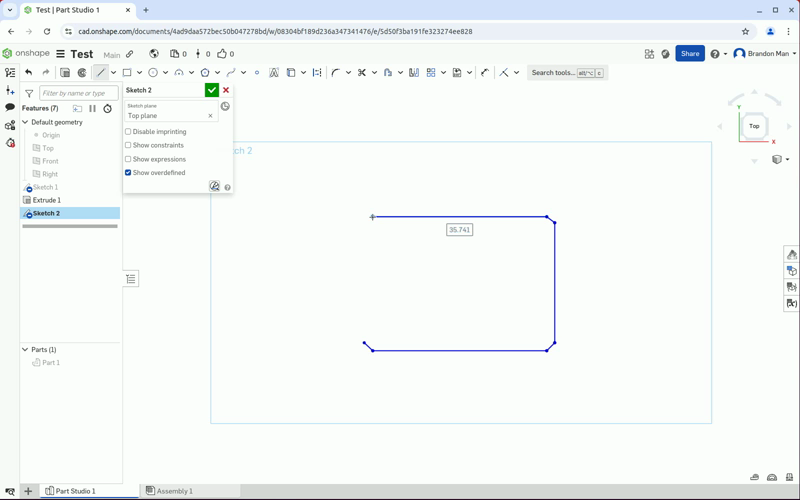
mouse_move(402, 216)
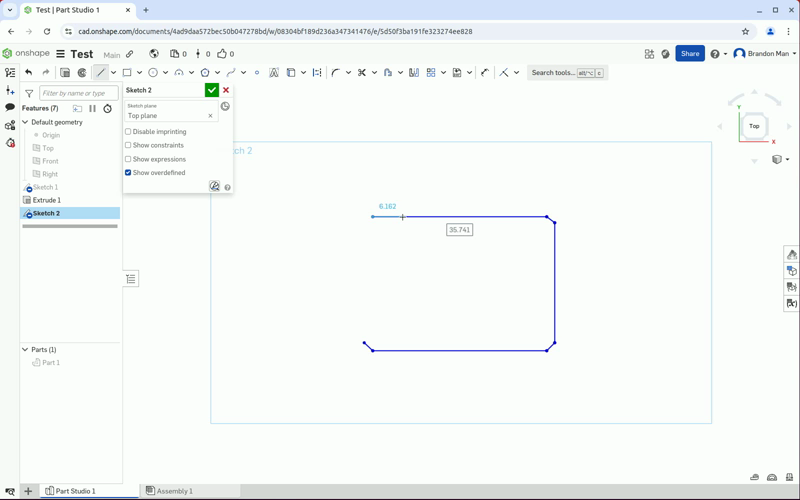
mouse_move(364, 222)
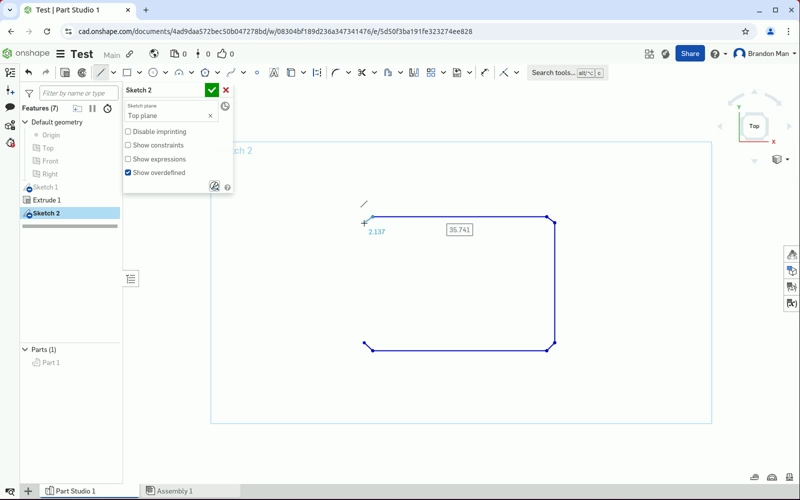
click(364, 222)
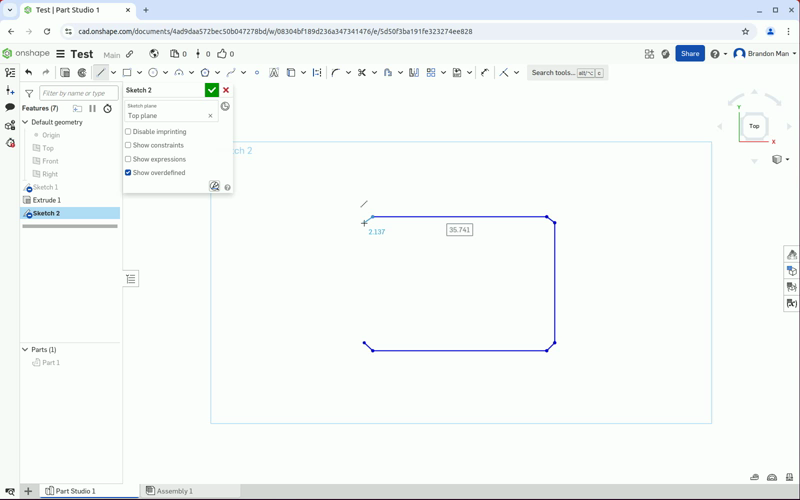
key_up(shift)
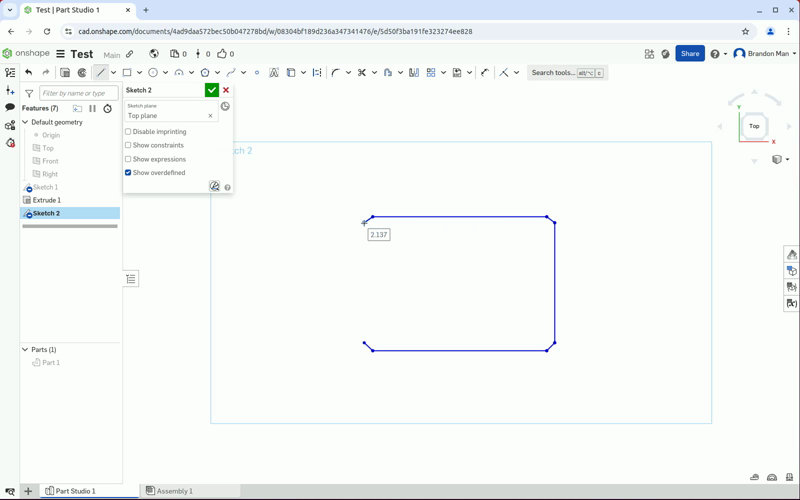
key_down(shift)
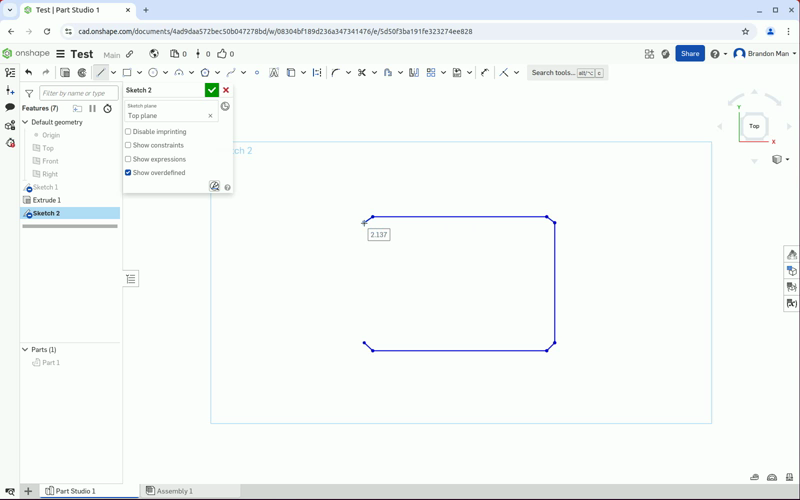
mouse_move(364, 342)
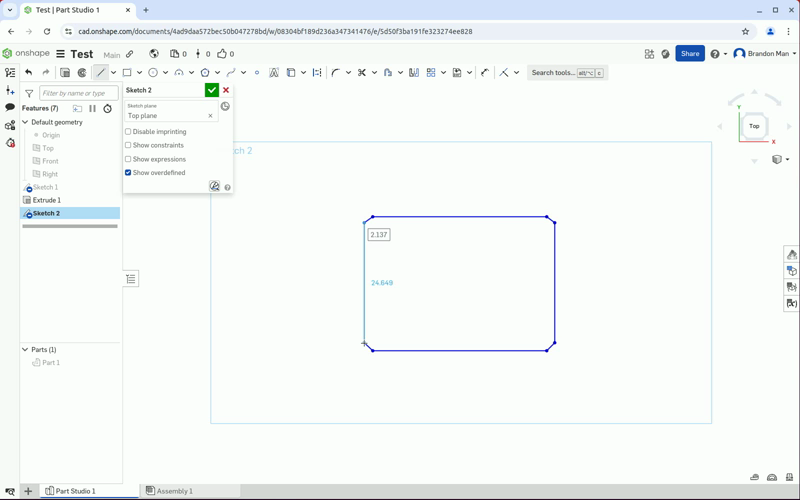
key_up(shift)
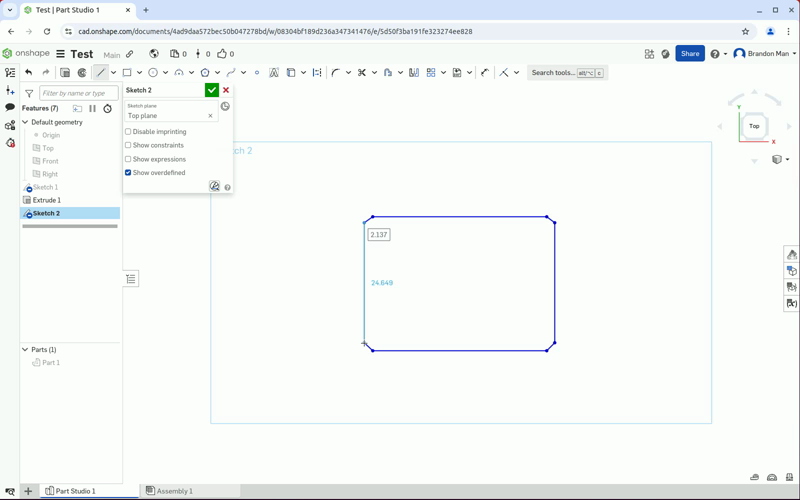
click(364, 342)
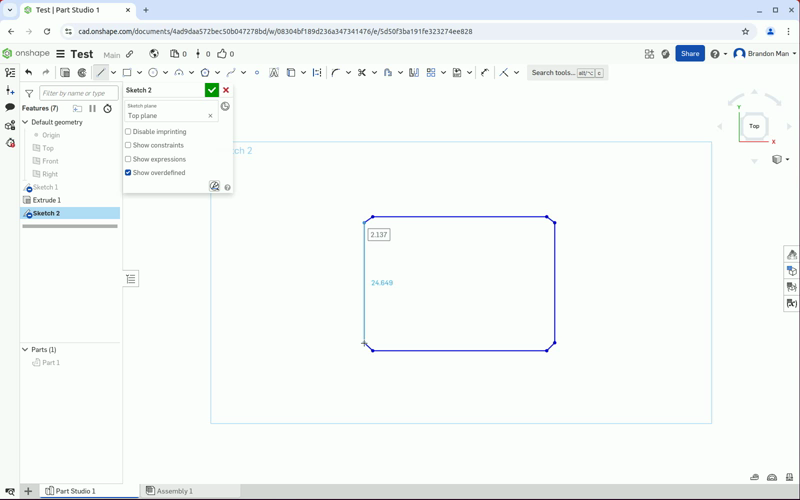
key(esc)
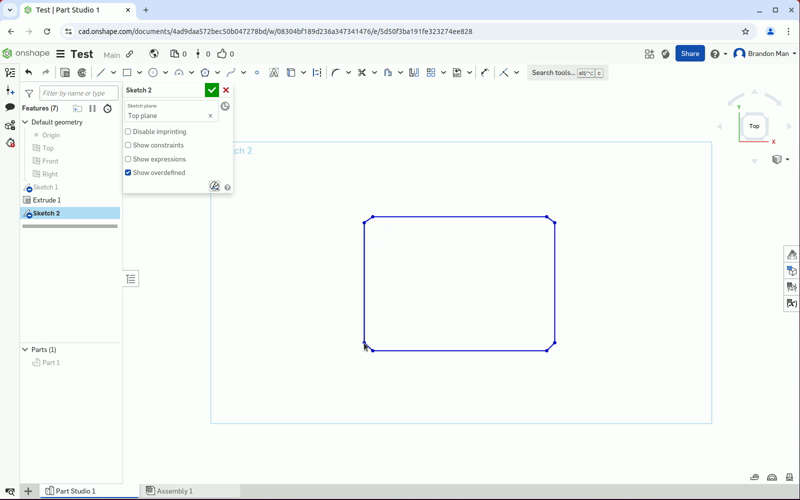
mouse_move(475, 289)
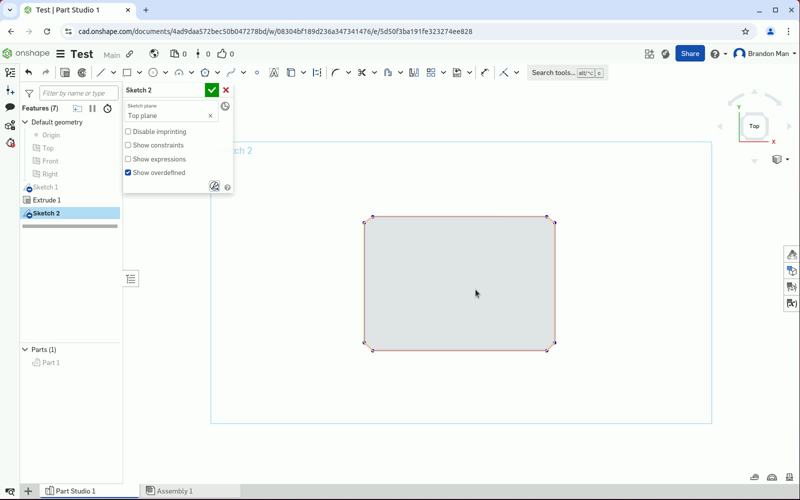
click(475, 289)
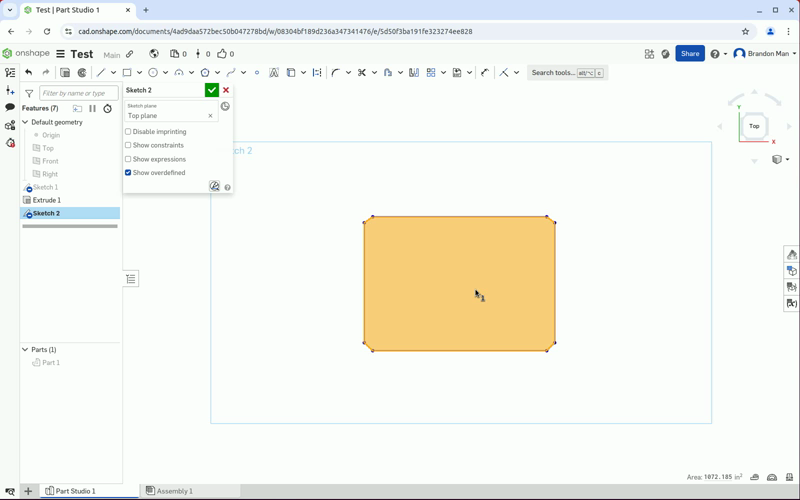
mouse_move(73, 352)
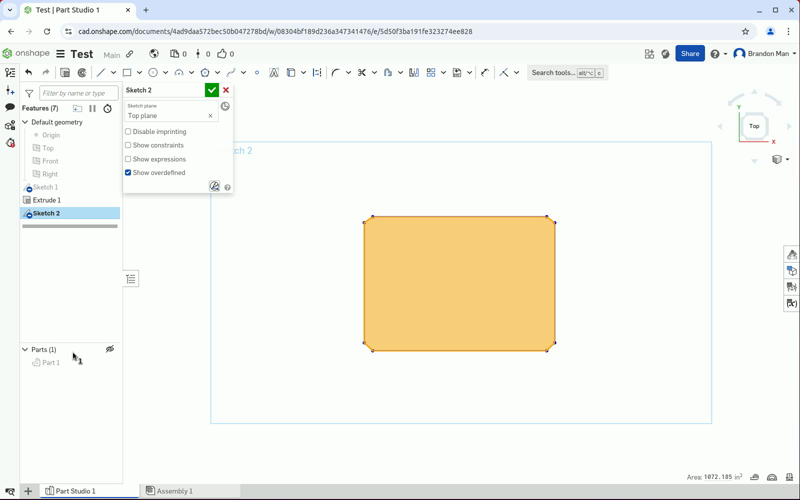
key(shift+y)
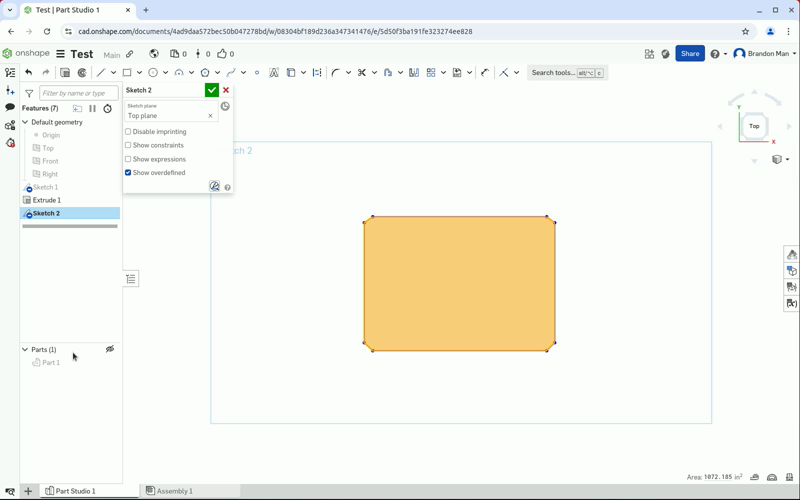
key(shift+e)
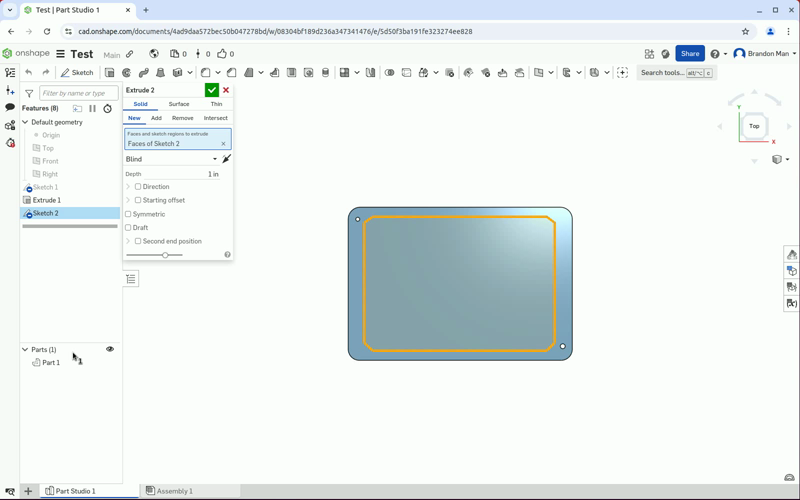
mouse_move(143, 106)
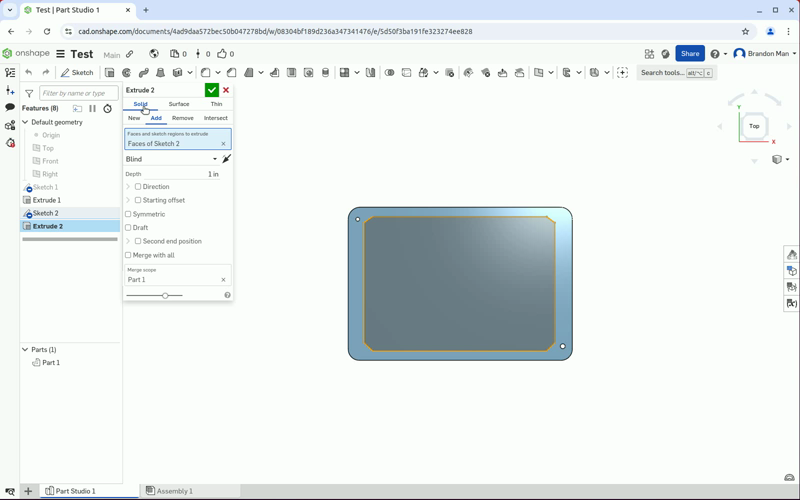
click(143, 106)
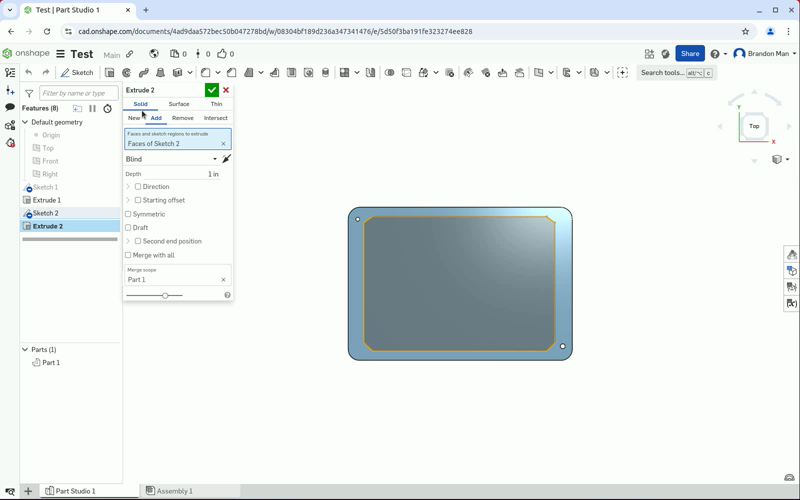
mouse_move(137, 120)
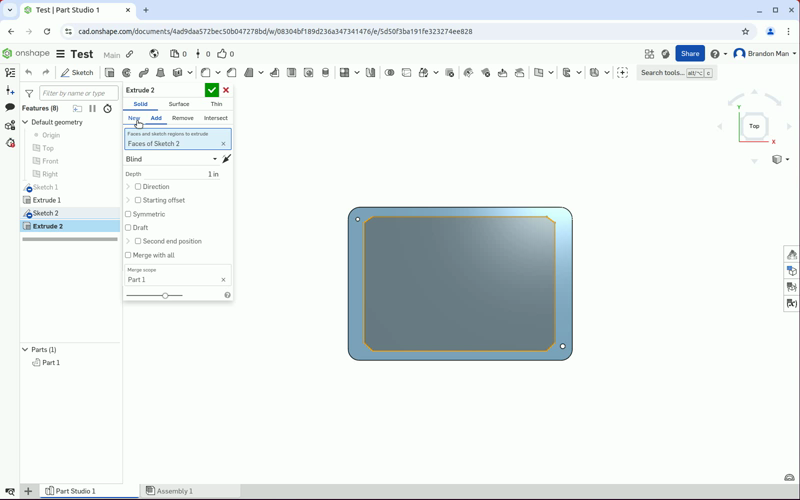
click(137, 120)
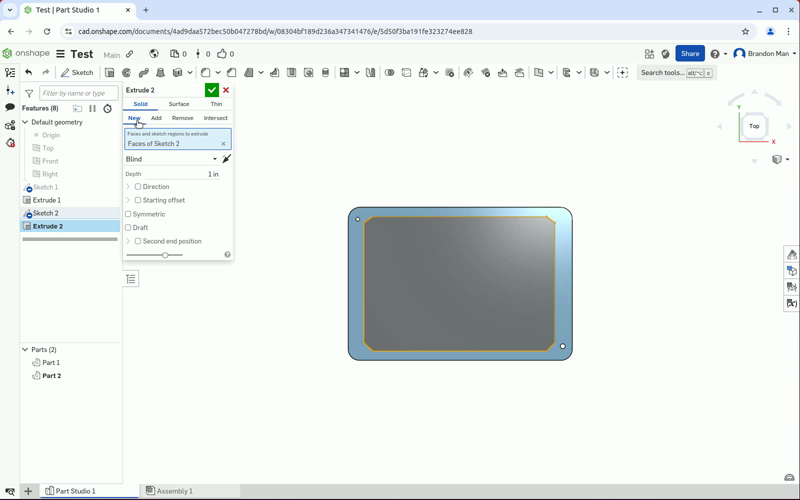
key(tab, 4)
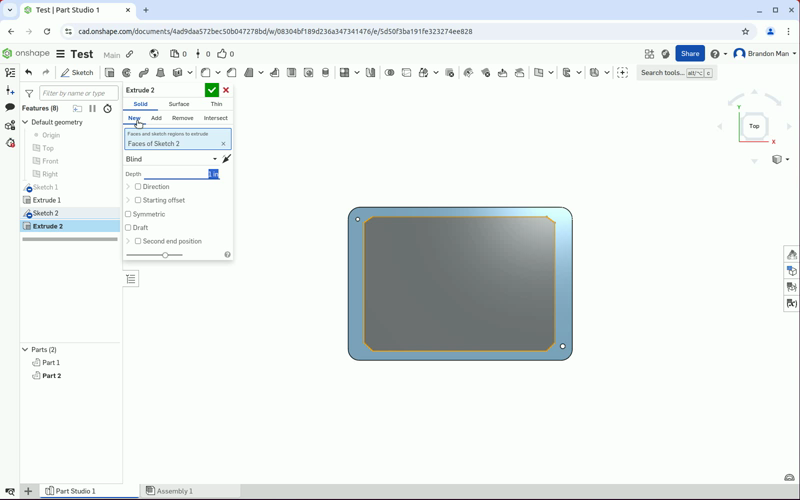
text(-1.444)
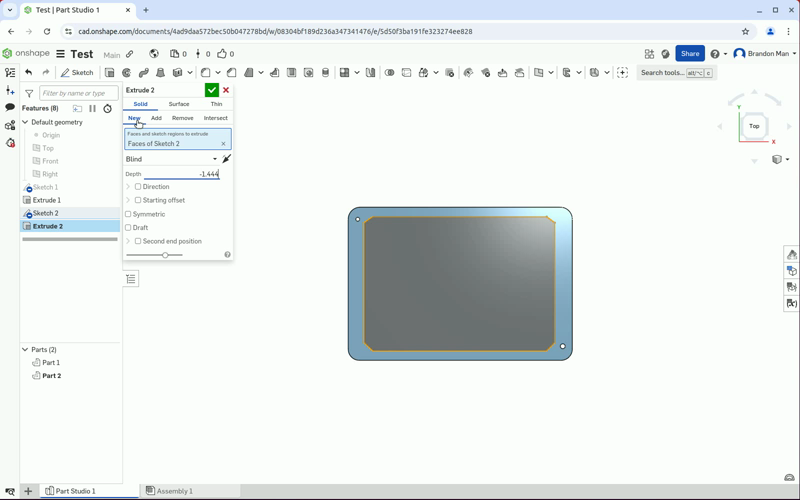
key(enter)
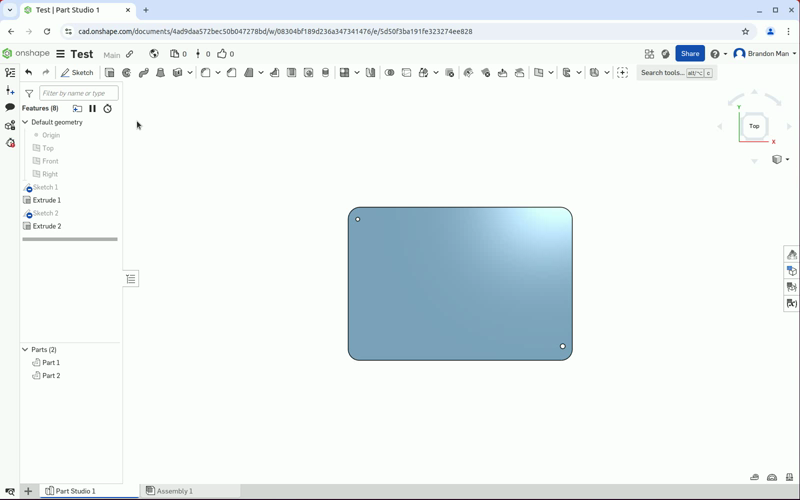
key(shift+h)
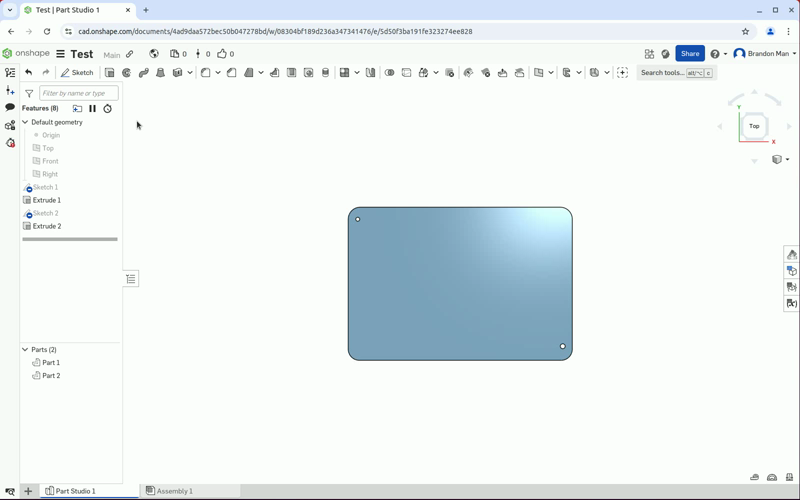
key(shift+h)
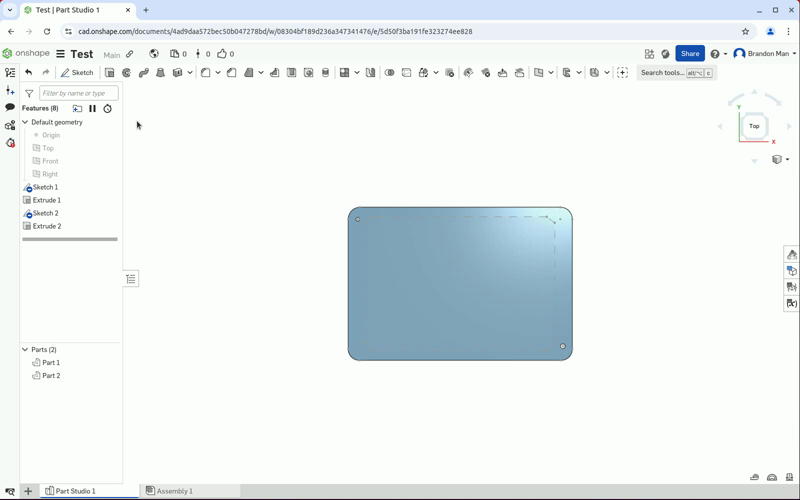
key(shift+7)
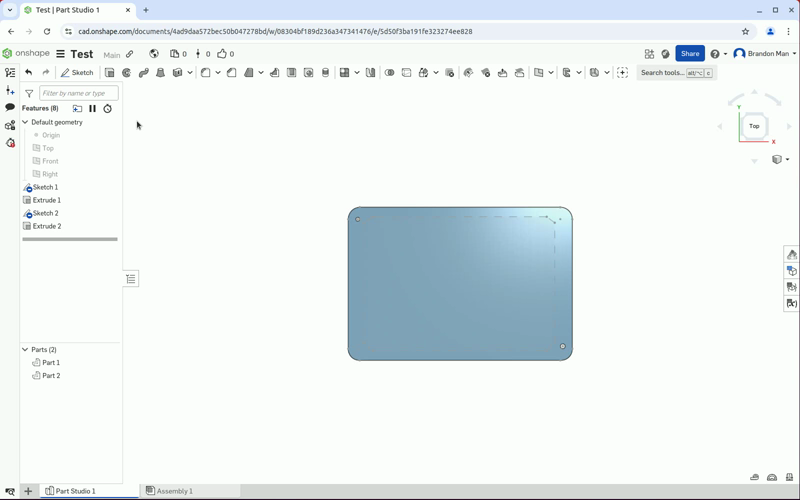
key(up, 3)
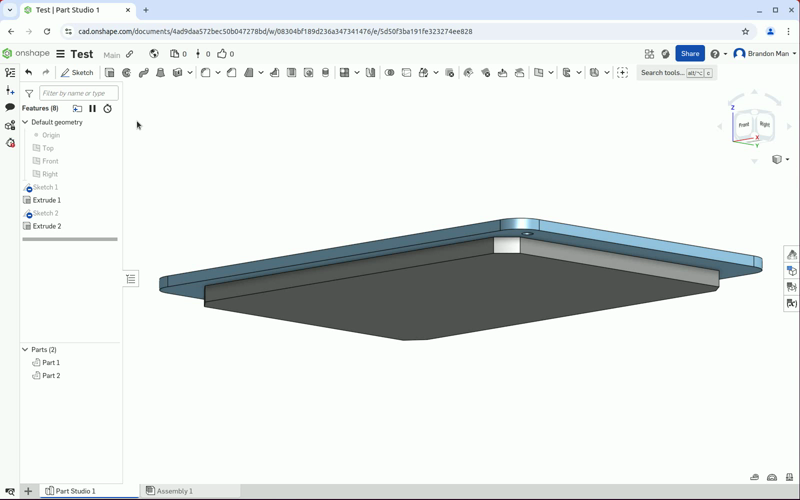
key(left, 3)
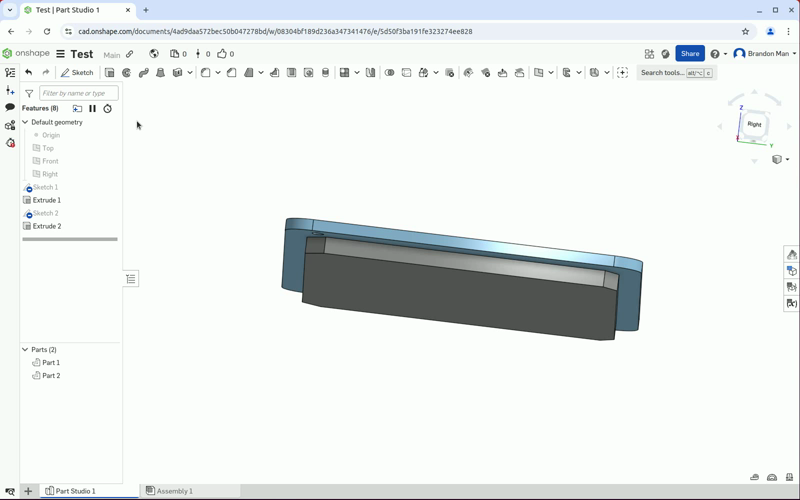
key(right, 3)
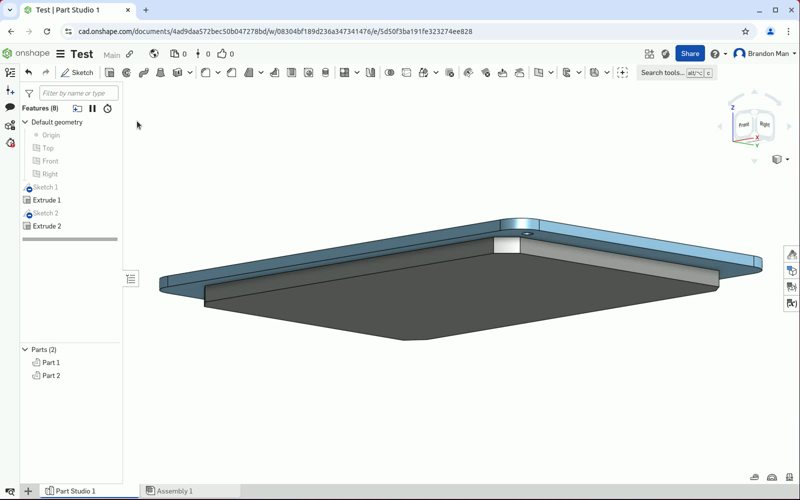
key(down, 3)
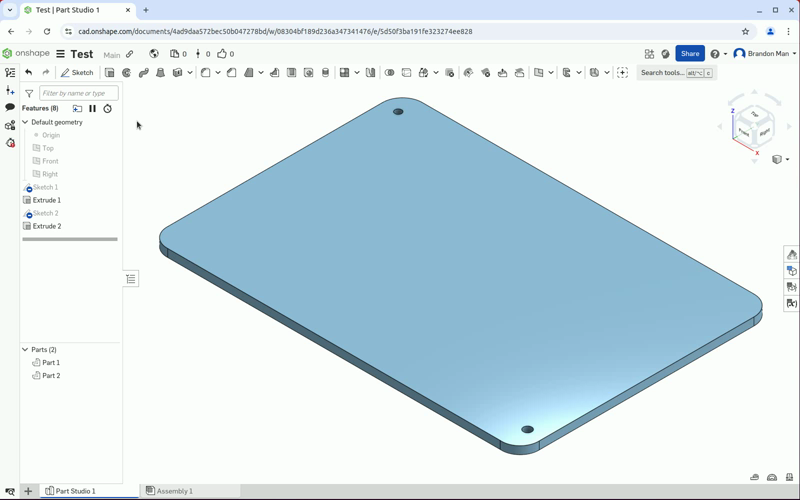
mouse_move(73, 189)
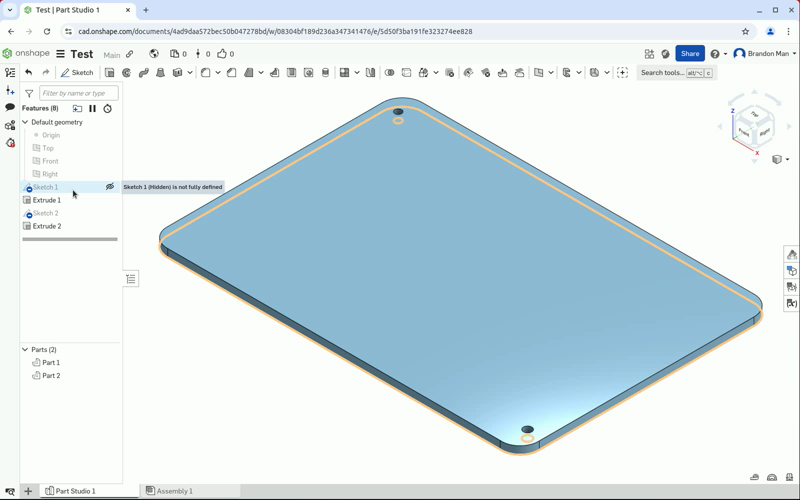
click(73, 189)